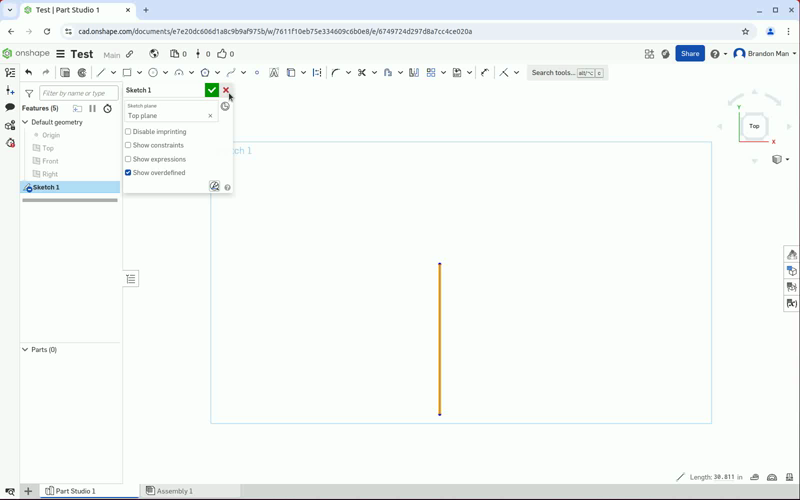
key(shift+h)
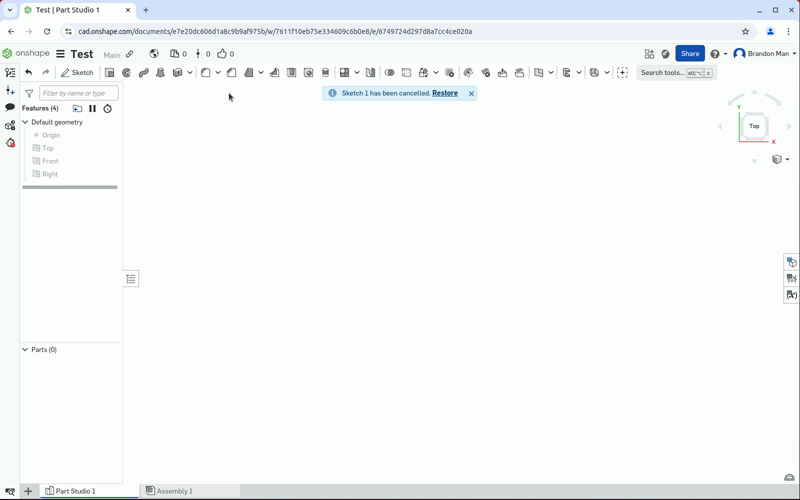
mouse_move(73, 352)
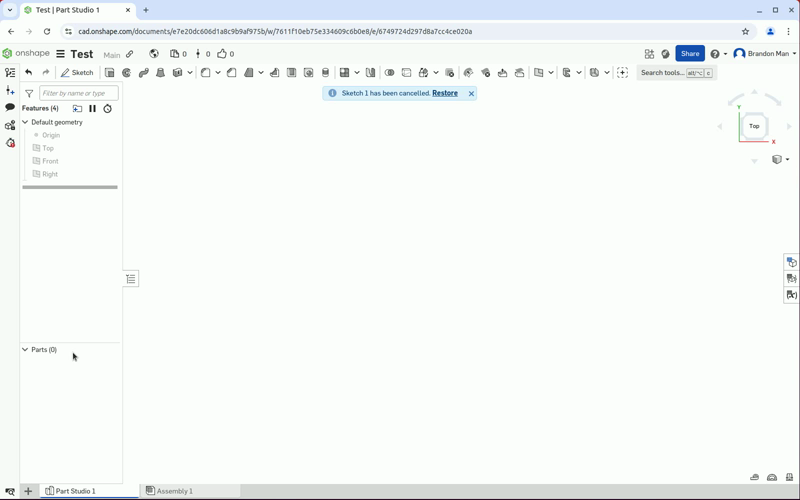
key(y)
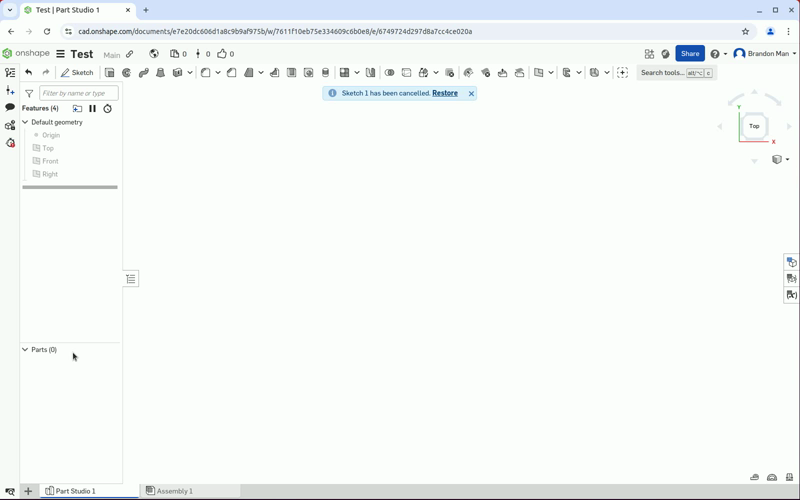
key(shift+p)
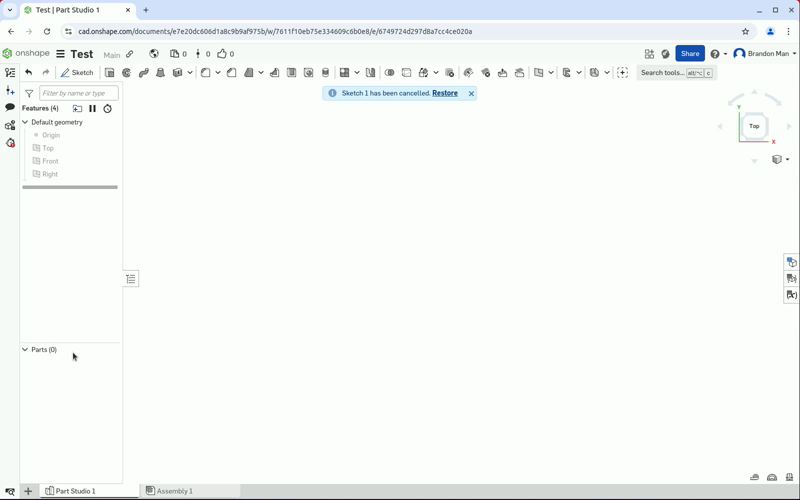
key(space)
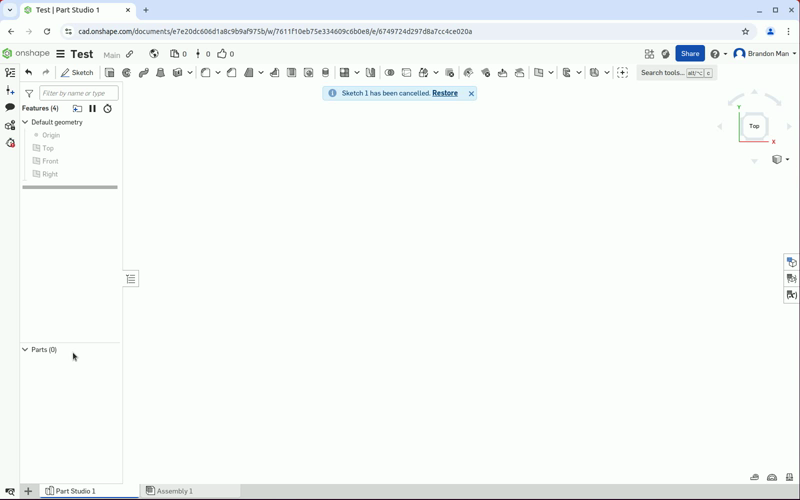
key_down(shift)
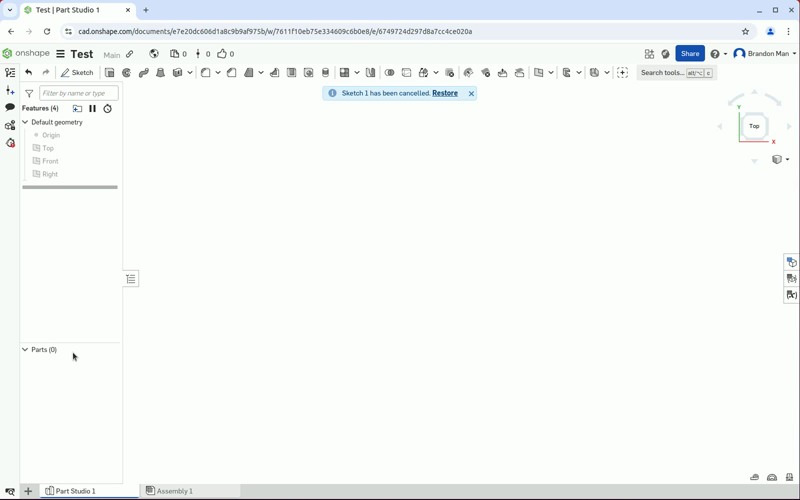
key(up)
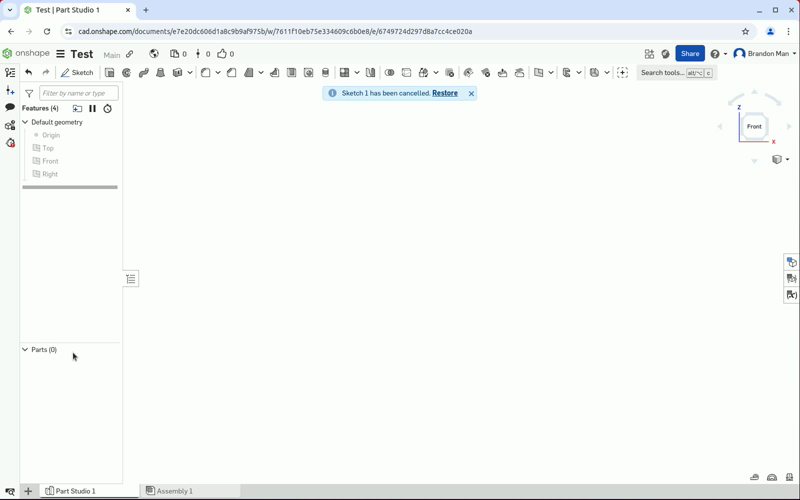
key_up(shift)
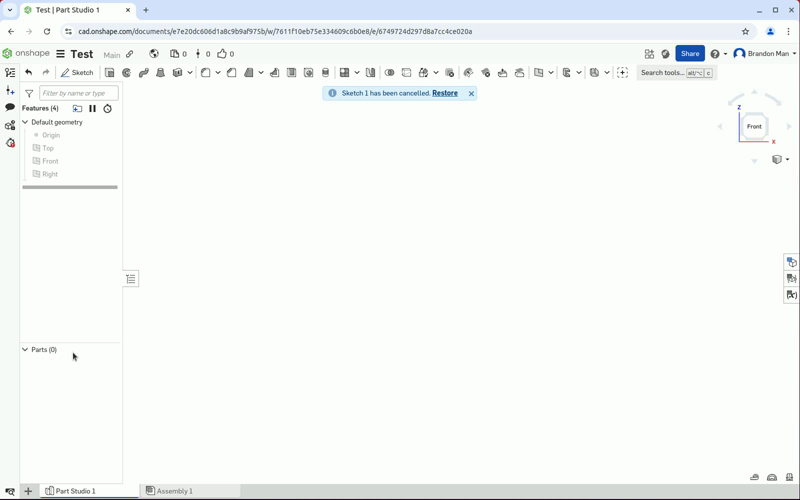
mouse_move(73, 352)
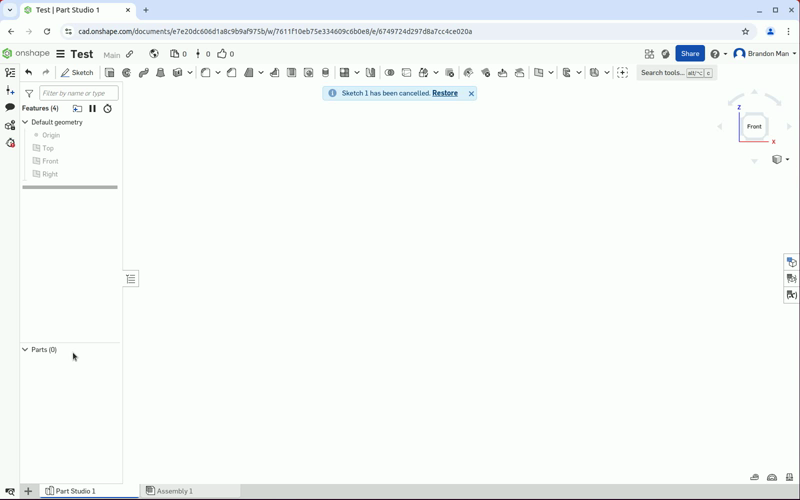
key(shift+y)
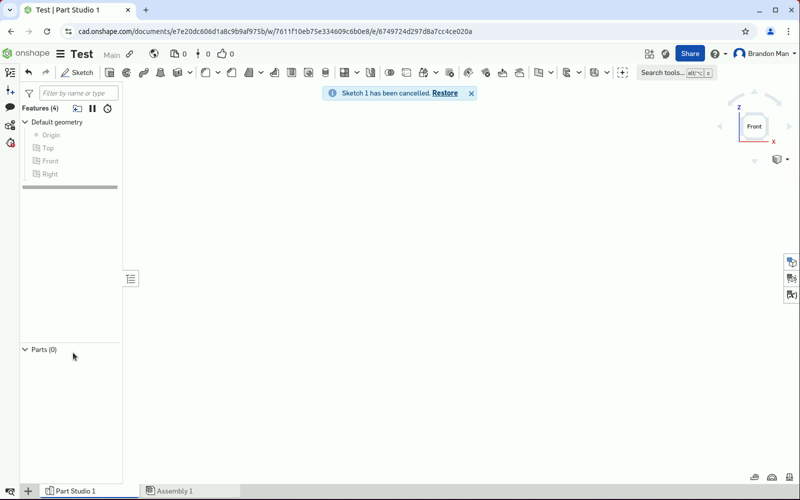
key(shift+s)
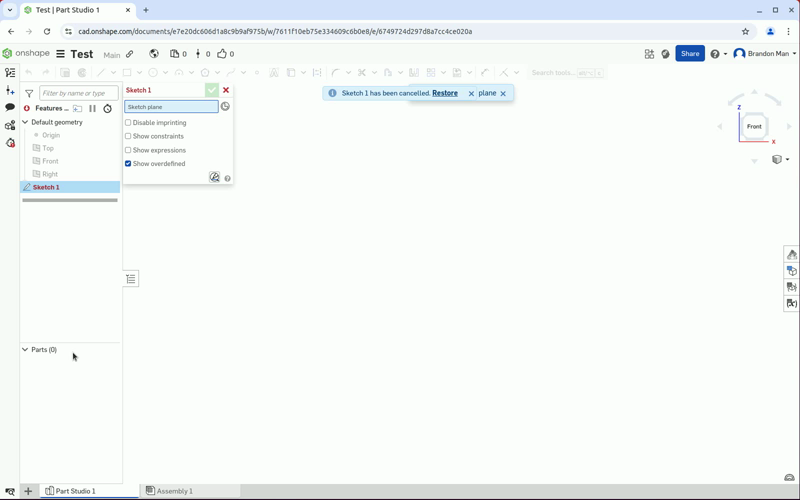
mouse_move(73, 163)
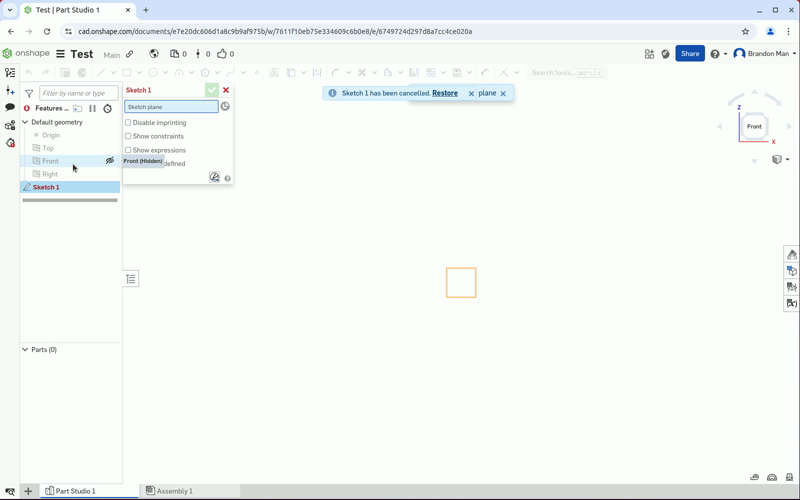
click(73, 163)
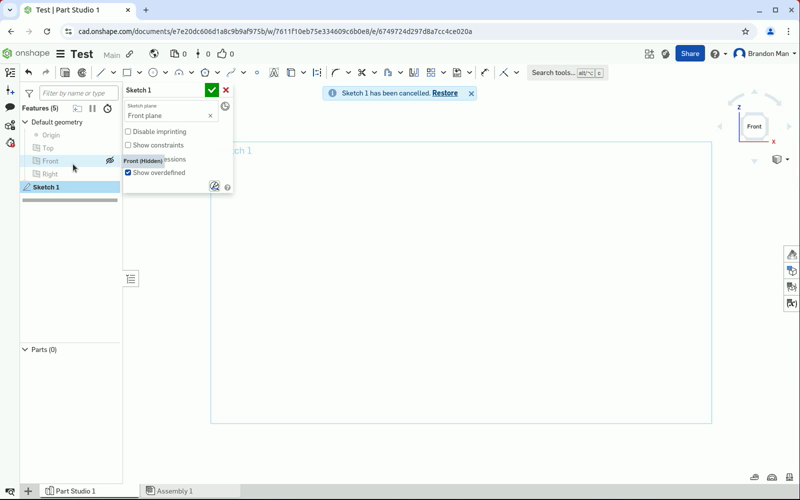
mouse_move(73, 352)
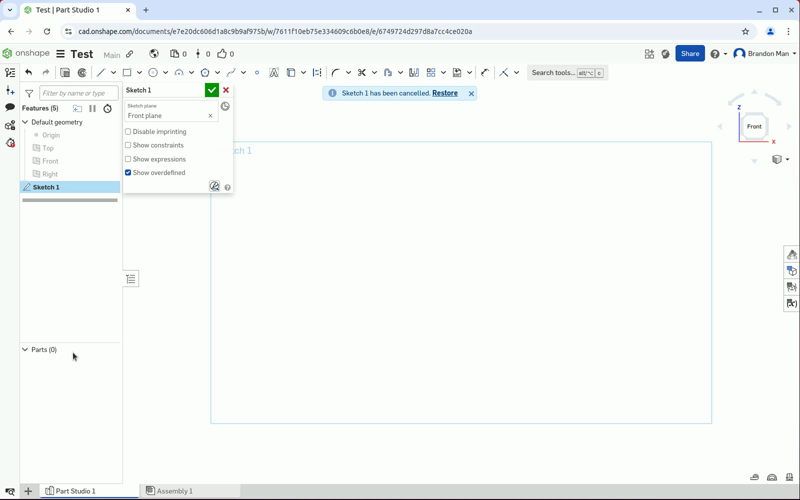
key(y)
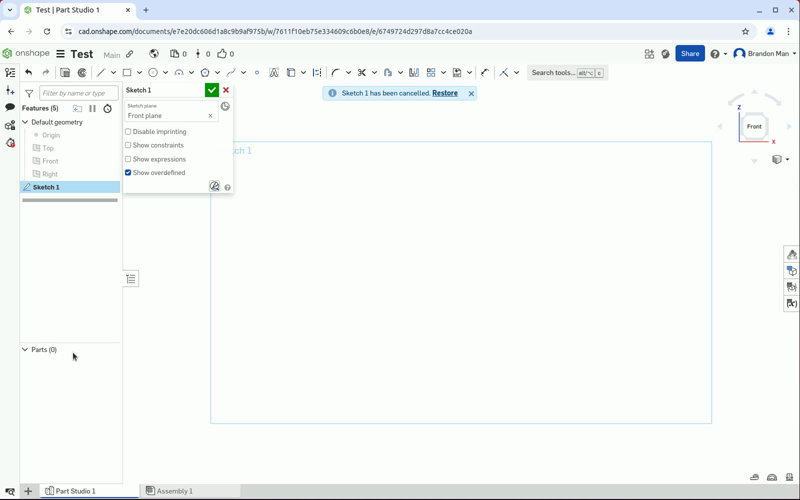
key(l)
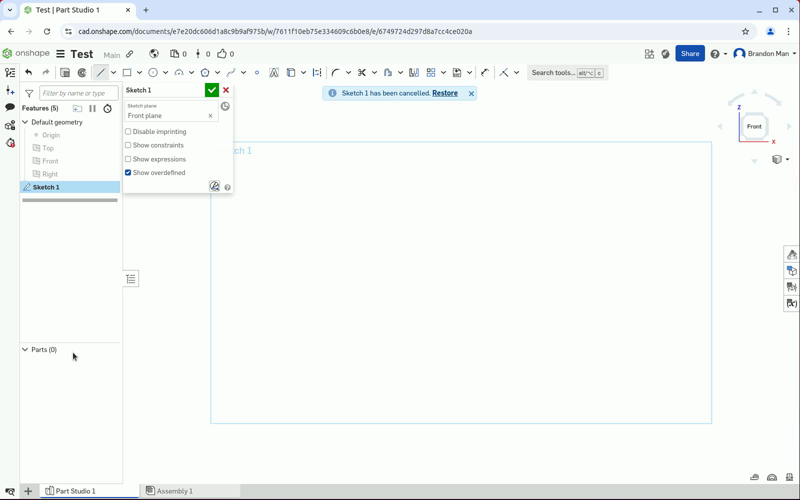
key_down(shift)
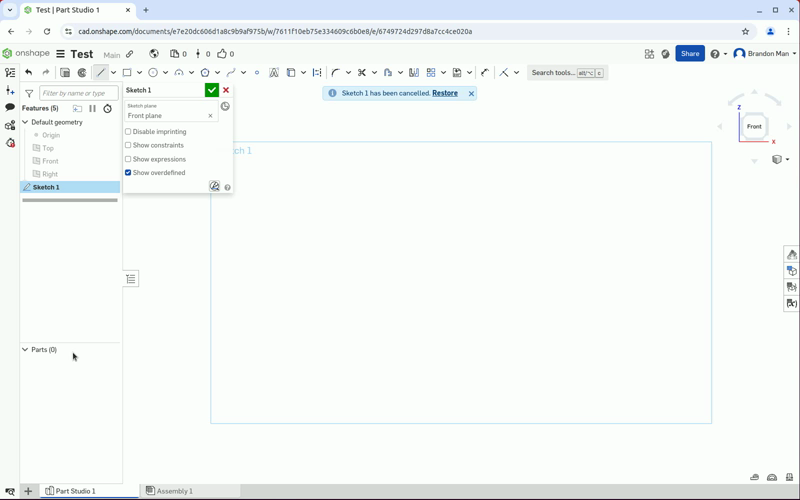
mouse_move(460, 282)
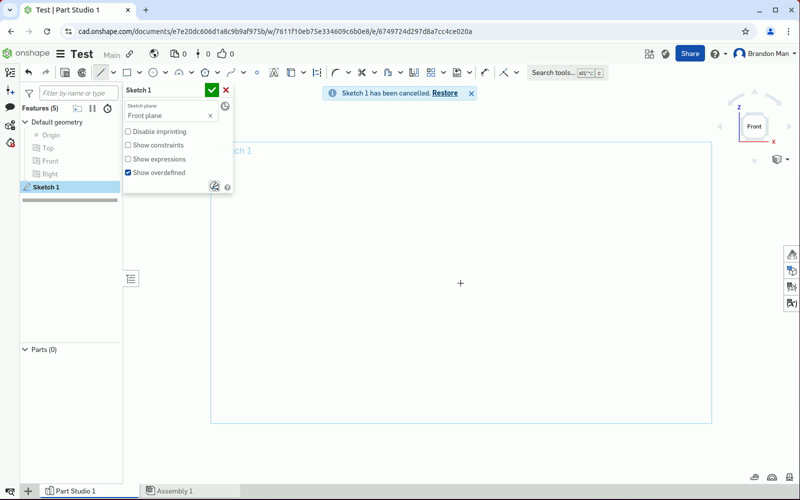
click(460, 282)
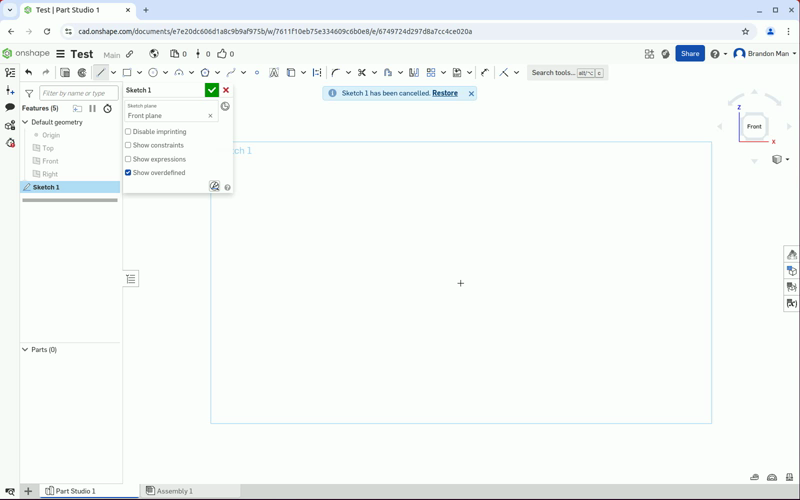
key_up(shift)
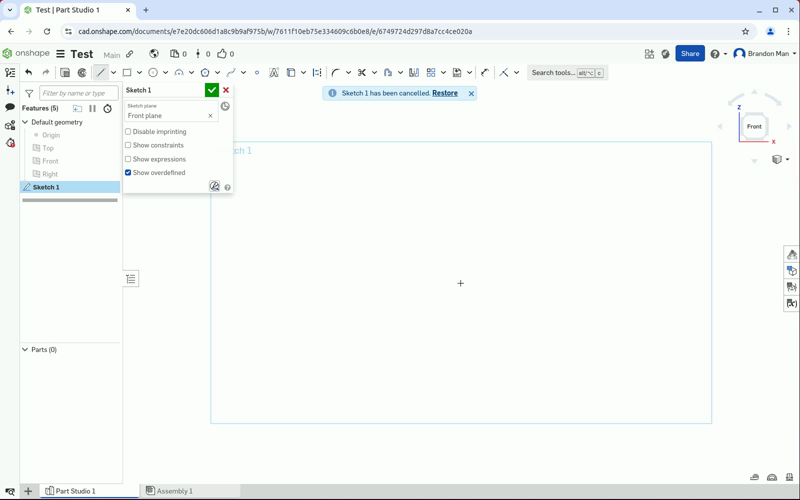
key_down(shift)
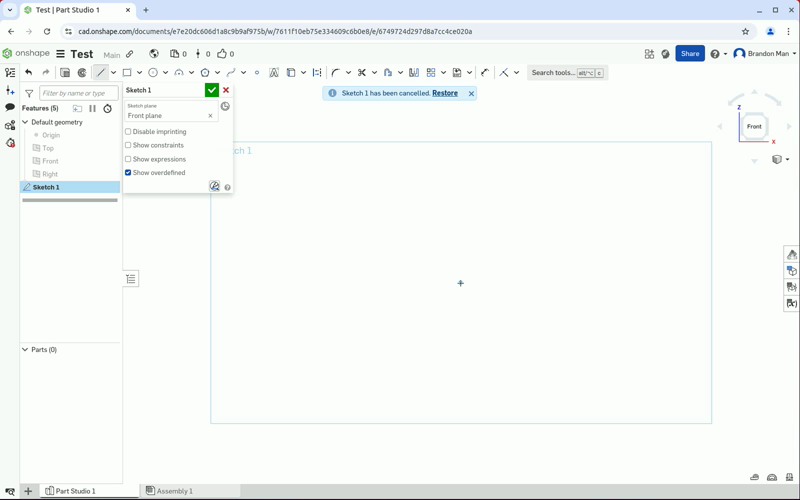
mouse_move(573, 282)
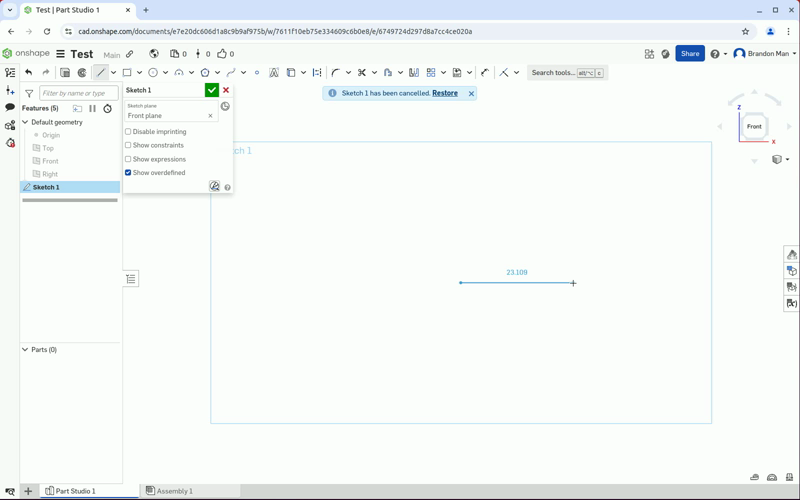
click(573, 282)
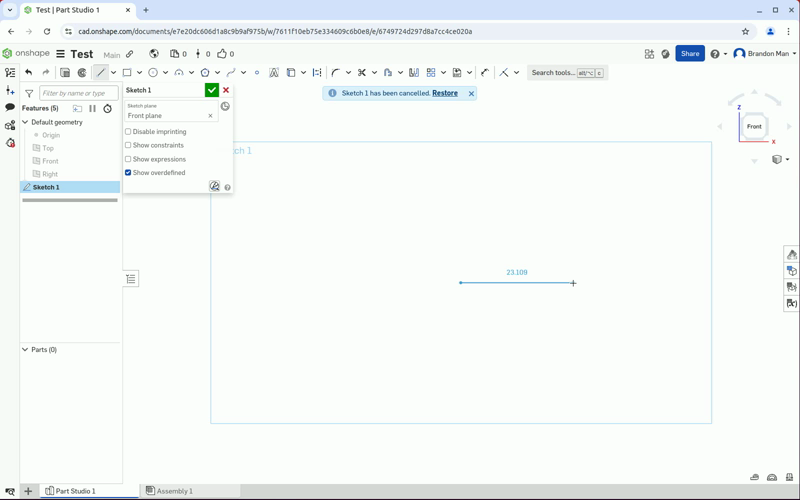
key_up(shift)
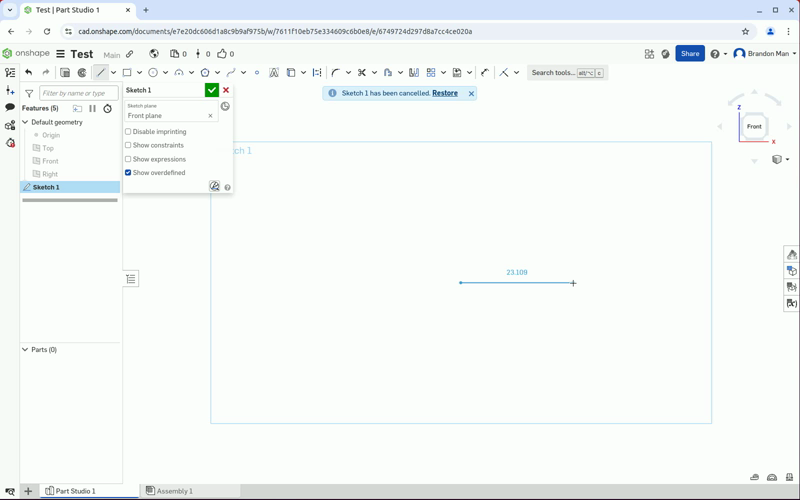
key_down(shift)
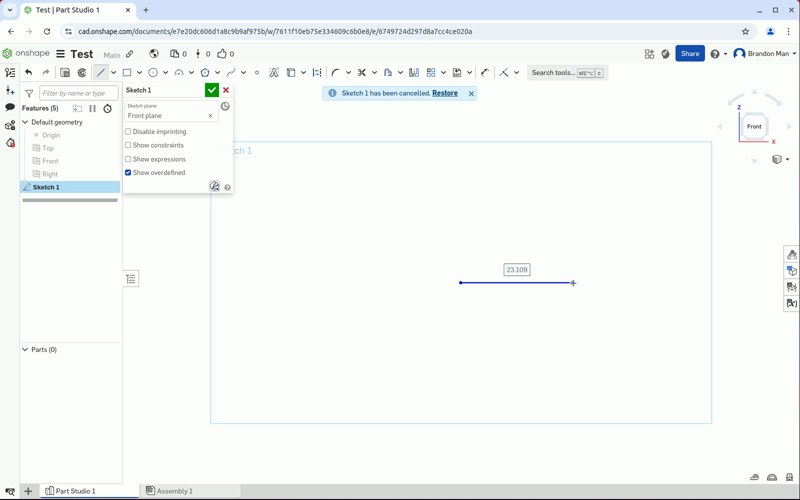
mouse_move(589, 282)
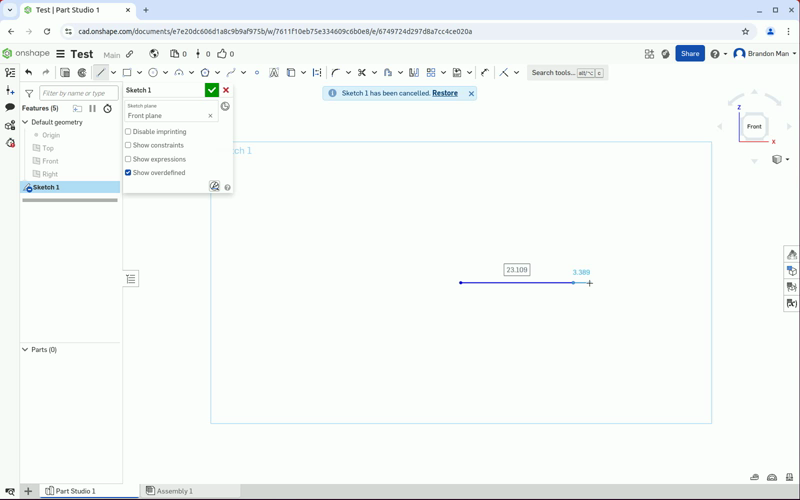
mouse_move(573, 254)
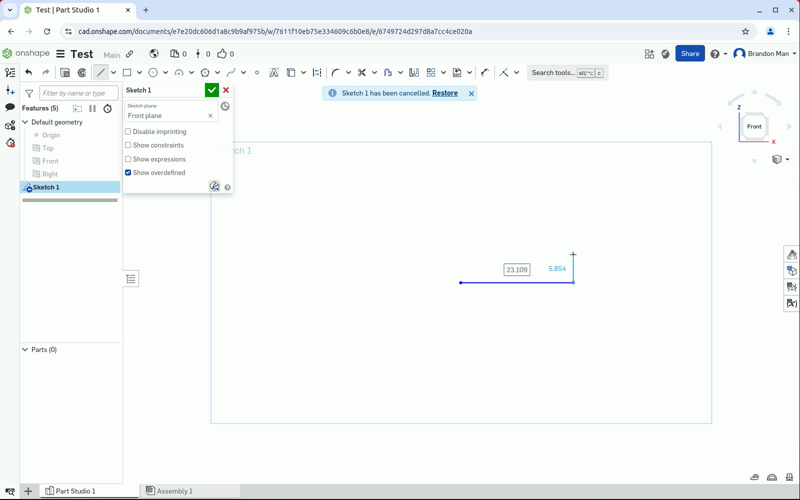
click(573, 254)
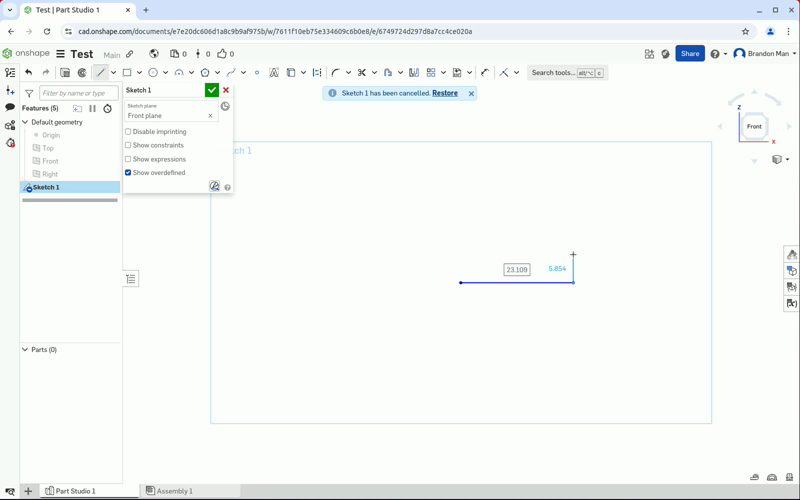
key_up(shift)
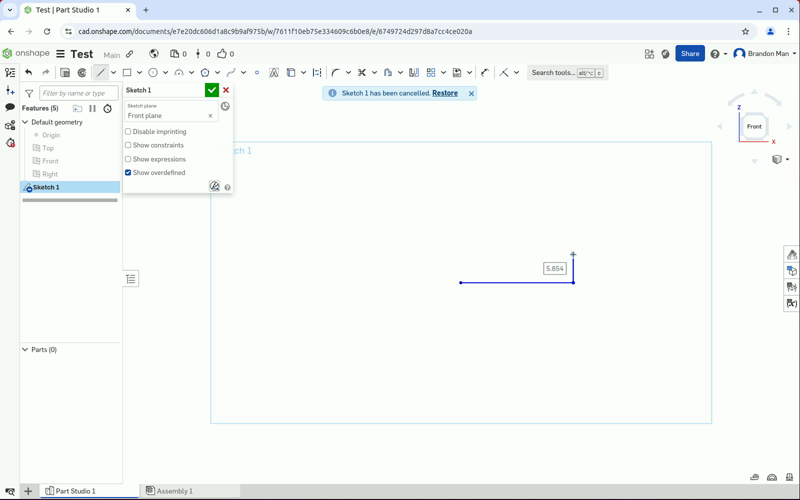
key_down(shift)
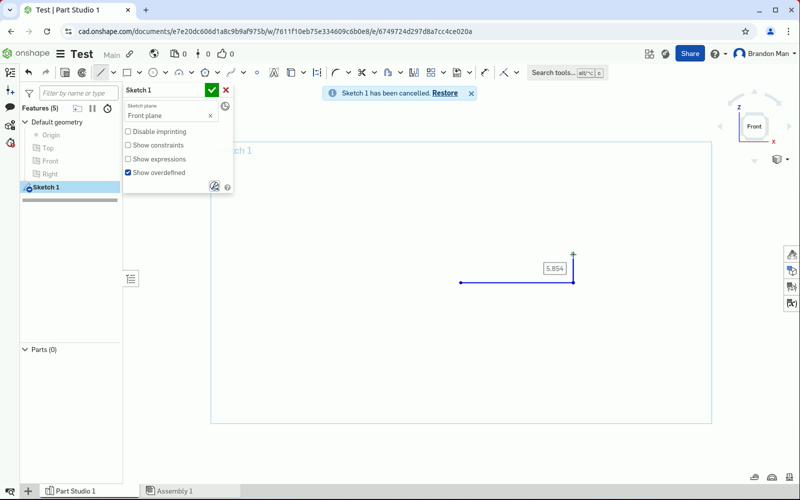
mouse_move(589, 254)
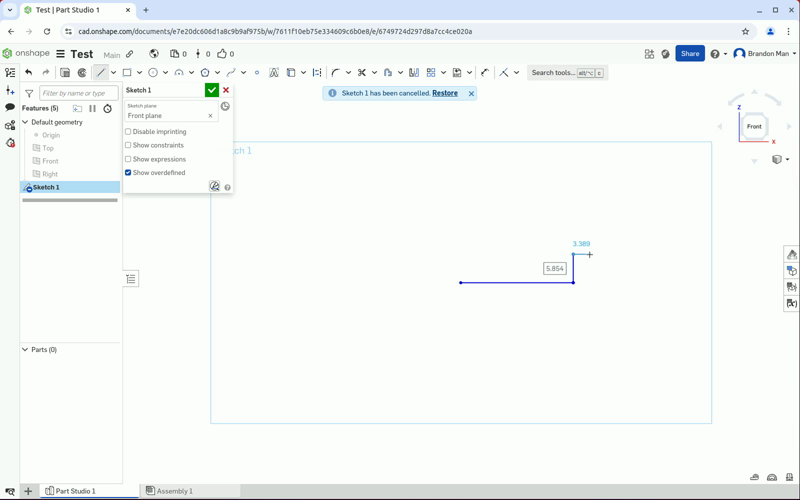
mouse_move(521, 254)
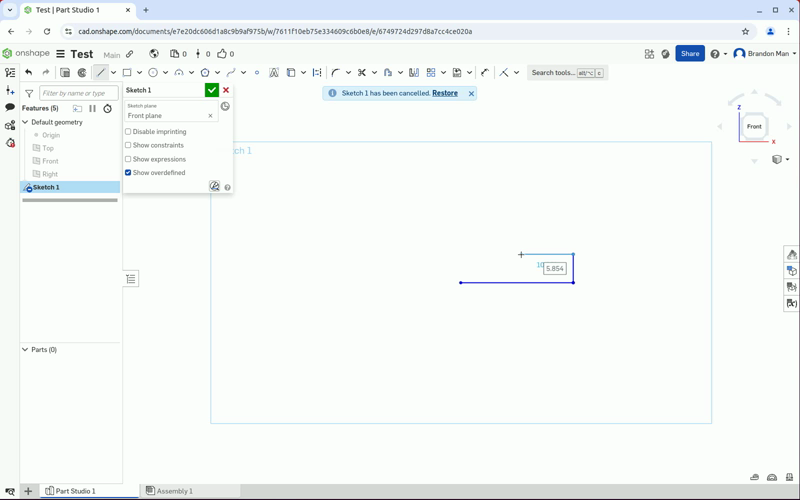
click(521, 254)
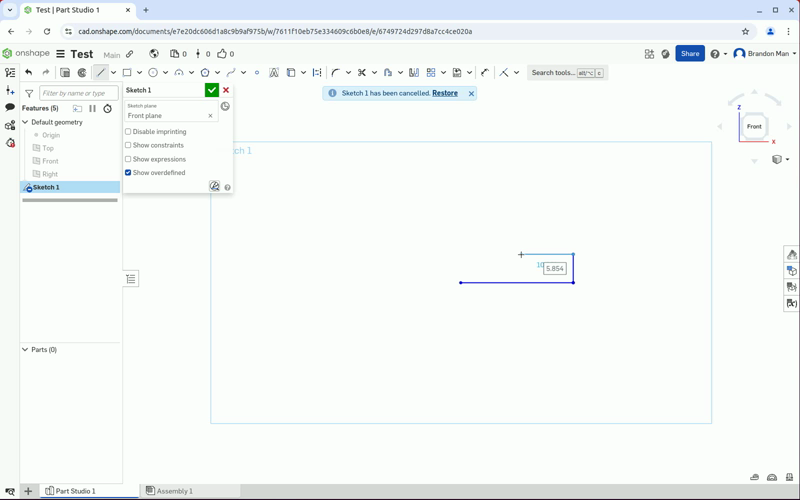
key_up(shift)
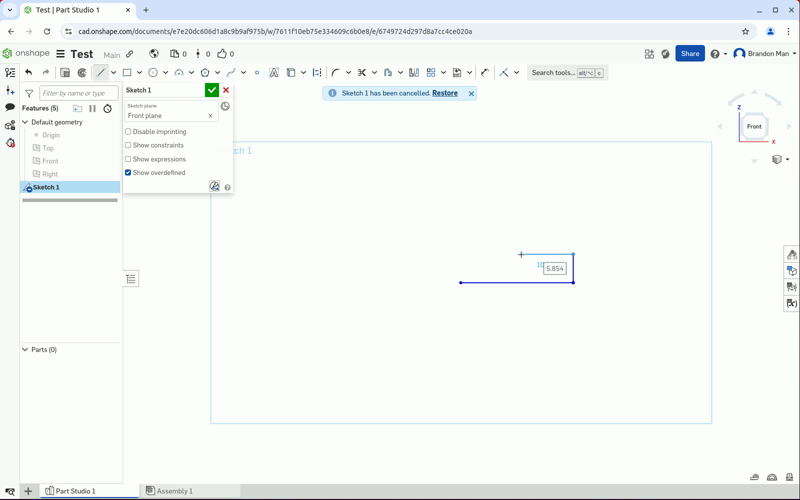
key_down(shift)
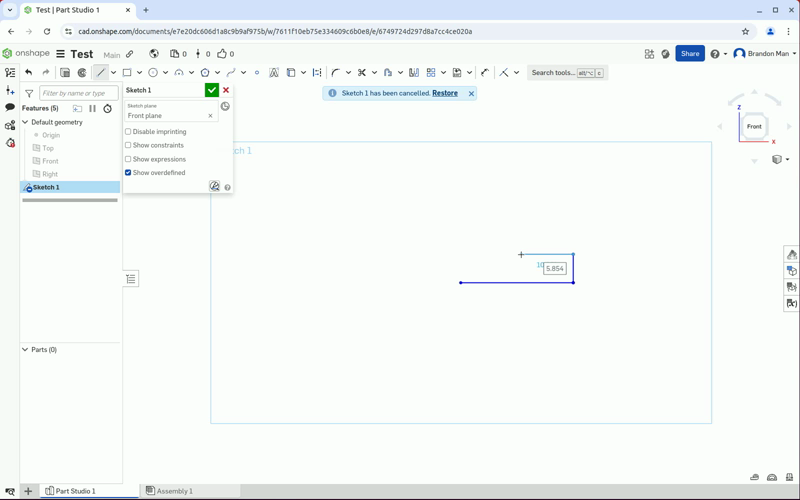
mouse_move(551, 254)
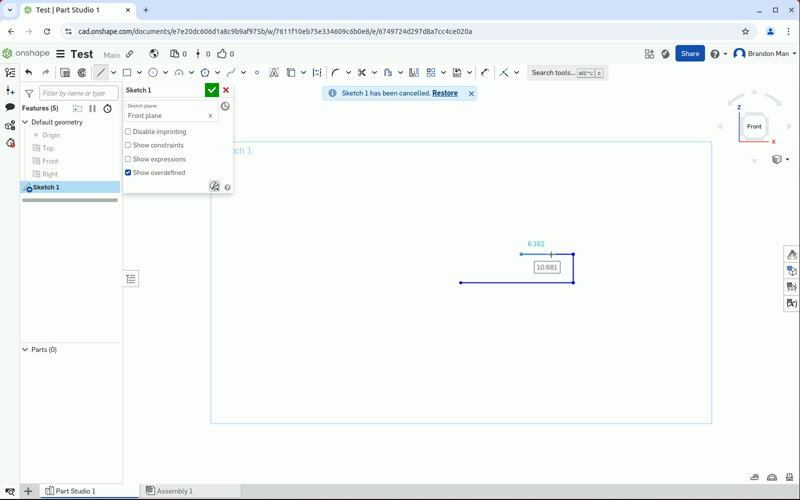
mouse_move(517, 245)
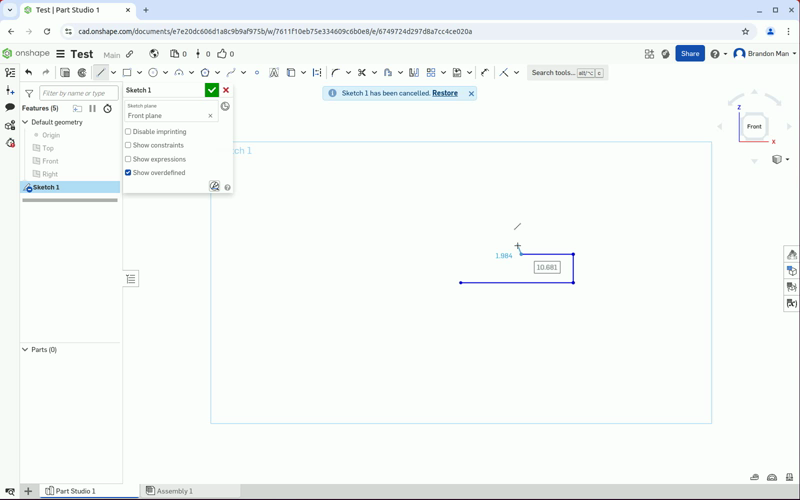
click(517, 245)
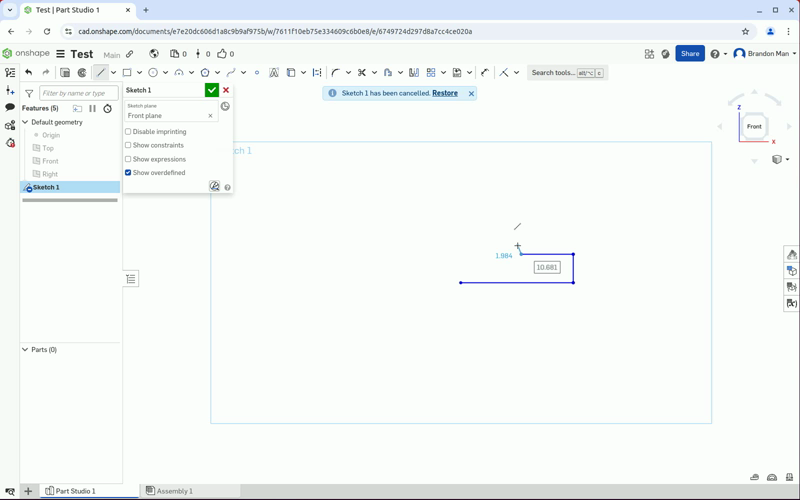
key_up(shift)
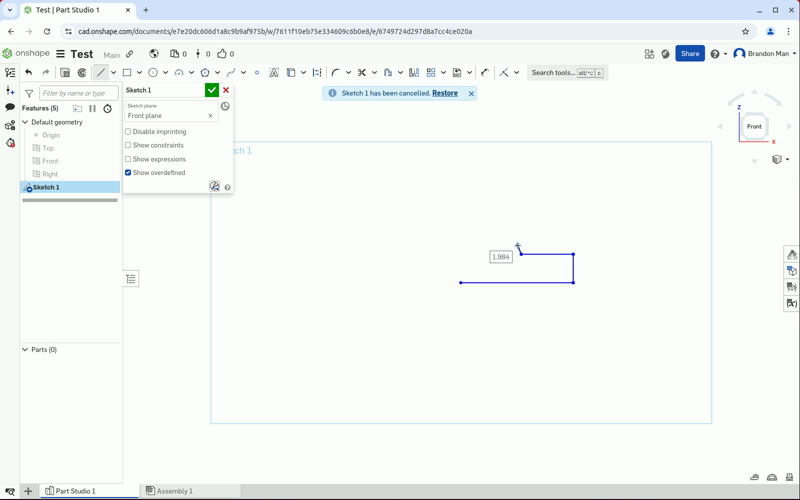
key_down(shift)
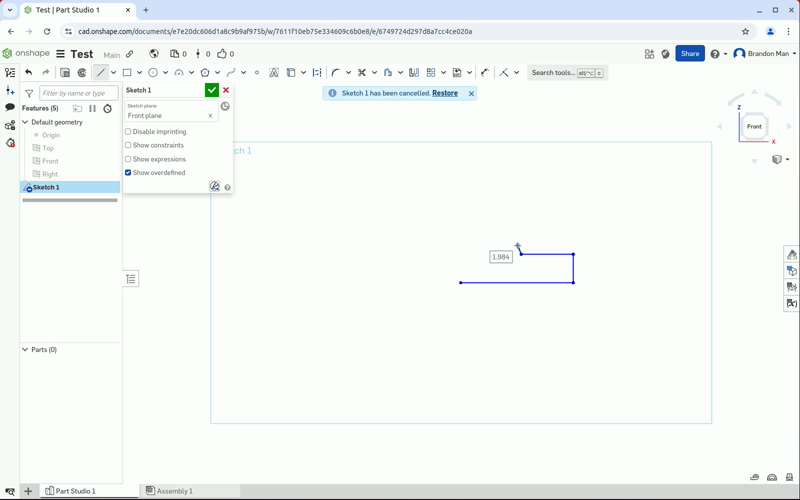
mouse_move(547, 245)
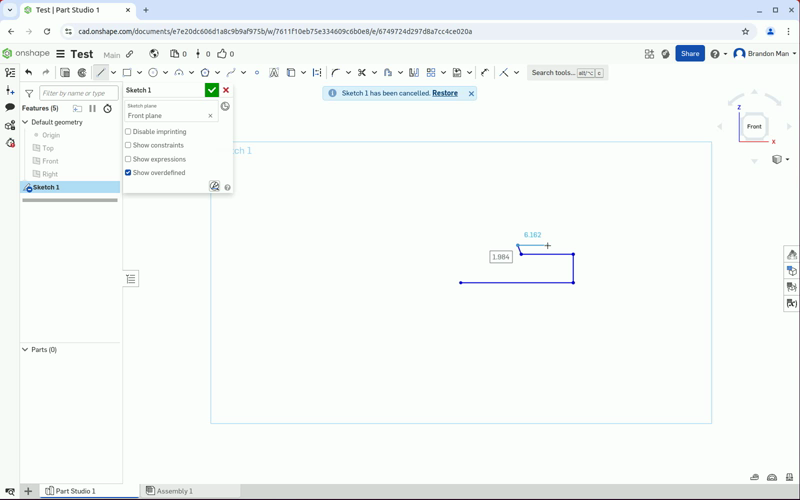
mouse_move(498, 245)
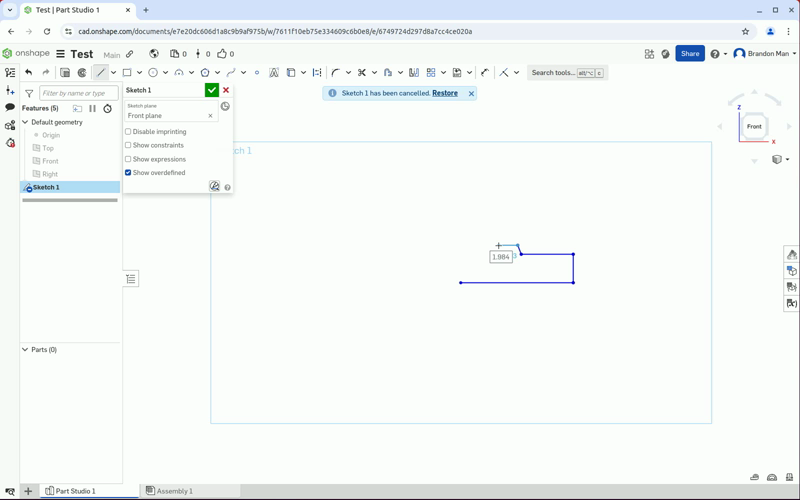
click(498, 245)
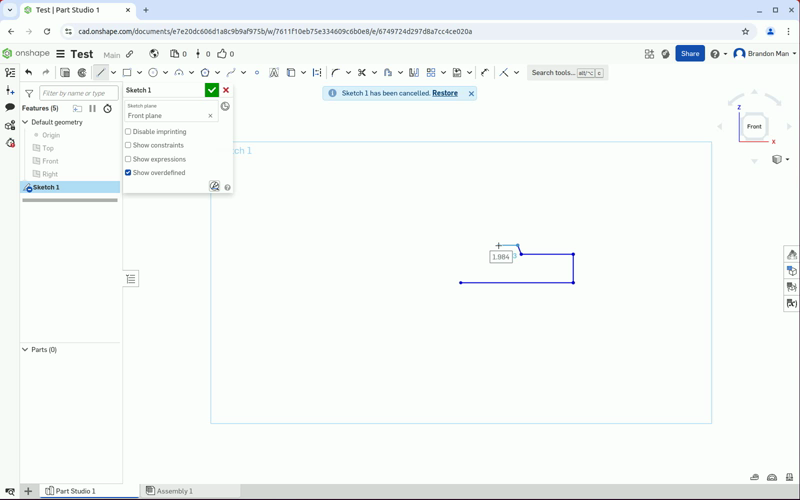
key_up(shift)
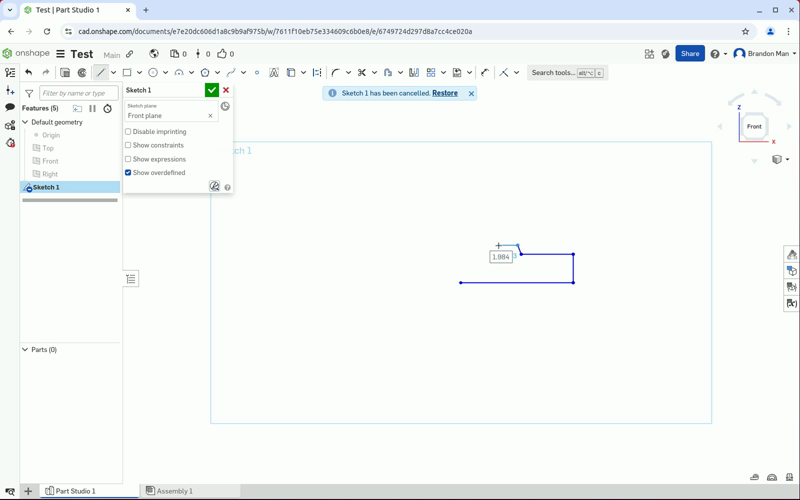
key_down(shift)
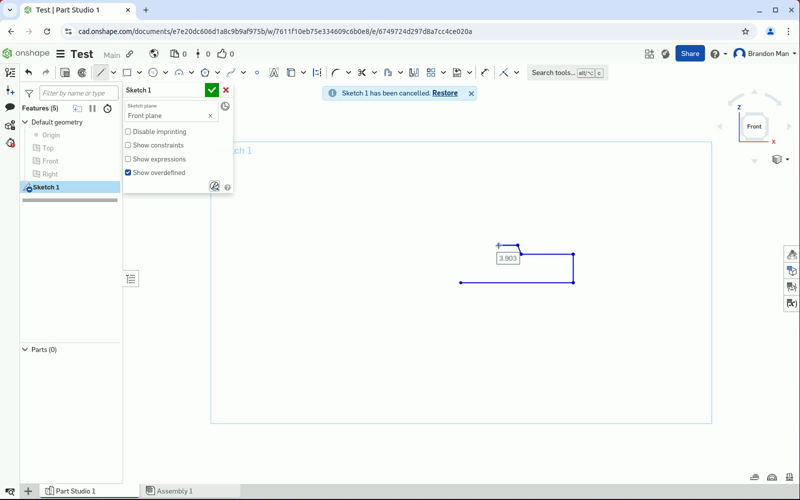
mouse_move(528, 245)
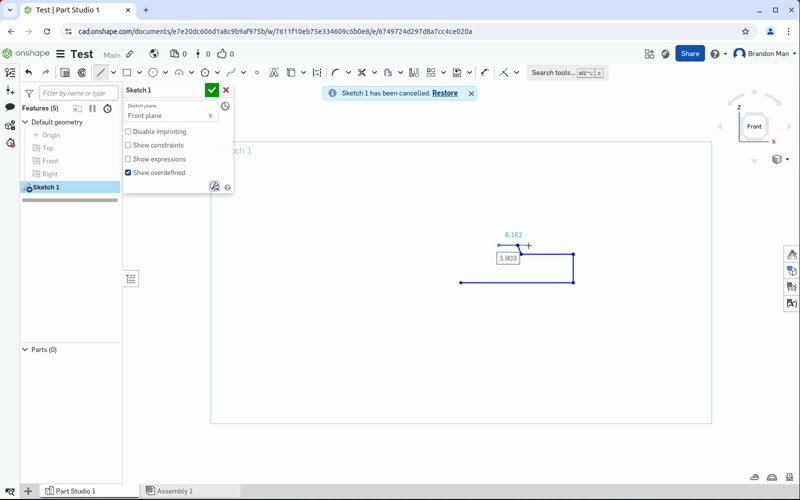
mouse_move(498, 254)
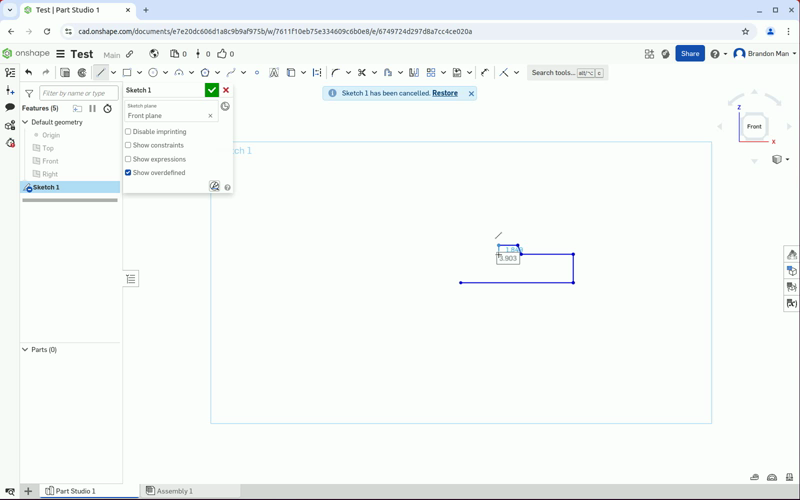
click(498, 254)
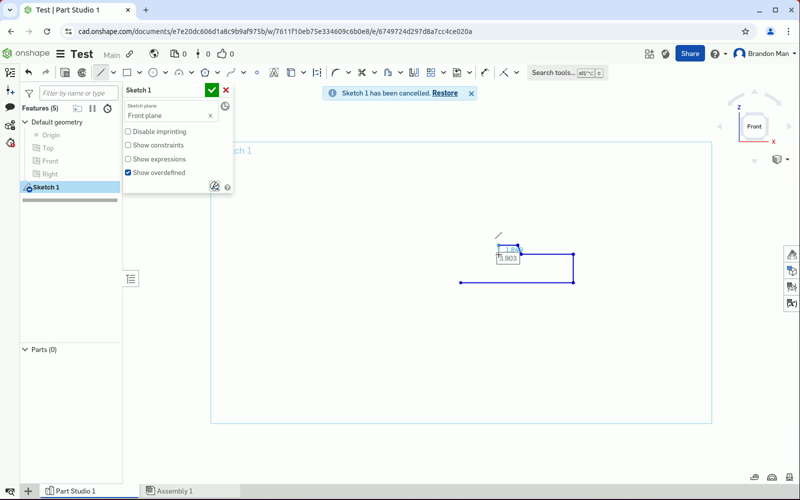
key_up(shift)
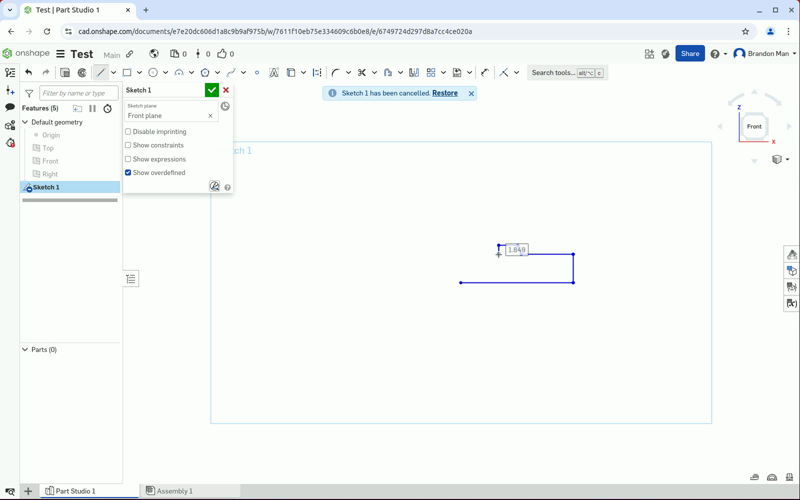
key_down(shift)
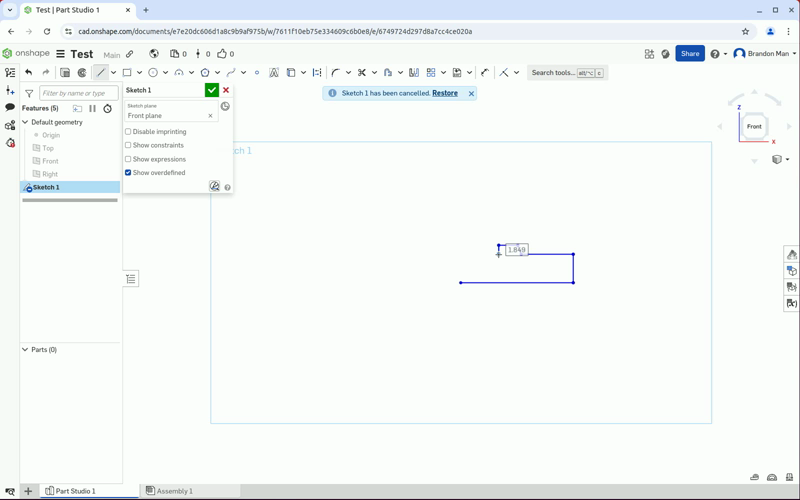
mouse_move(528, 254)
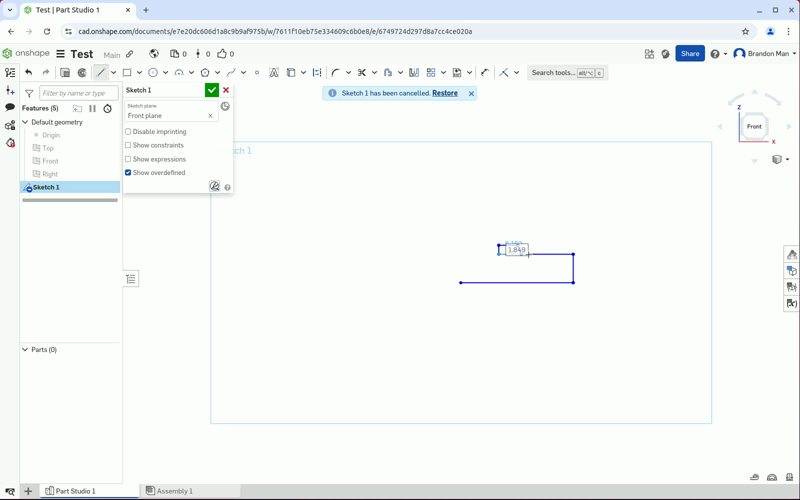
mouse_move(508, 254)
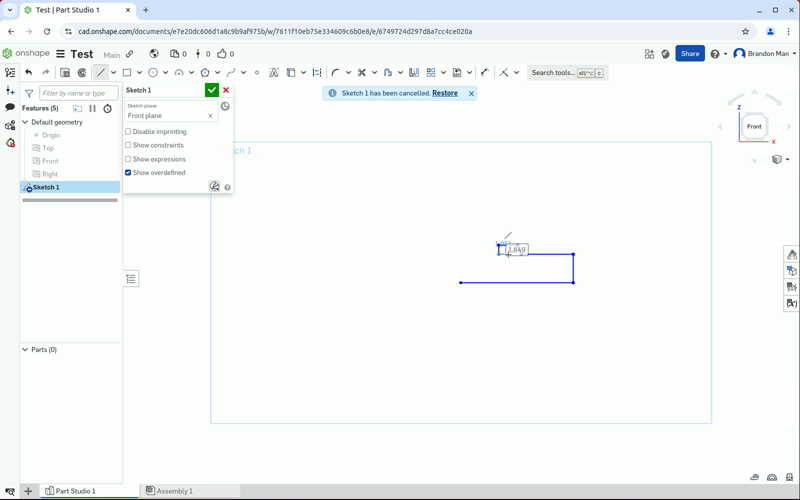
click(508, 254)
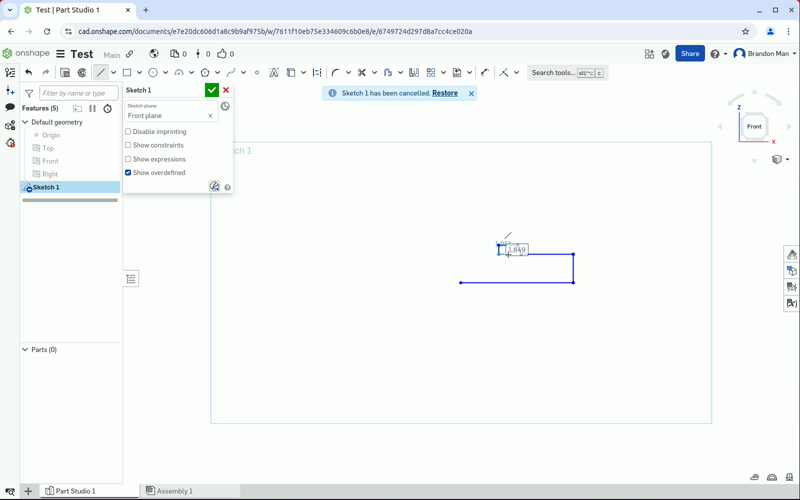
key_up(shift)
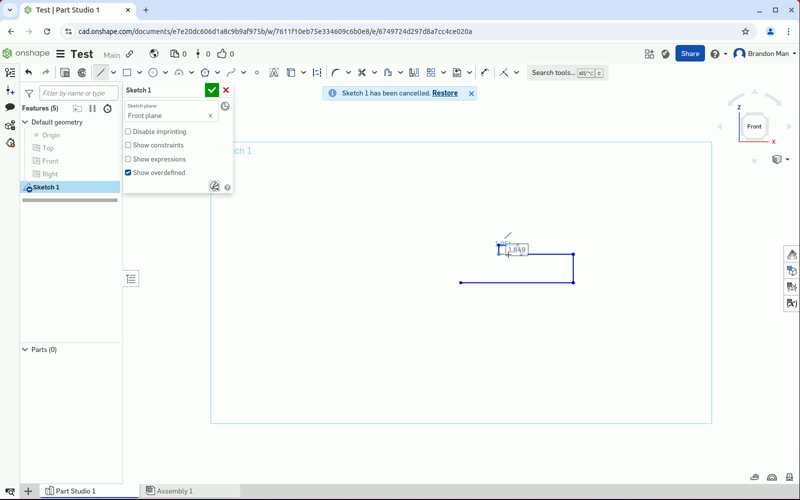
key_down(shift)
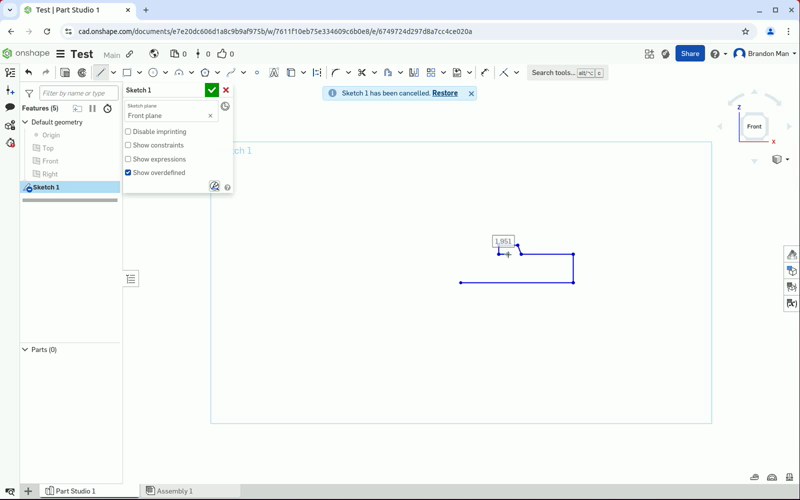
mouse_move(538, 254)
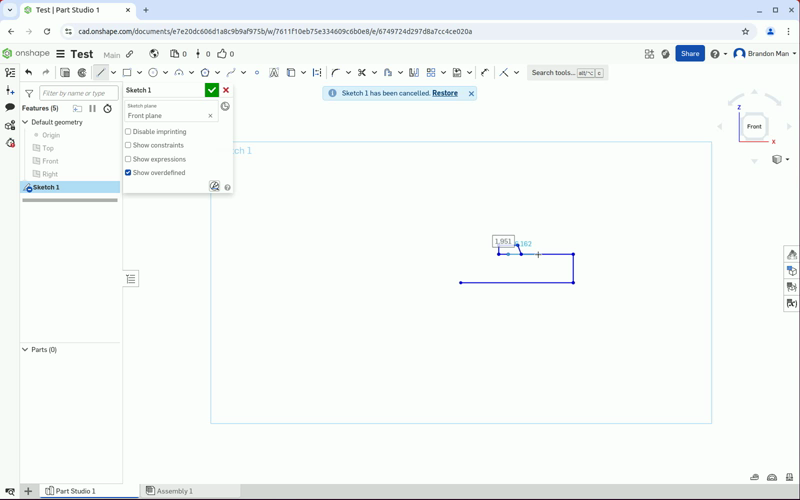
mouse_move(508, 264)
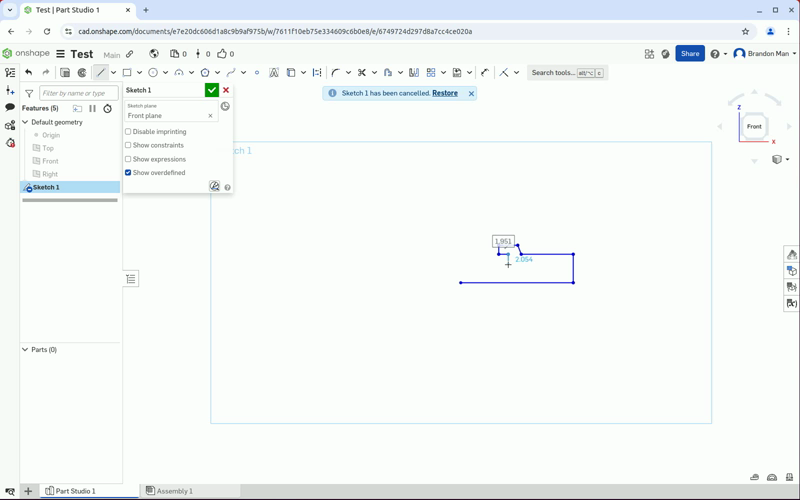
click(508, 264)
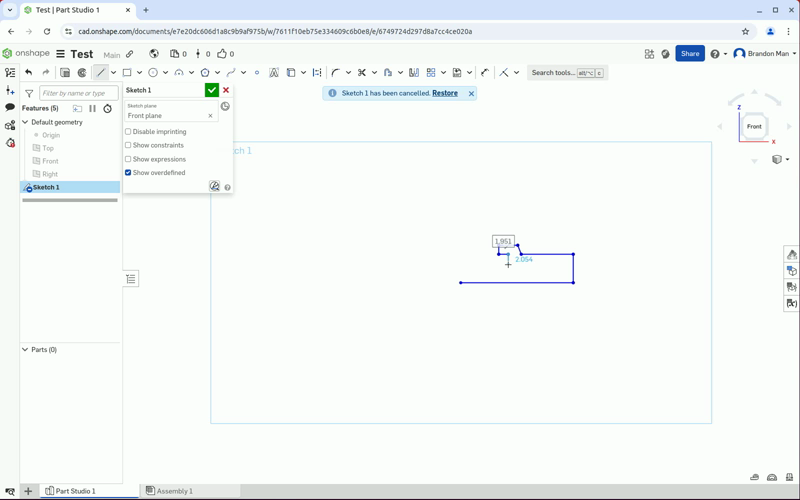
key_up(shift)
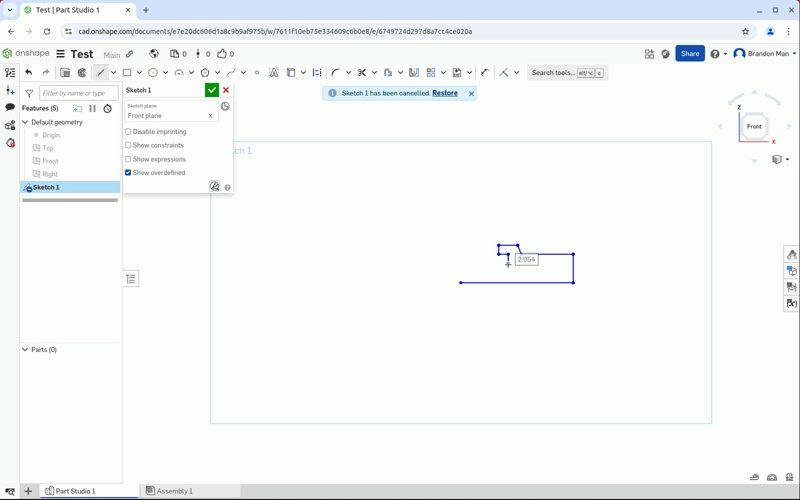
key_down(shift)
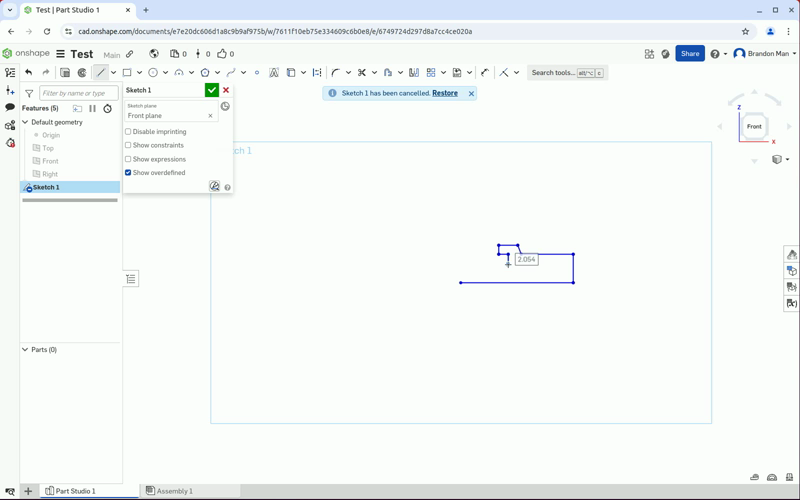
mouse_move(538, 264)
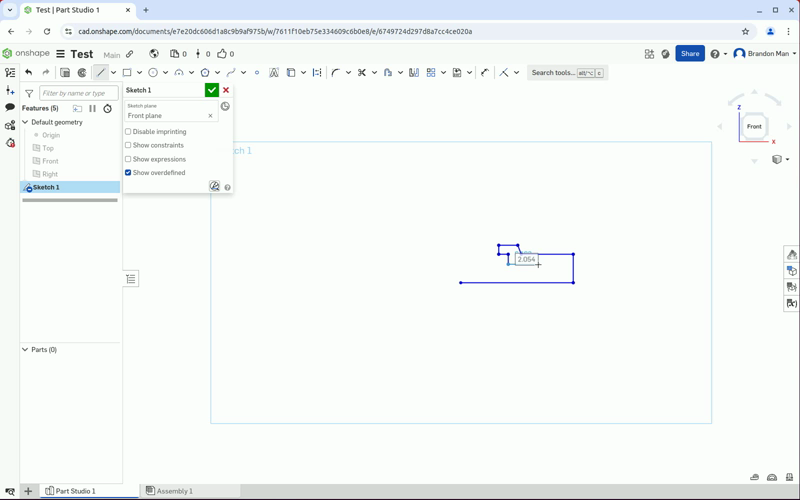
mouse_move(470, 264)
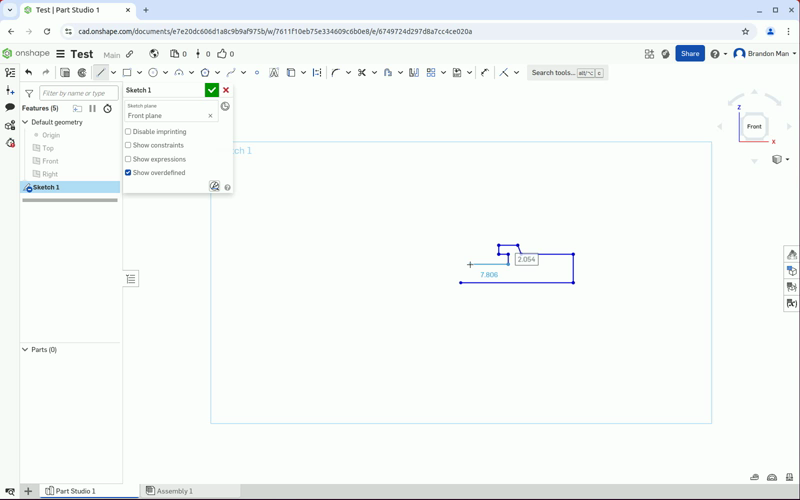
click(470, 264)
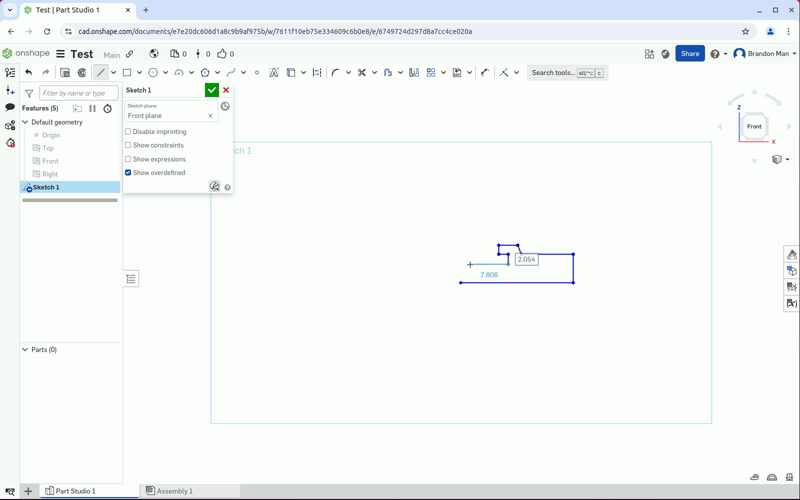
key_up(shift)
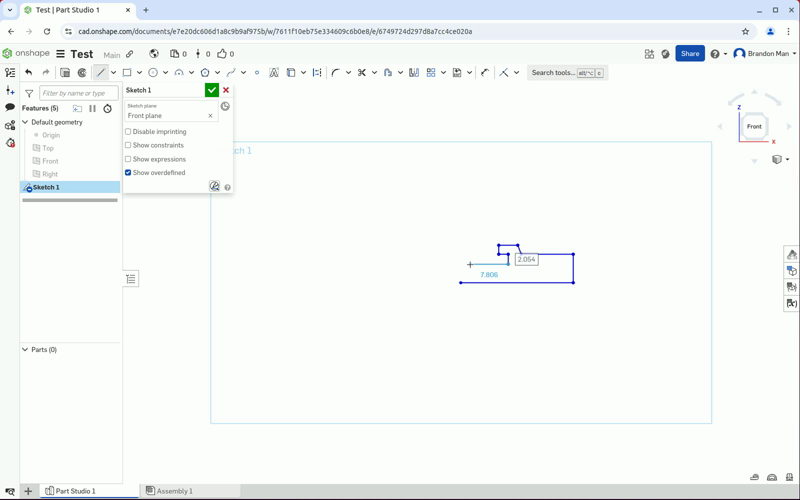
key_down(shift)
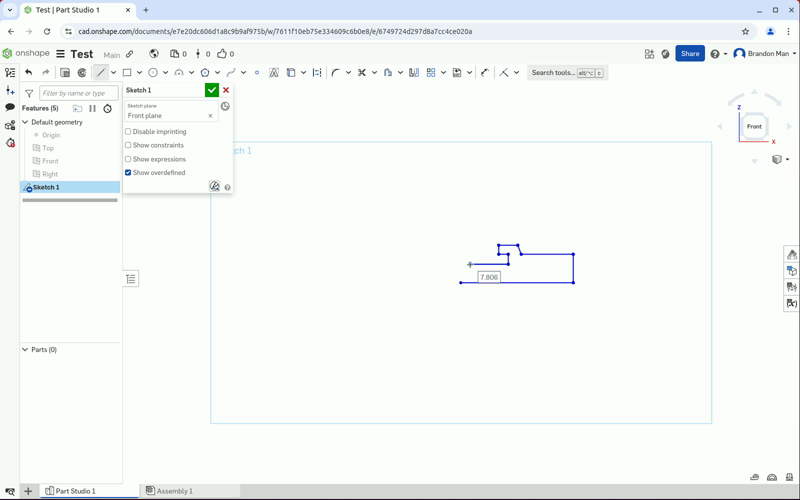
mouse_move(500, 264)
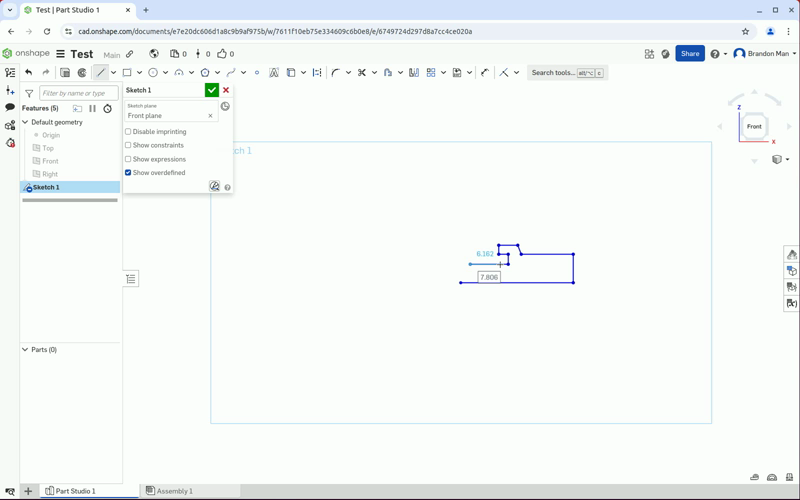
mouse_move(470, 254)
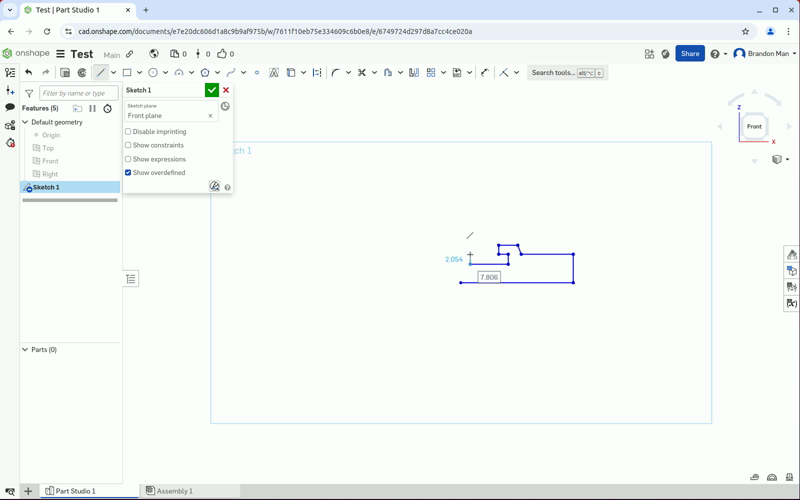
click(470, 254)
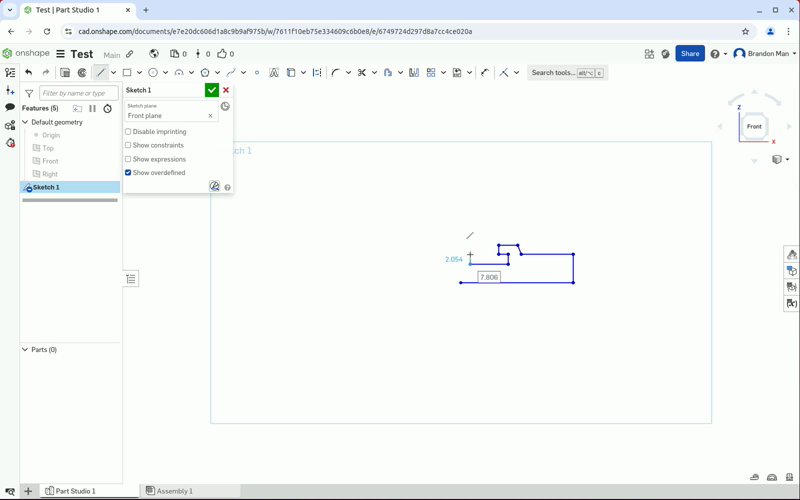
key_up(shift)
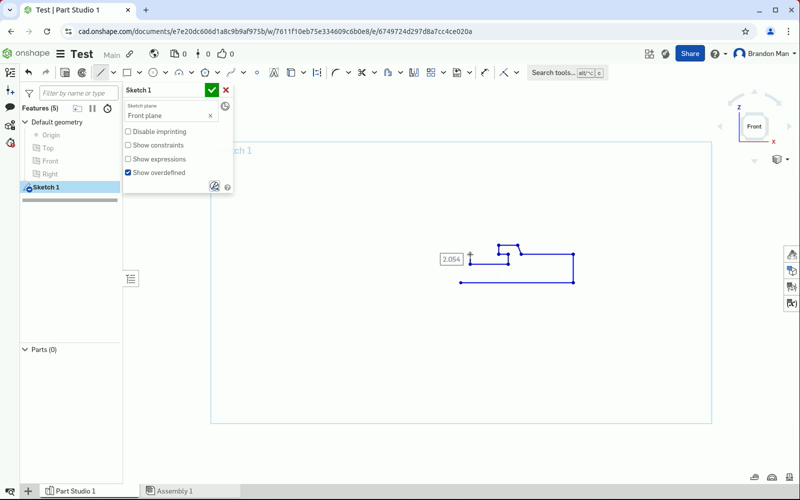
key_down(shift)
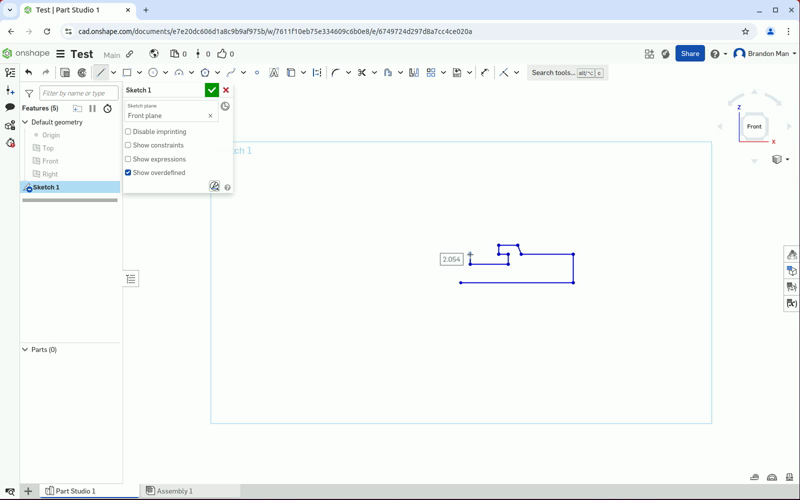
mouse_move(500, 254)
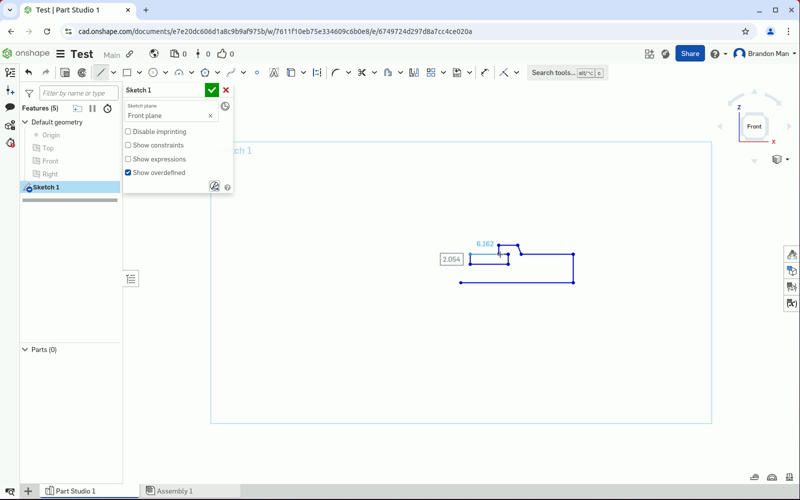
mouse_move(479, 254)
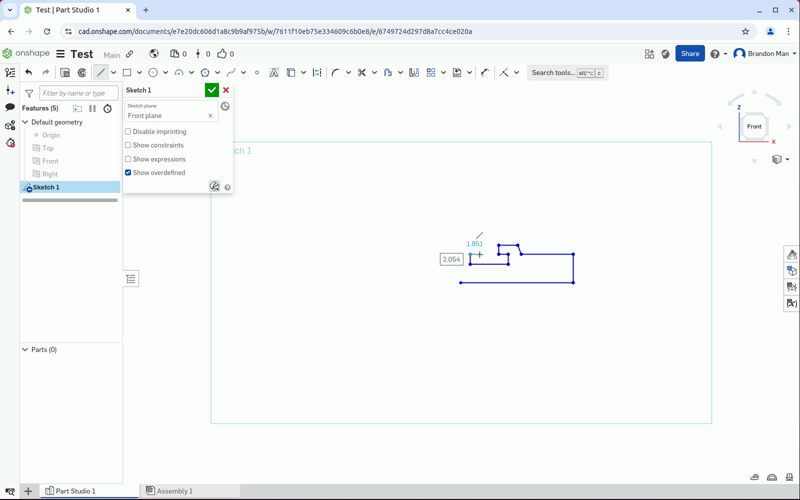
click(479, 254)
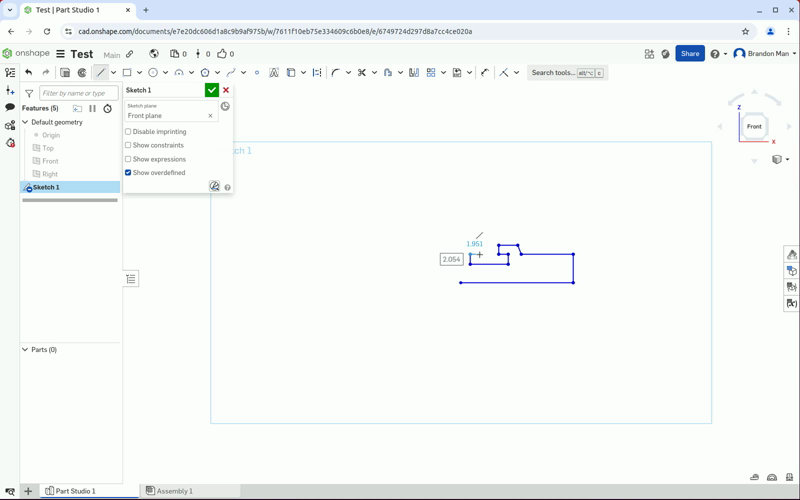
key_up(shift)
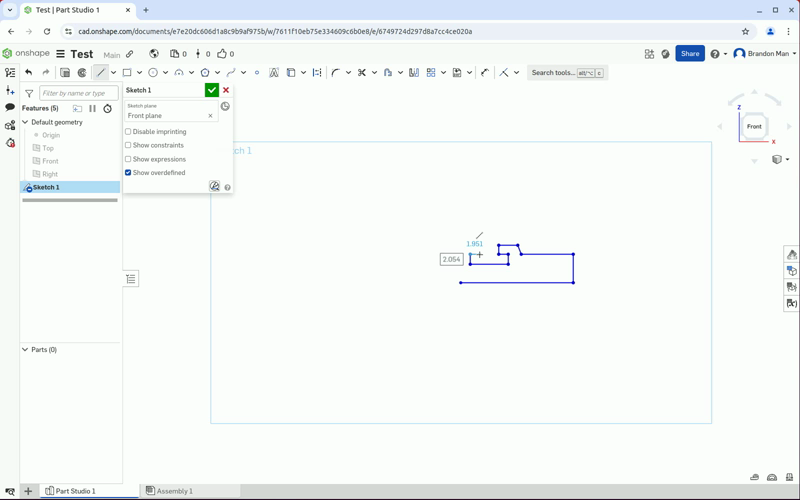
key_down(shift)
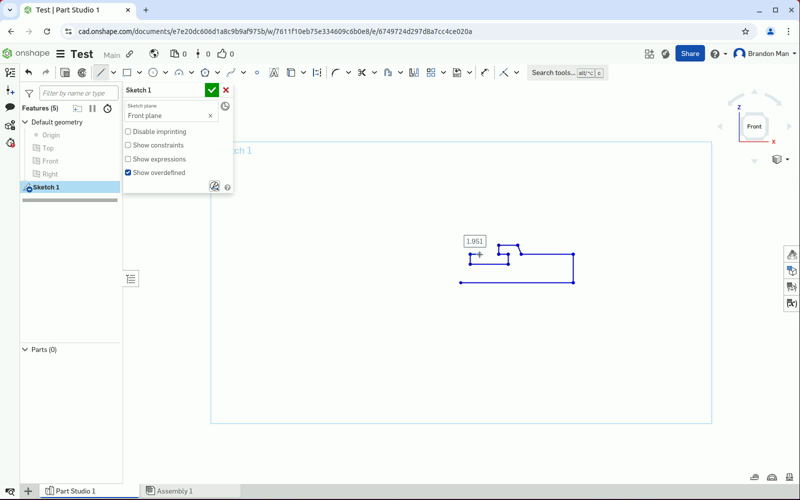
mouse_move(509, 254)
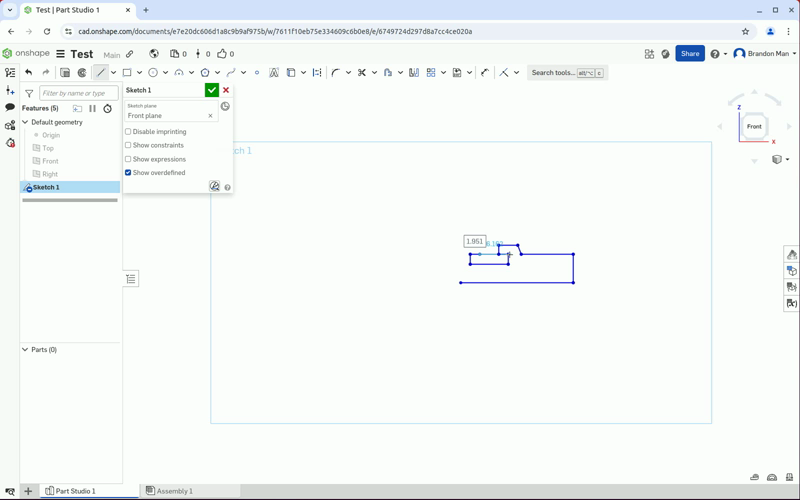
mouse_move(479, 245)
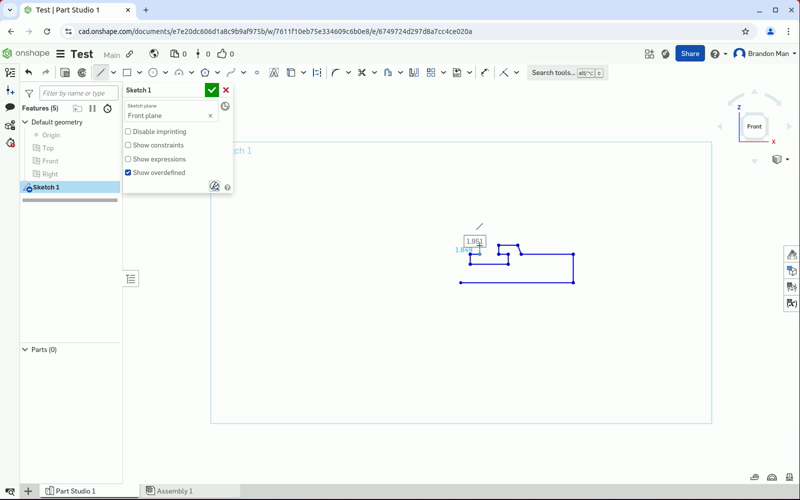
click(479, 245)
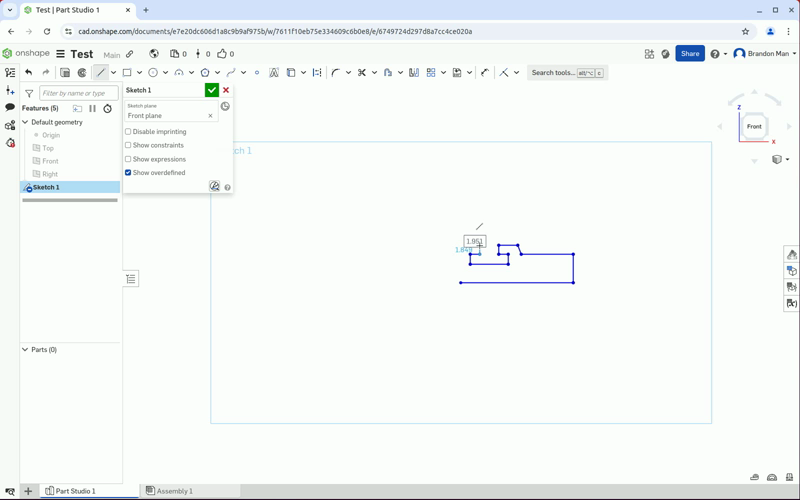
key_up(shift)
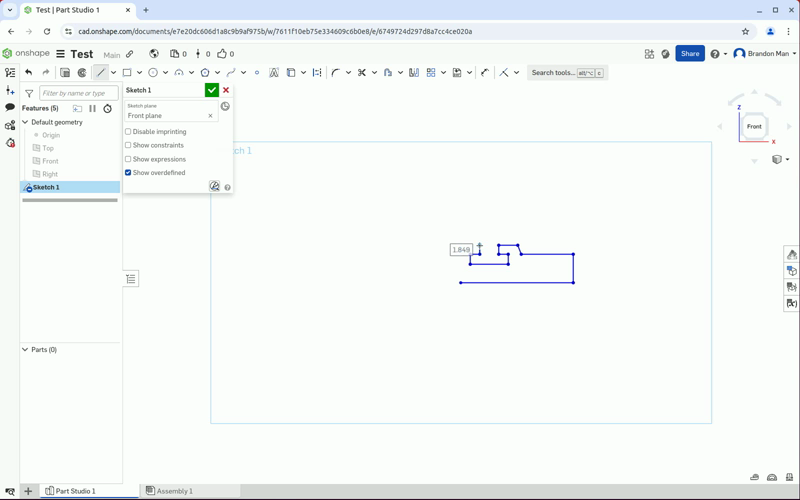
key_down(shift)
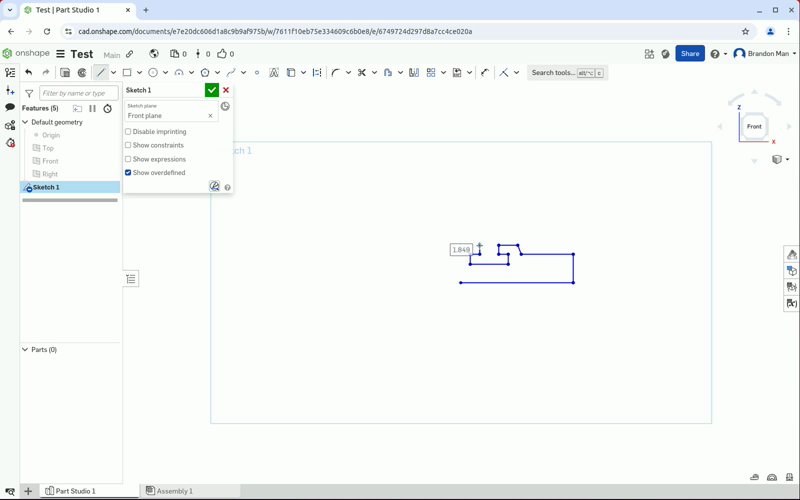
mouse_move(509, 245)
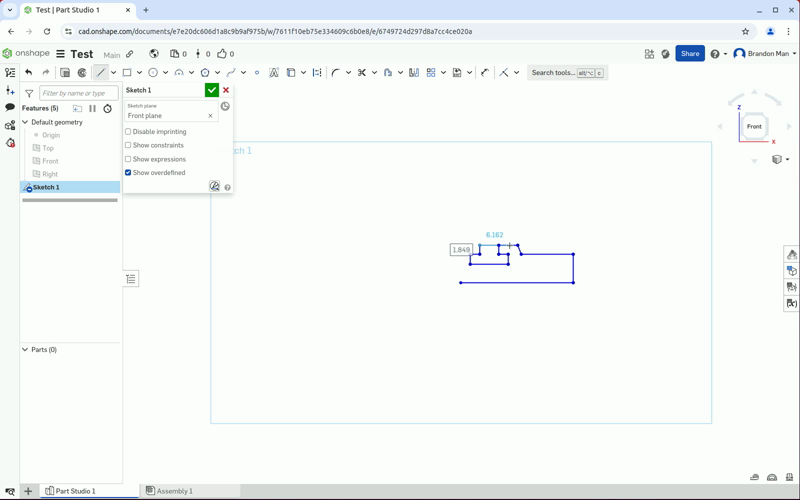
mouse_move(460, 245)
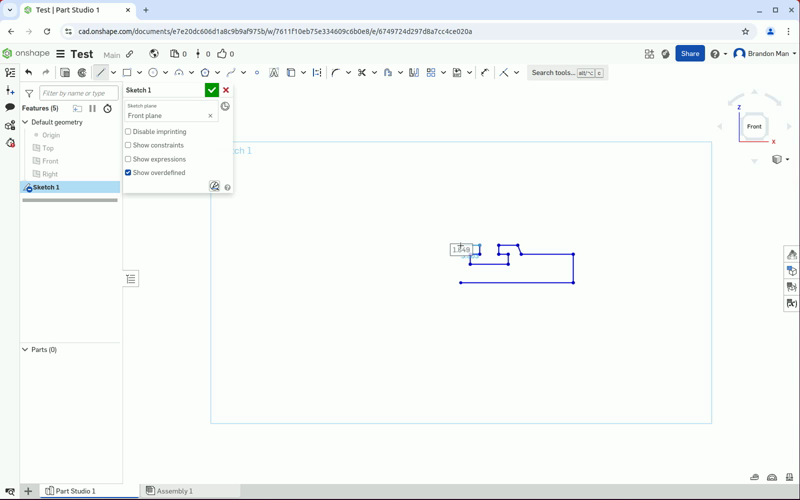
click(460, 245)
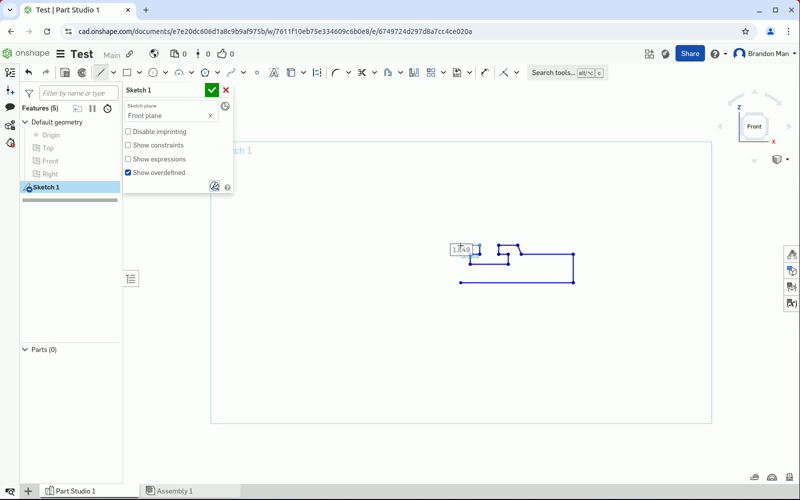
key_up(shift)
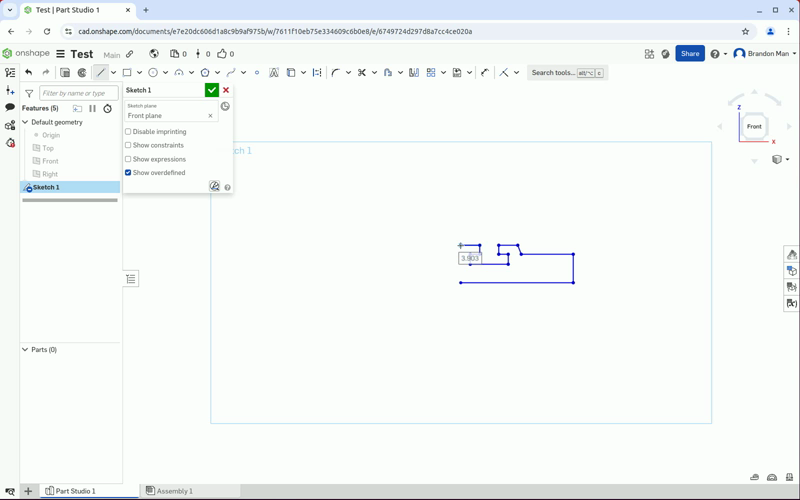
mouse_move(490, 245)
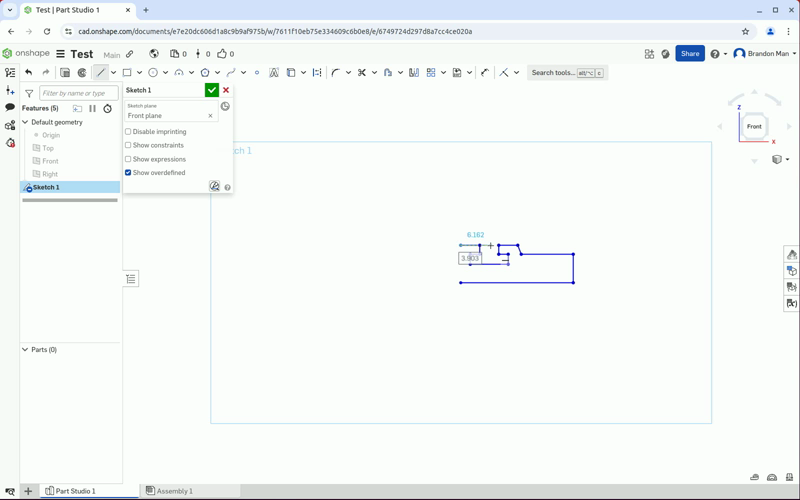
key_down(shift)
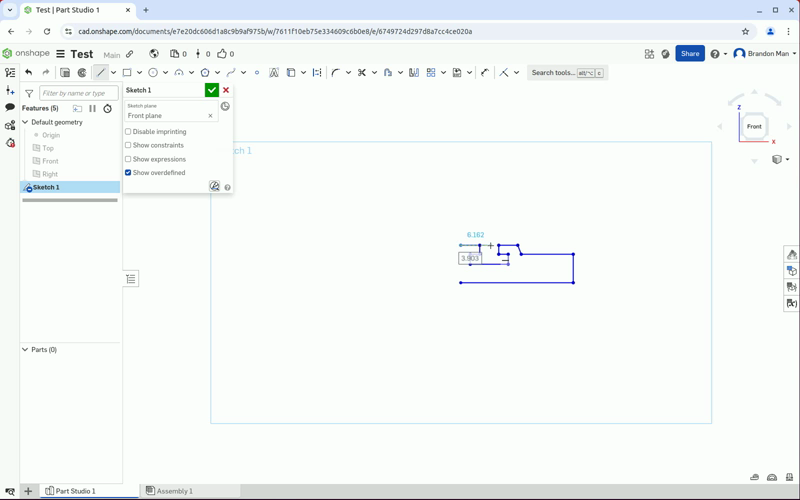
mouse_move(460, 282)
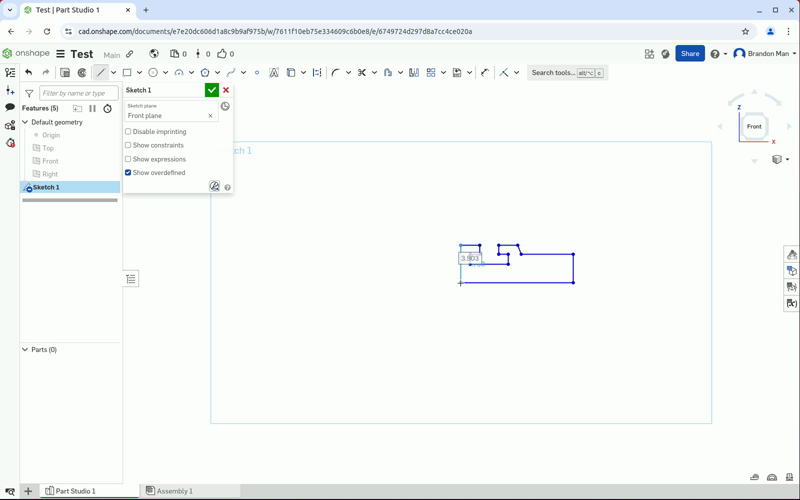
key_up(shift)
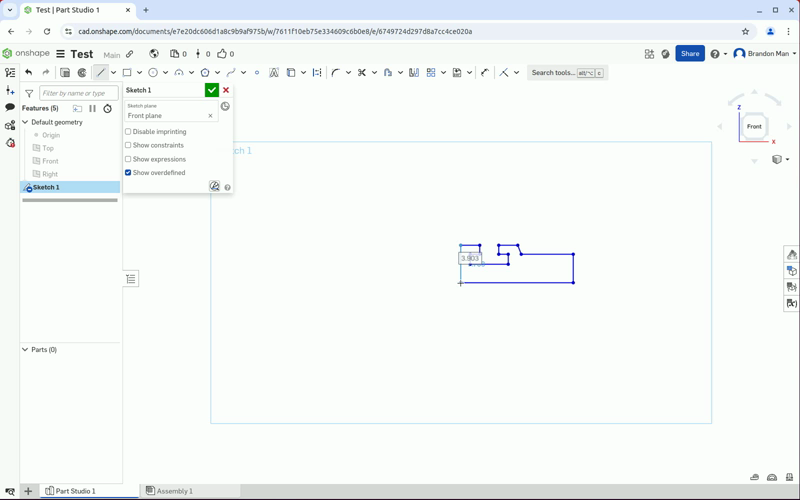
click(460, 282)
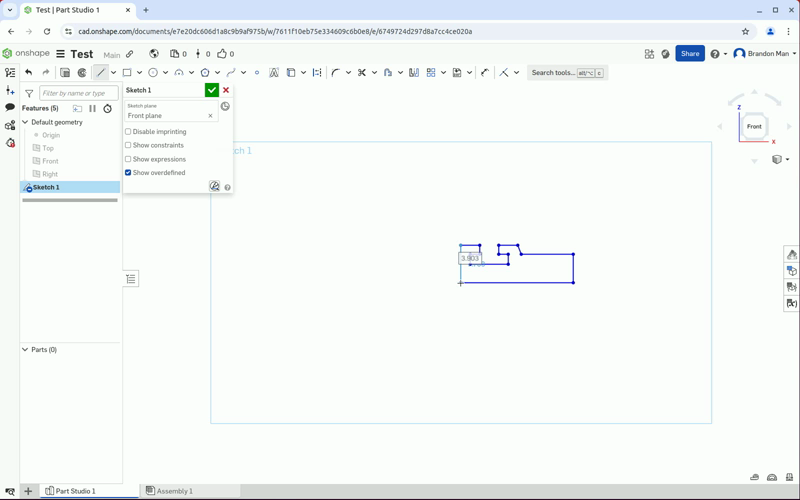
key(esc)
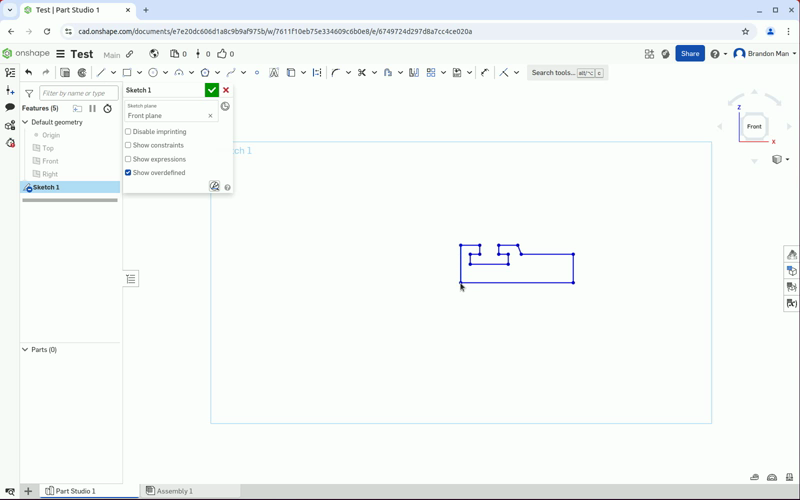
mouse_move(568, 257)
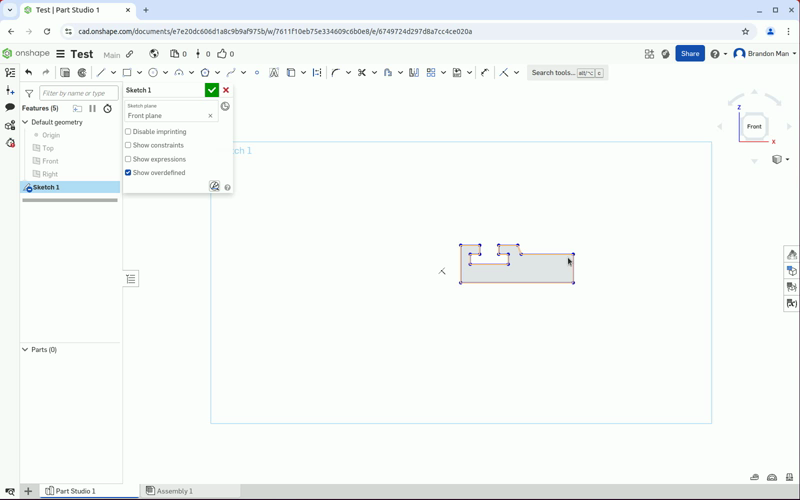
click(568, 257)
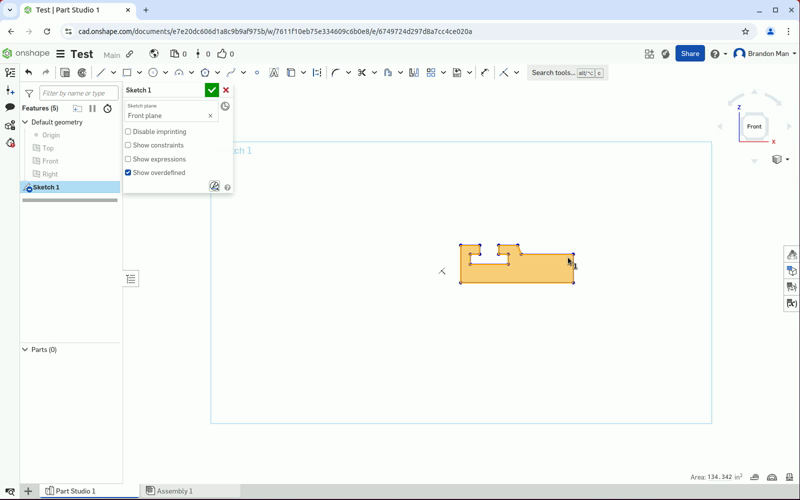
mouse_move(73, 352)
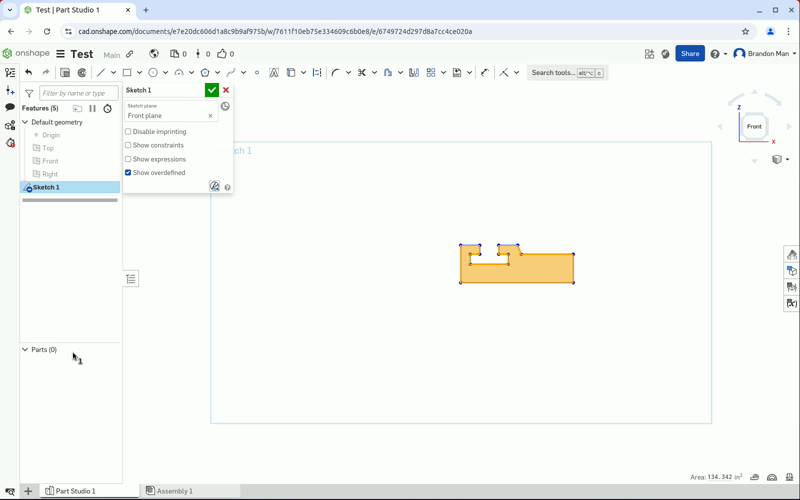
key(shift+y)
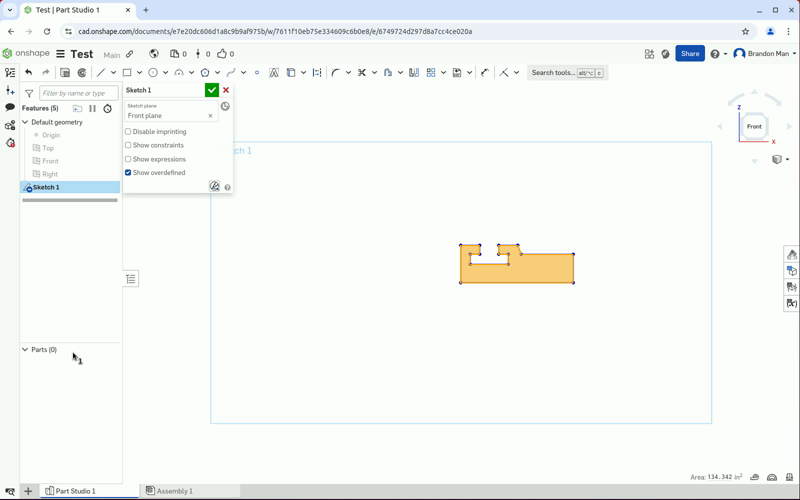
key(shift+e)
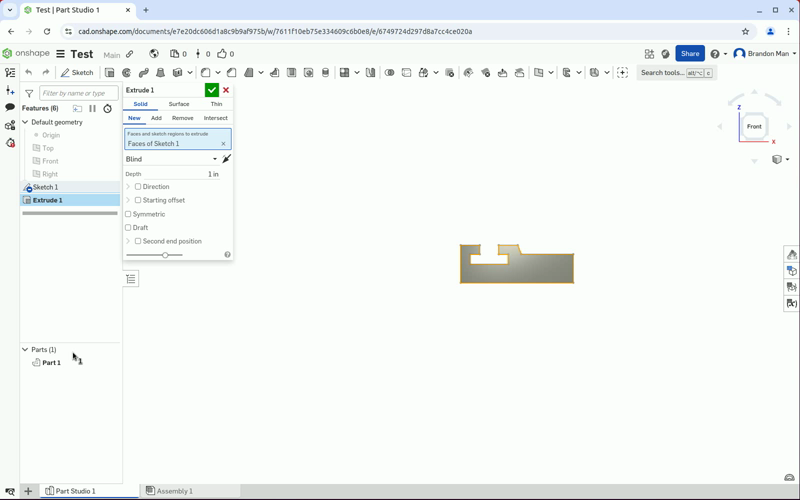
mouse_move(143, 106)
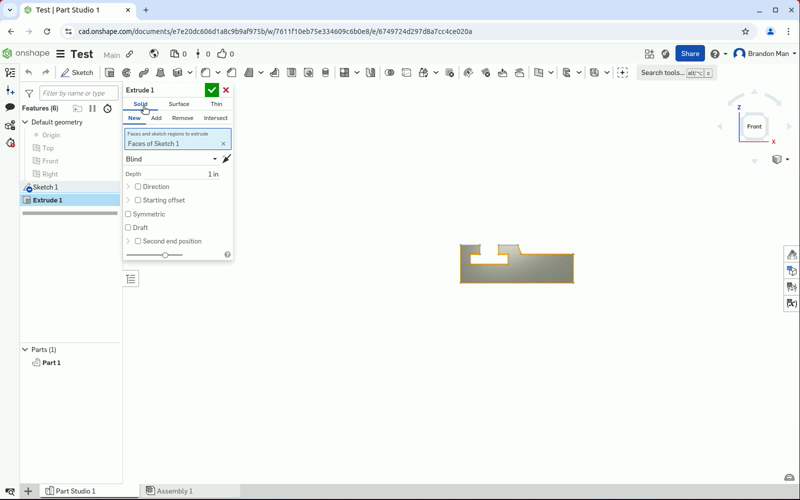
click(143, 106)
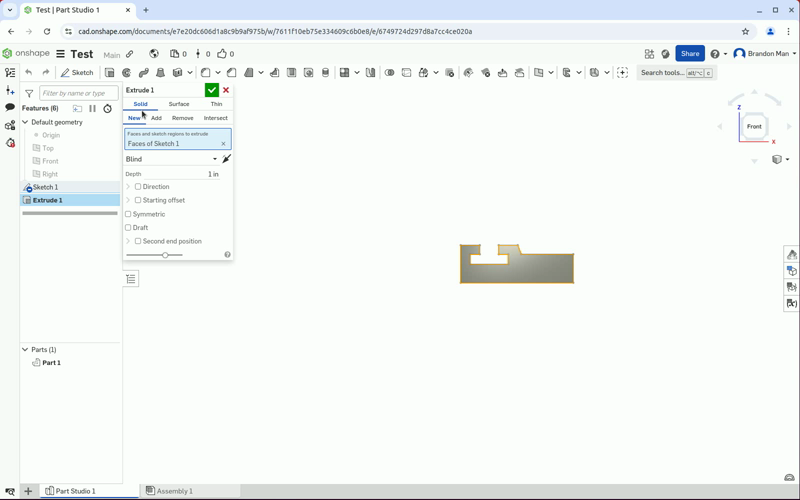
mouse_move(137, 120)
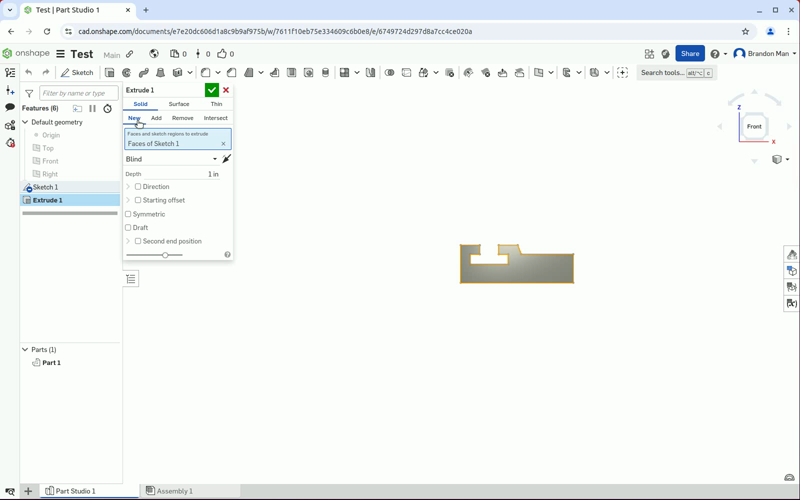
click(137, 120)
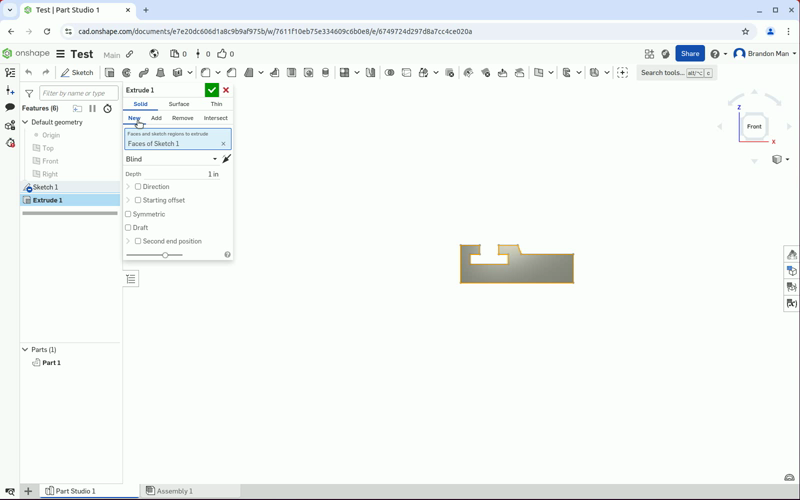
key(tab, 4)
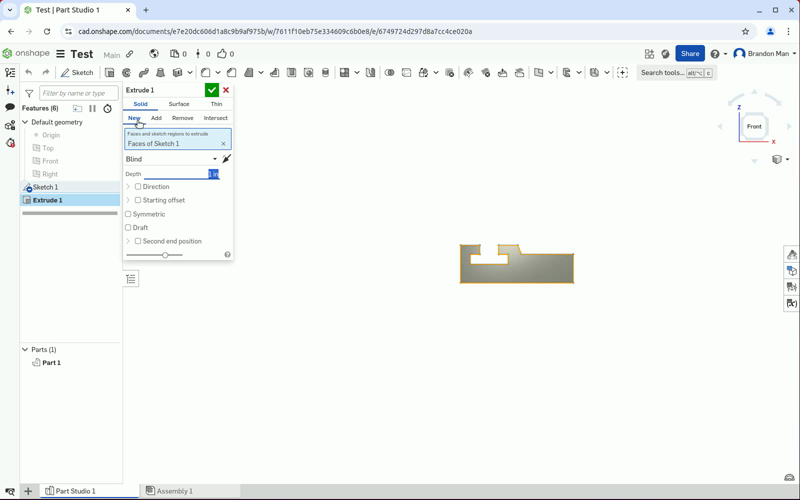
text(11.554)
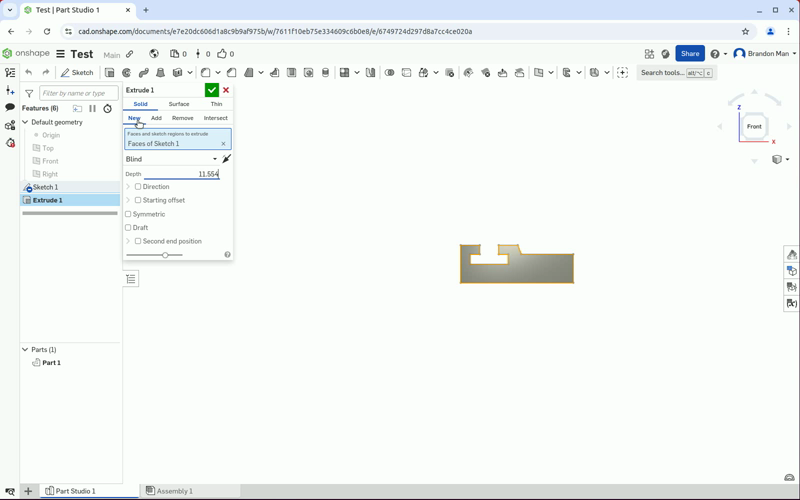
key(enter)
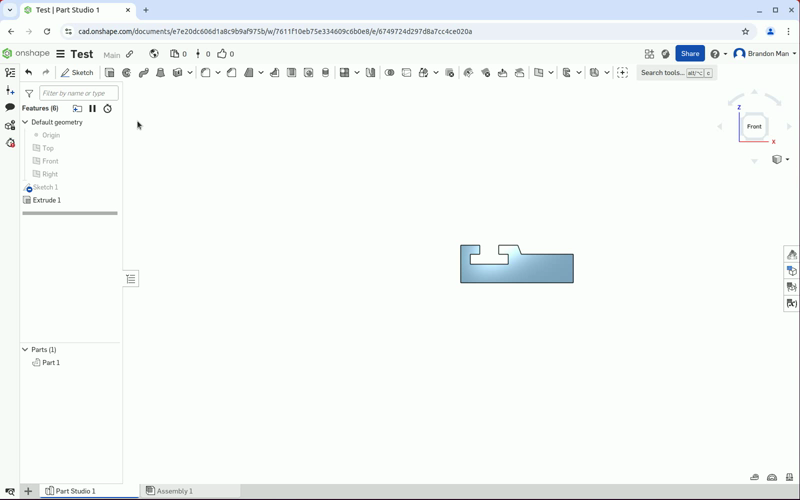
key(shift+h)
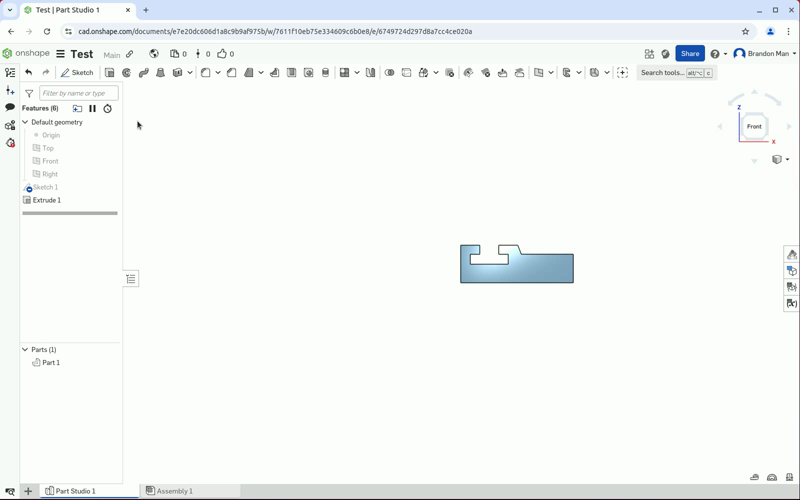
key(shift+h)
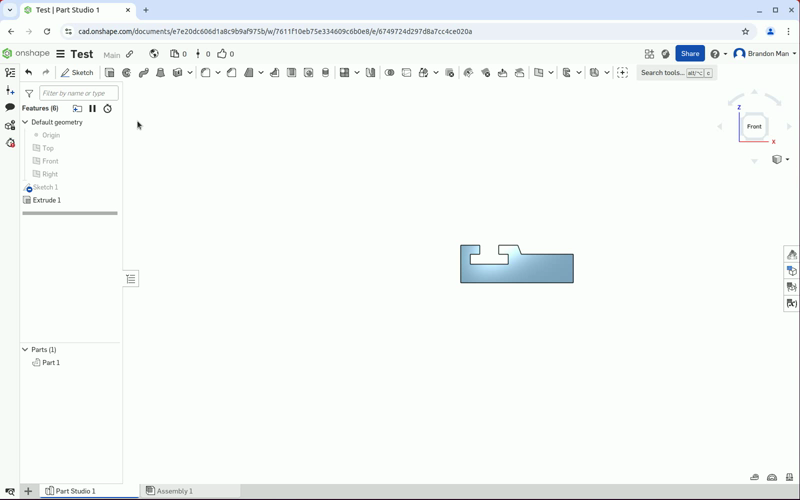
mouse_move(73, 189)
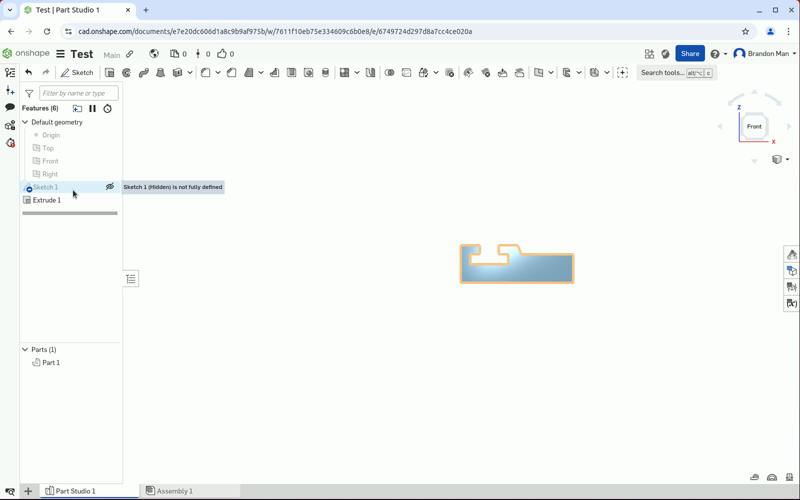
click(73, 189)
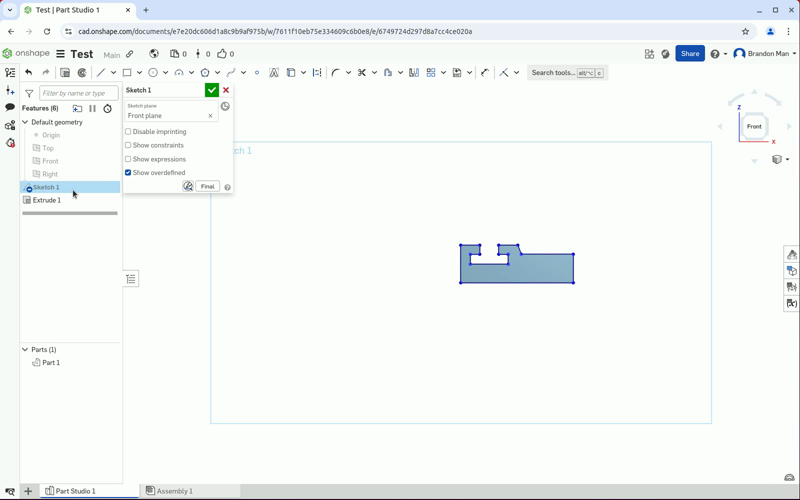
mouse_move(229, 92)
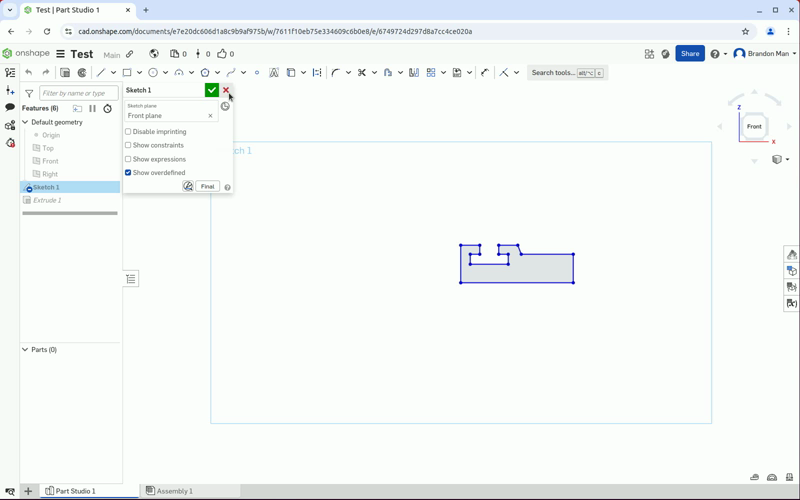
click(229, 92)
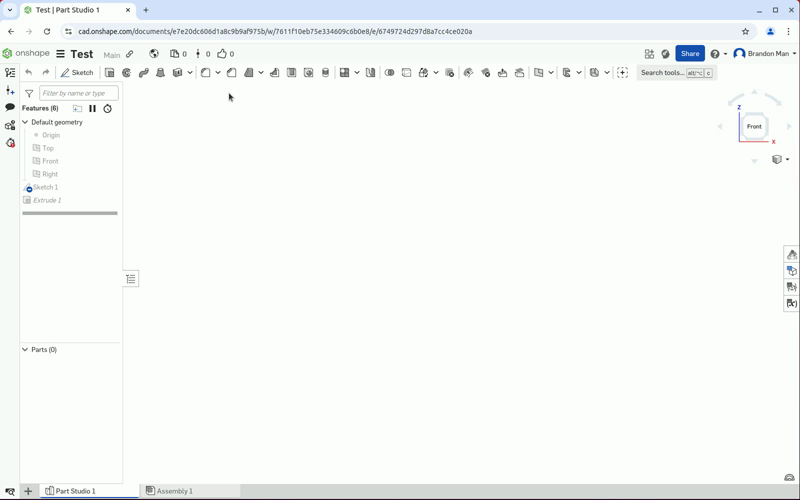
mouse_move(73, 352)
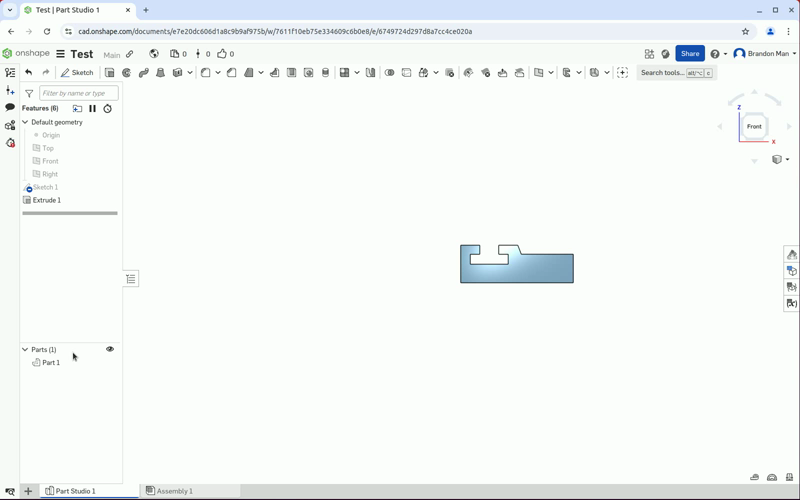
key(y)
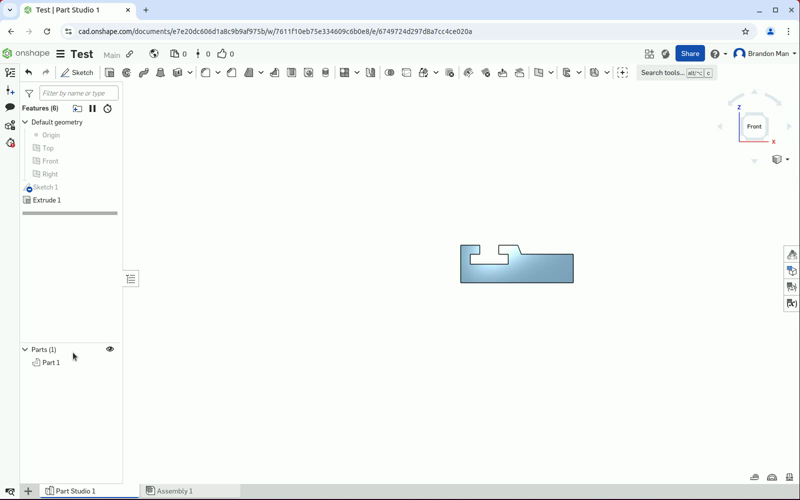
key(shift+p)
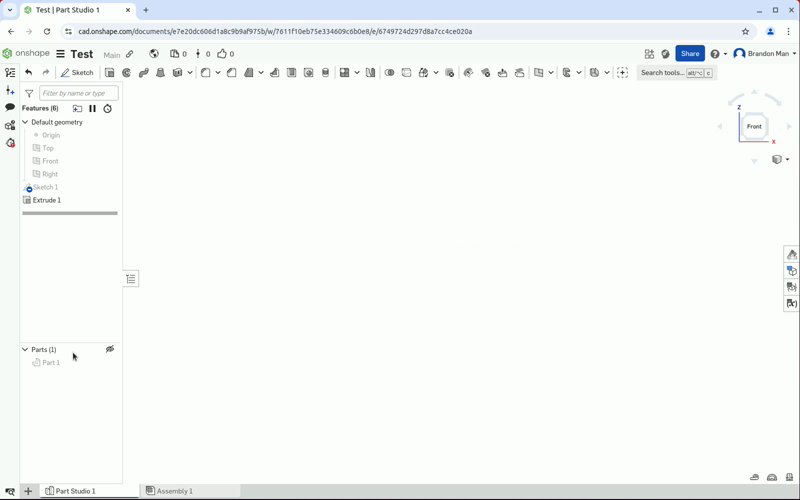
key(space)
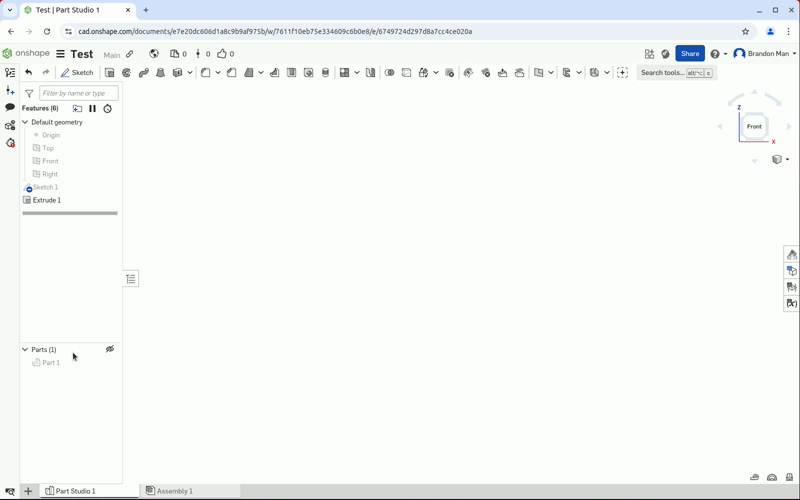
key_down(shift)
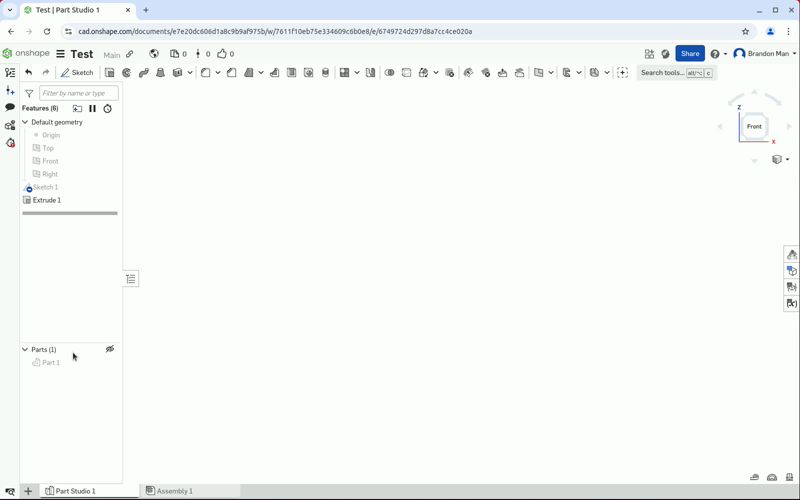
key(left)
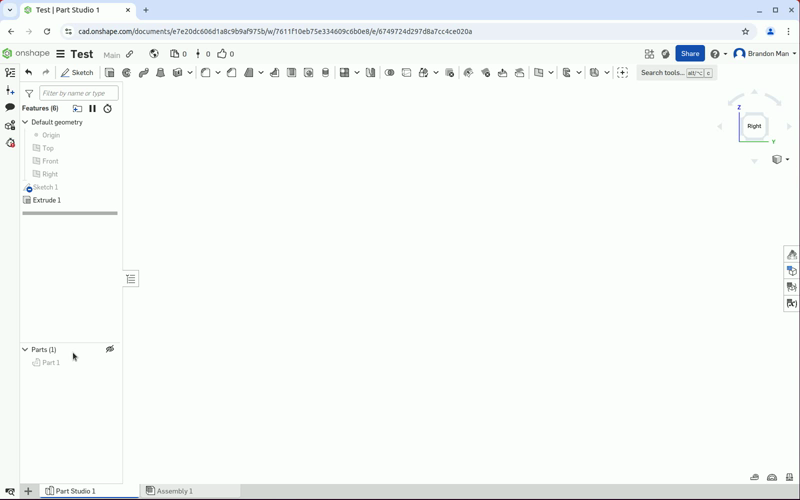
key_up(shift)
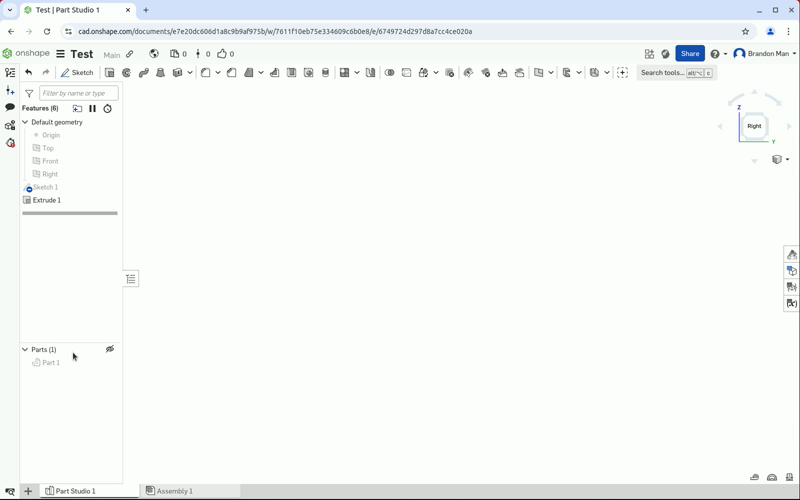
mouse_move(73, 352)
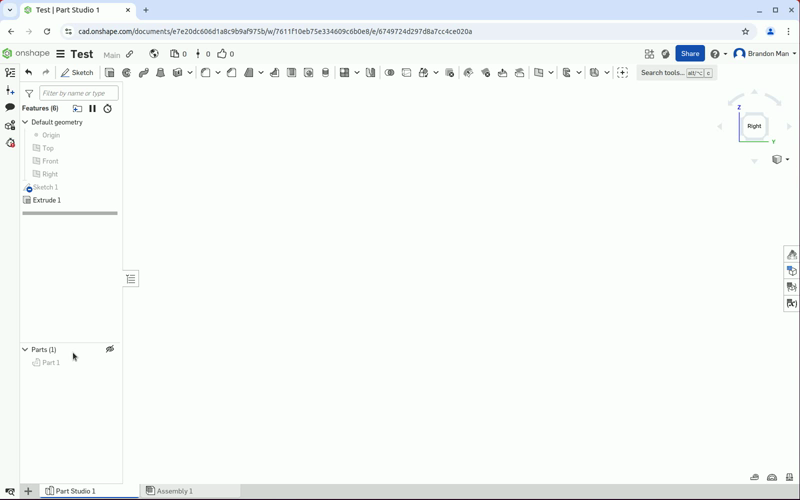
key(shift+y)
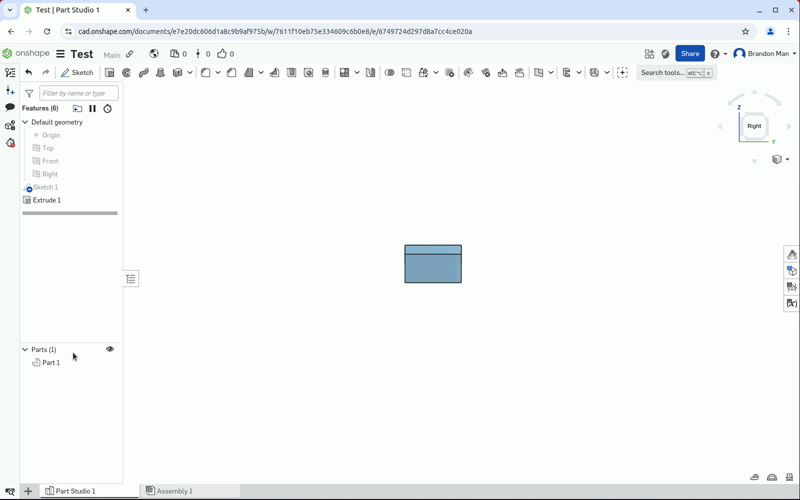
mouse_move(541, 75)
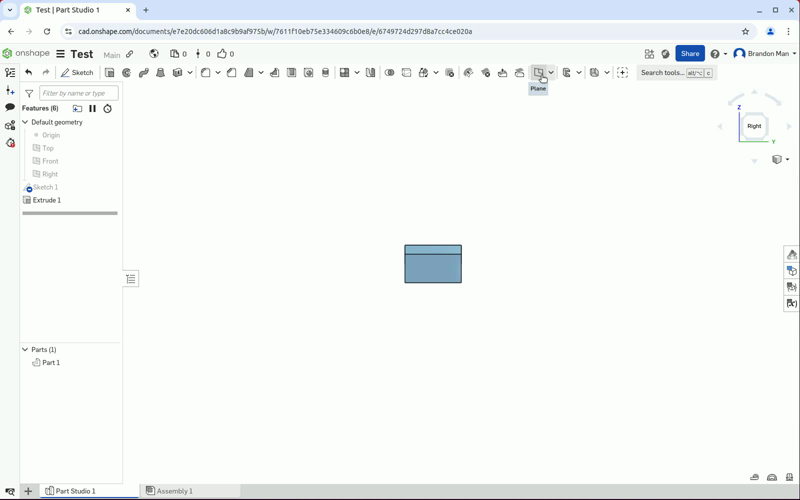
click(541, 75)
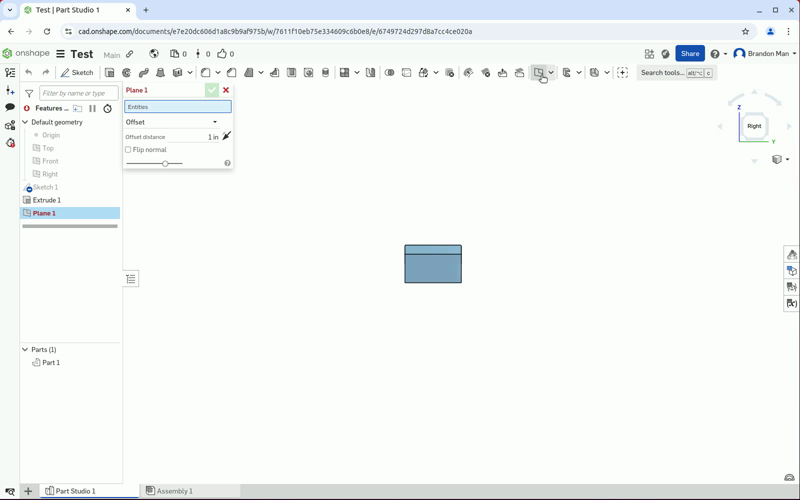
mouse_move(73, 176)
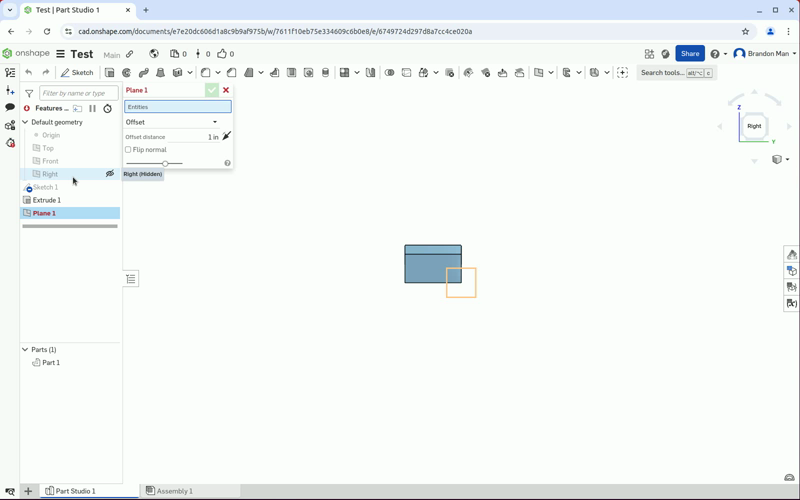
click(73, 176)
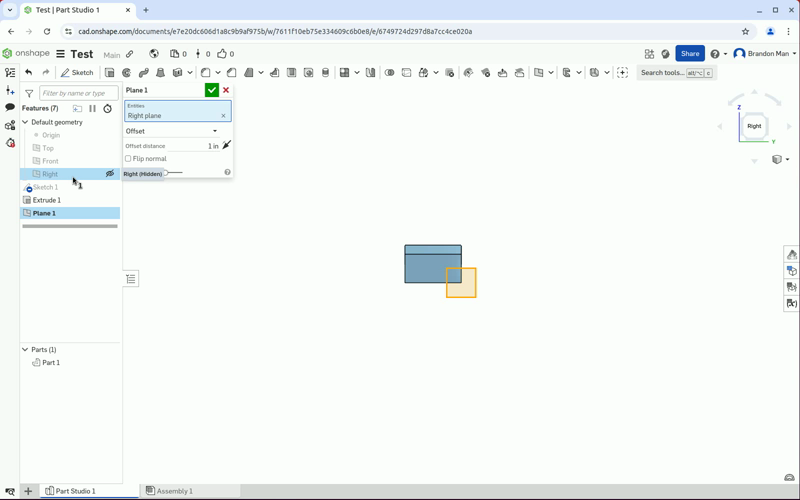
key(tab, 2)
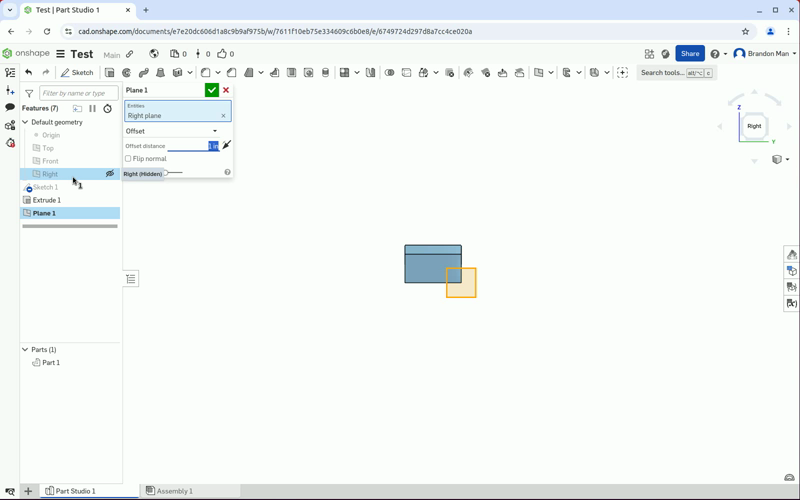
text(23.108)
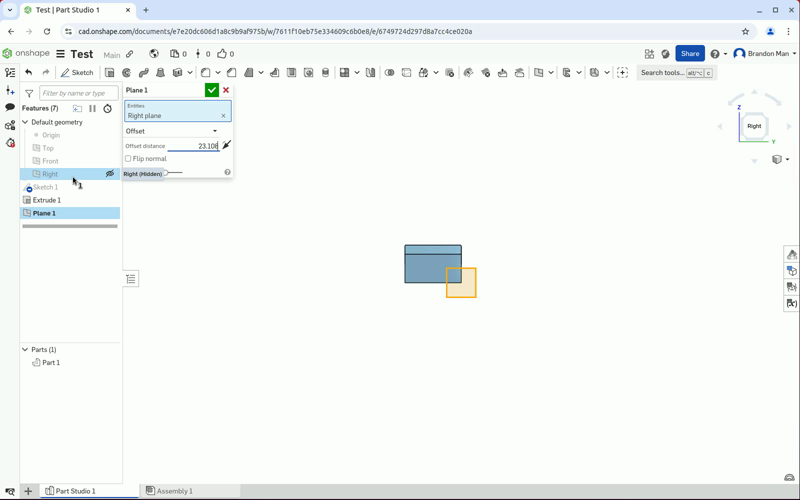
key(enter, 2)
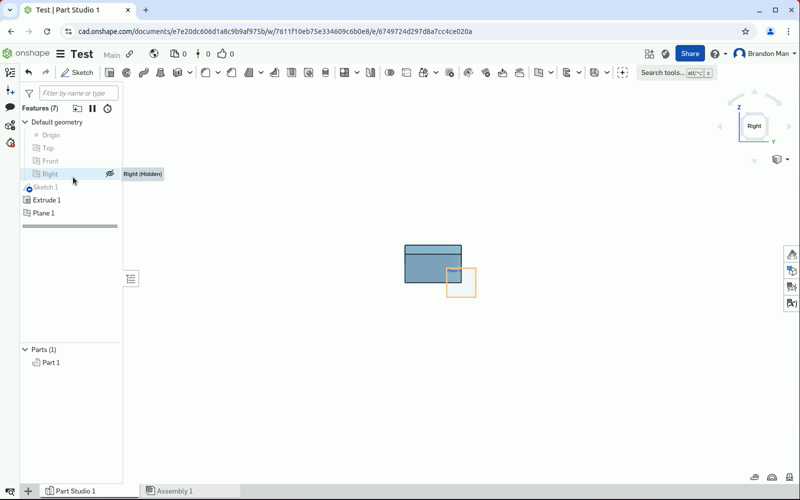
key(shift+s)
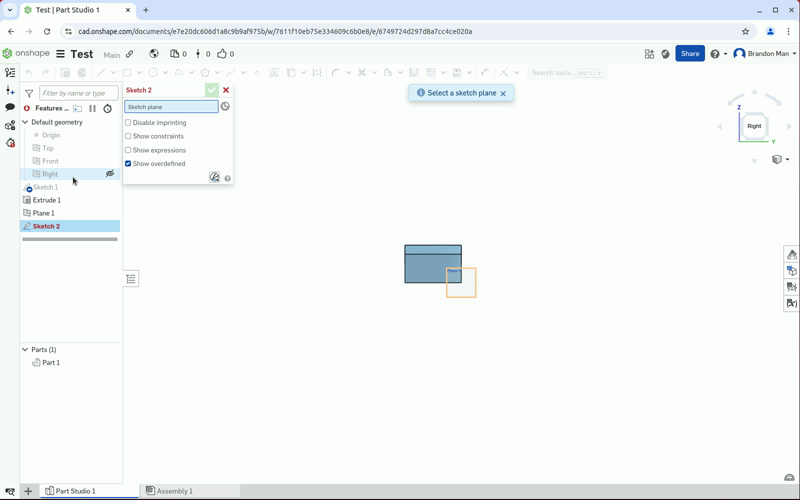
mouse_move(73, 215)
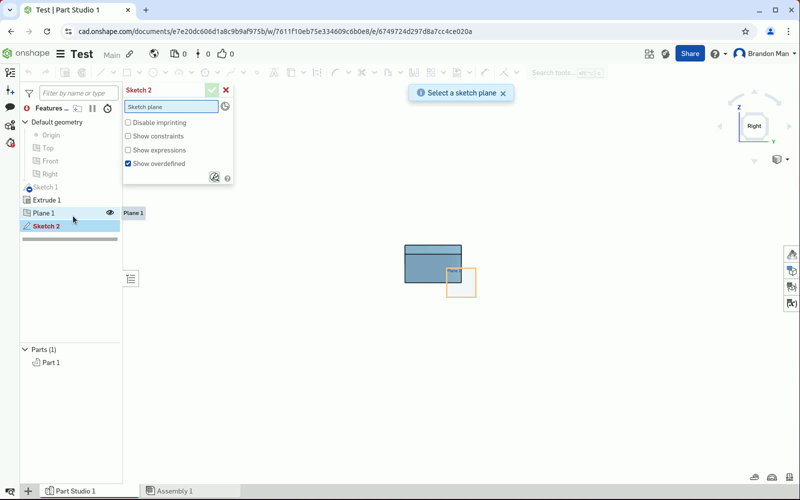
click(73, 215)
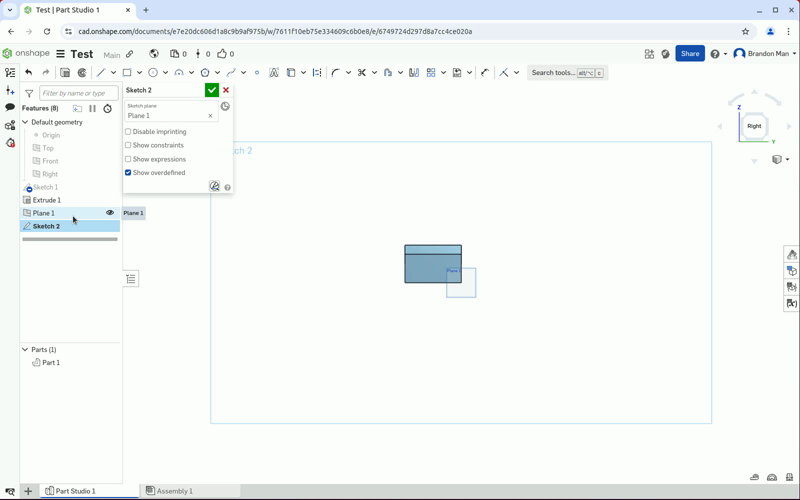
mouse_move(73, 352)
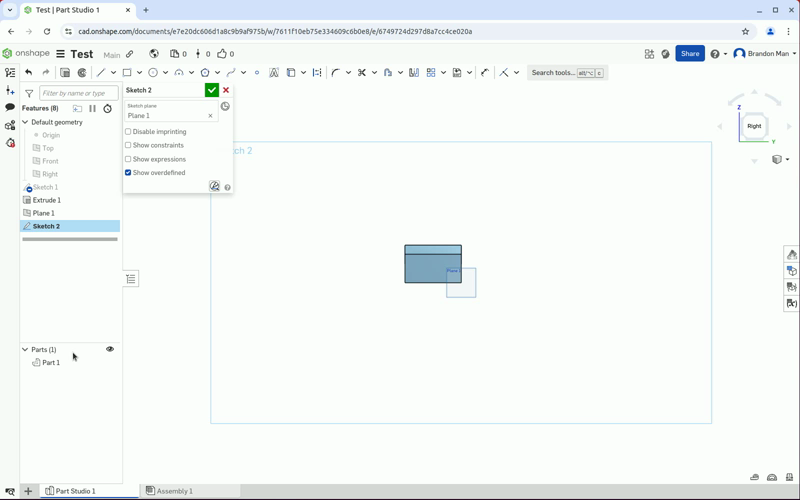
key(y)
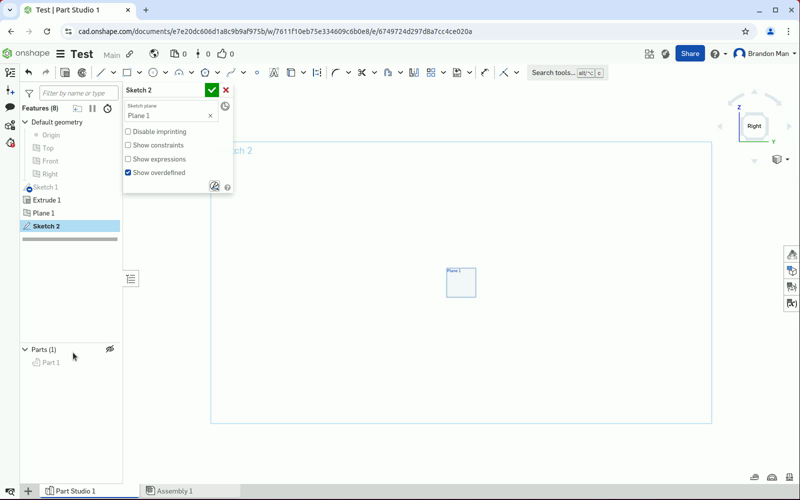
key(l)
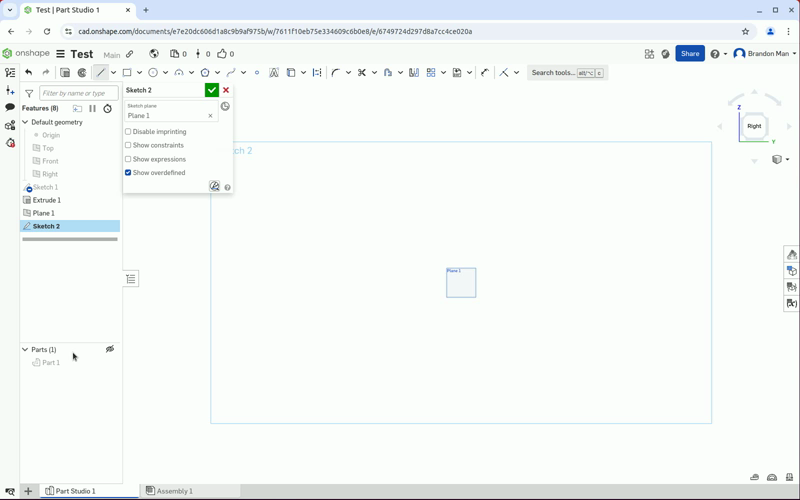
key_down(shift)
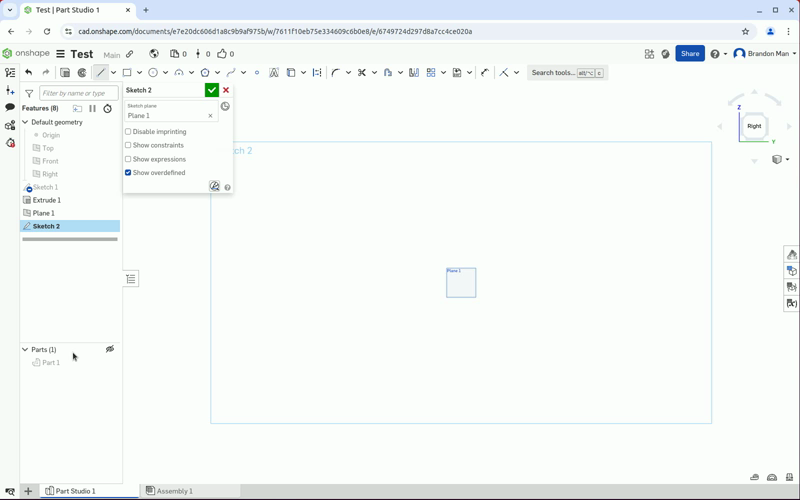
mouse_move(413, 273)
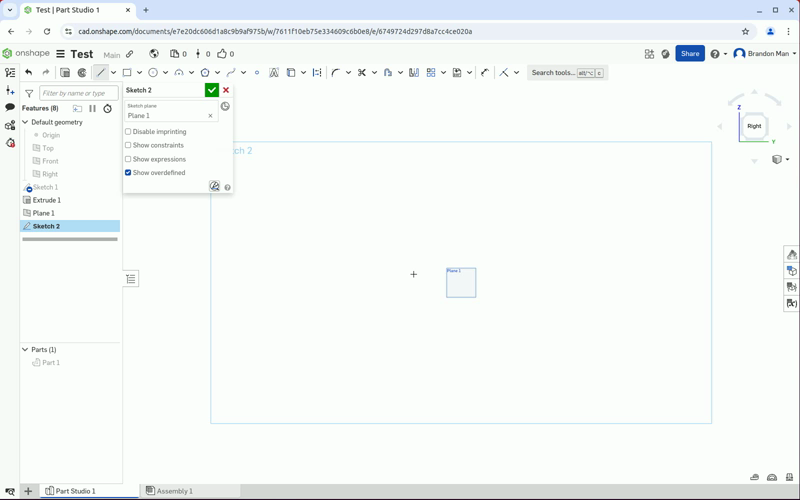
click(413, 273)
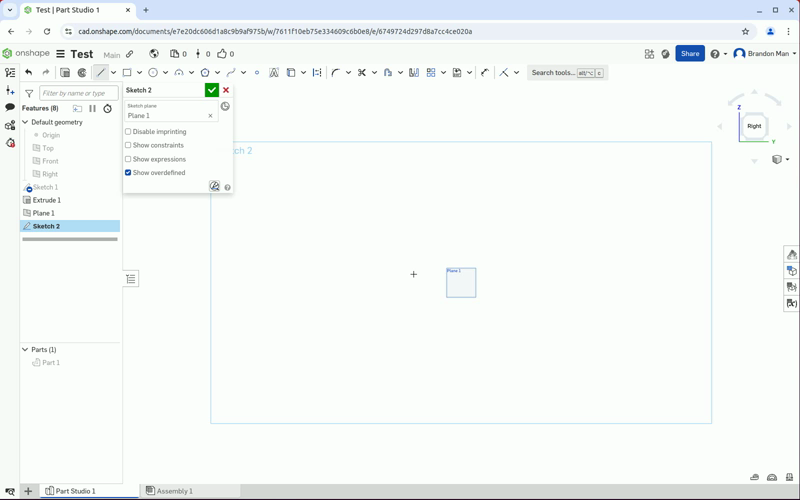
key_up(shift)
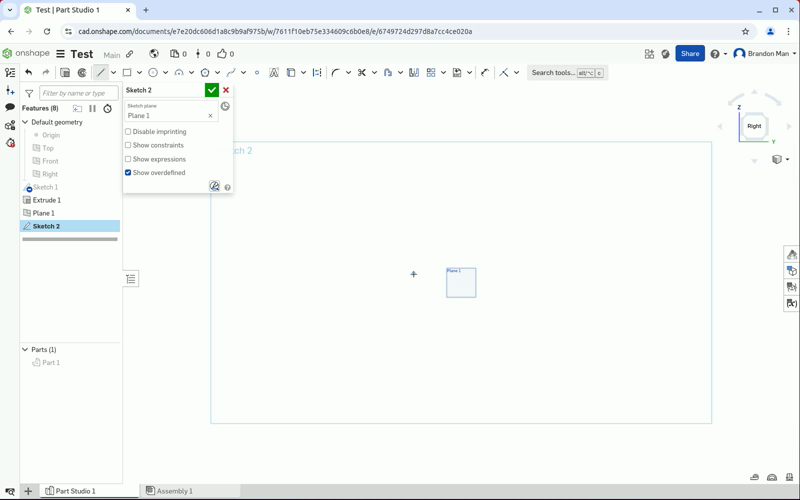
key_down(shift)
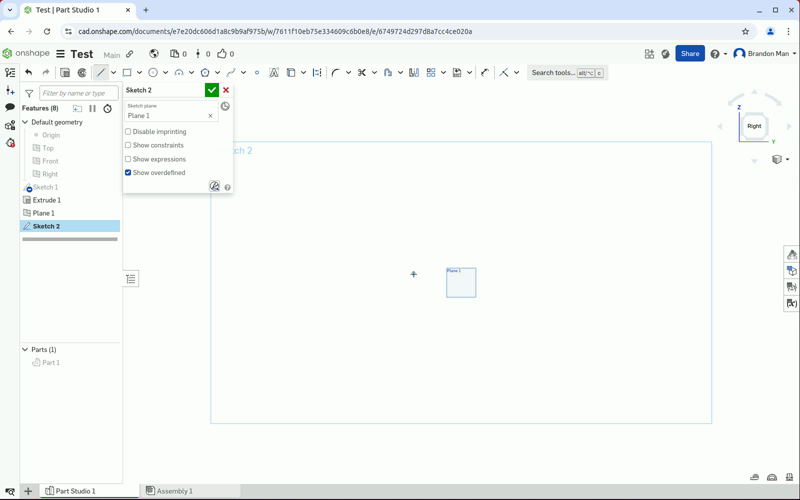
mouse_move(444, 273)
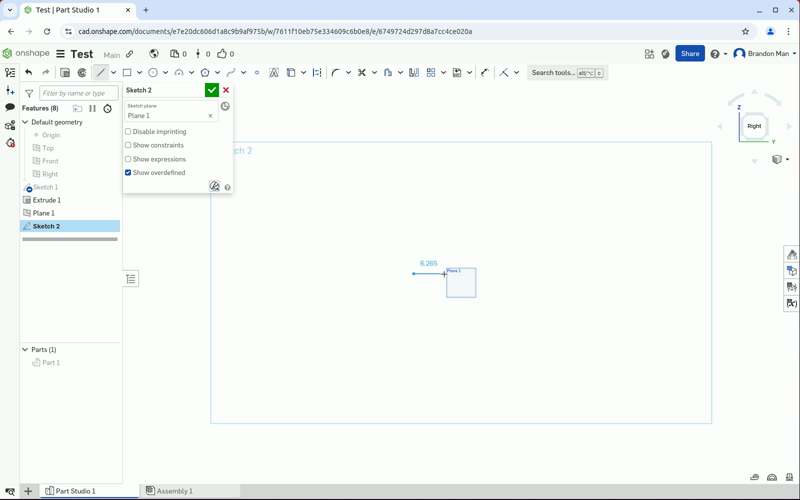
mouse_move(423, 283)
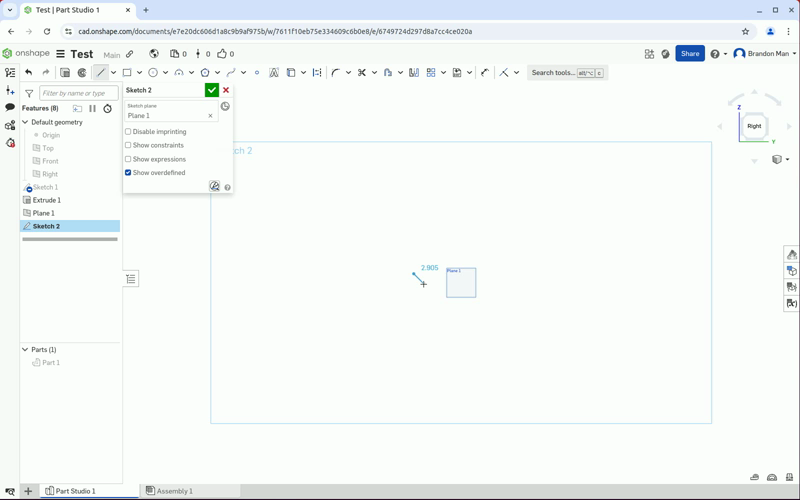
click(423, 283)
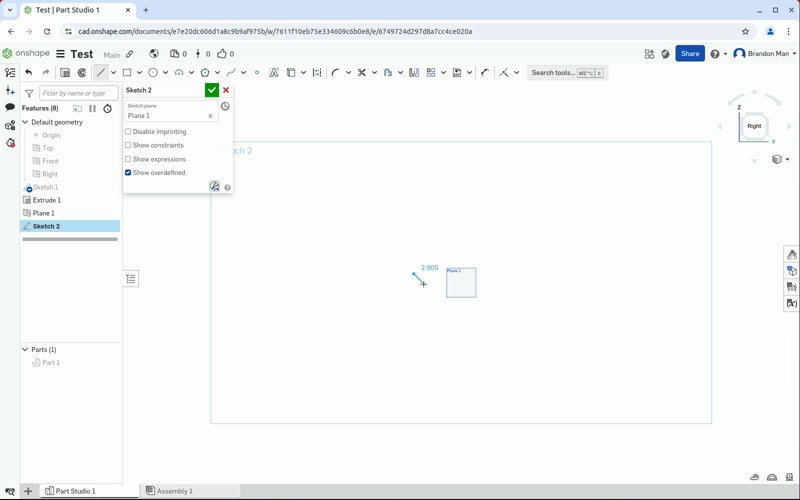
key_up(shift)
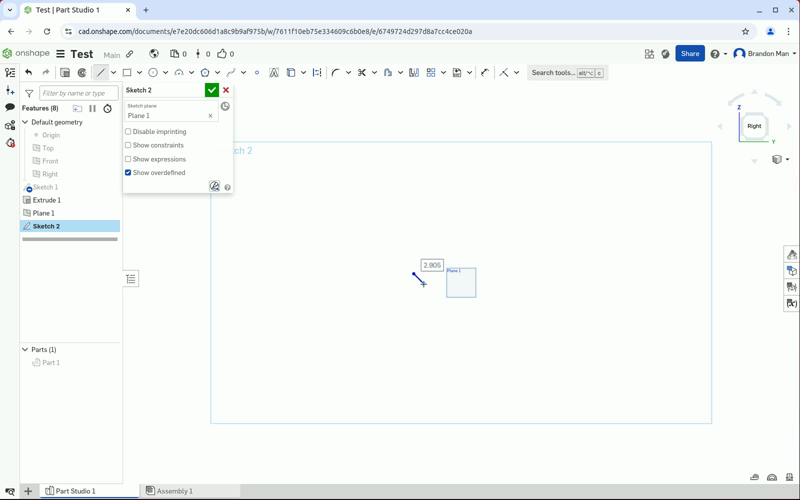
key_down(shift)
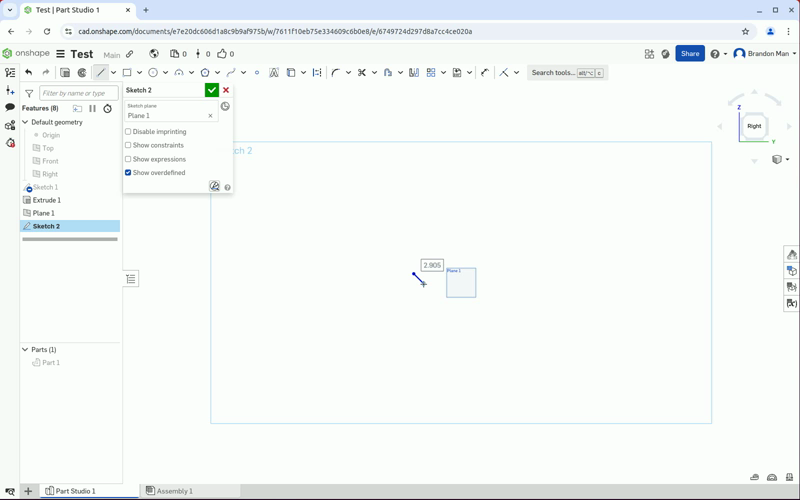
mouse_move(453, 283)
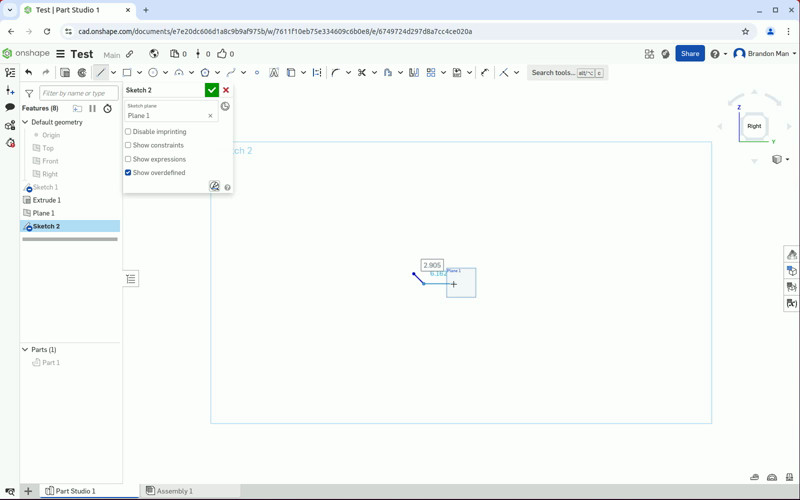
mouse_move(442, 283)
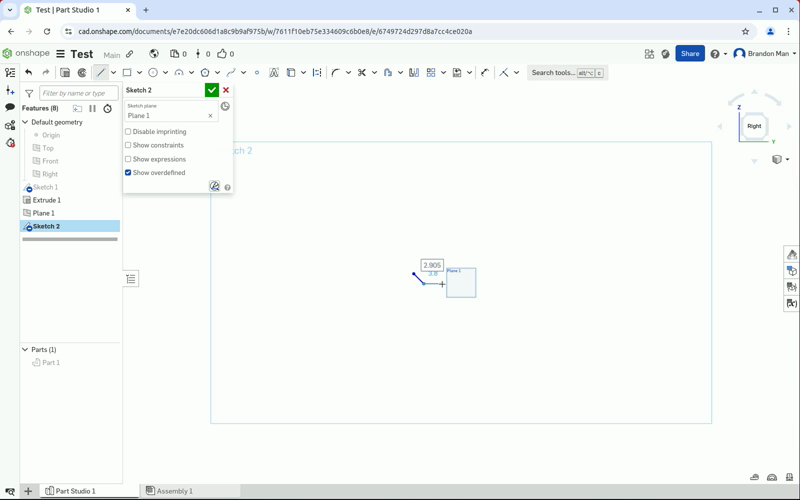
click(442, 283)
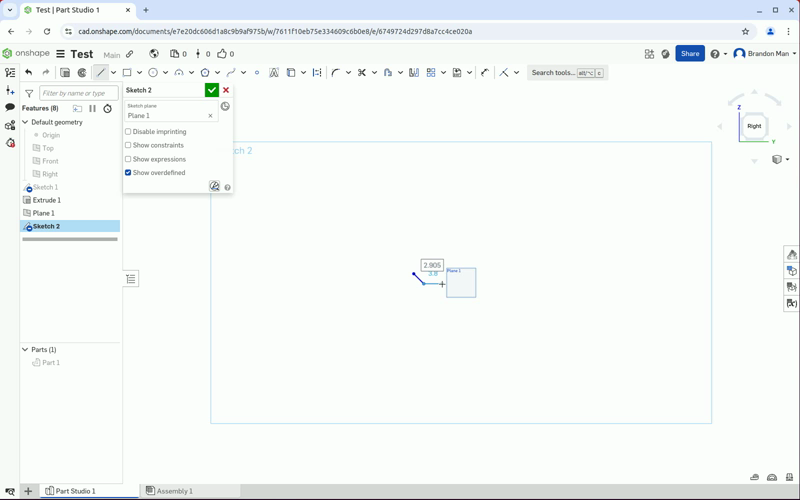
key_up(shift)
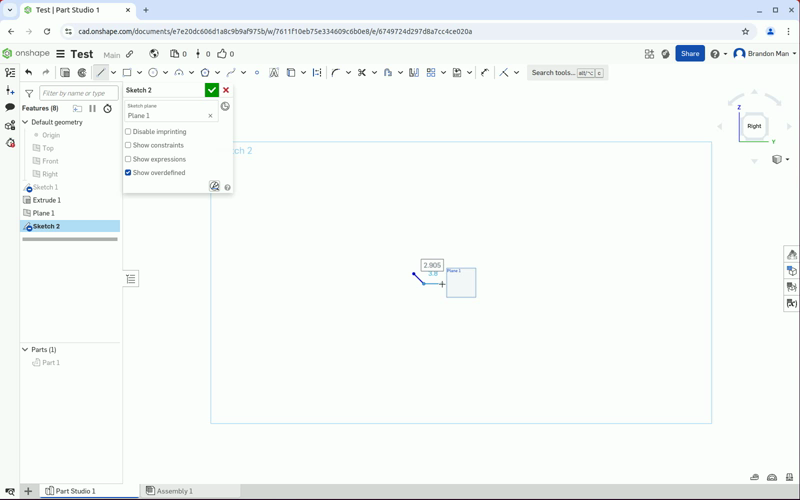
key_down(shift)
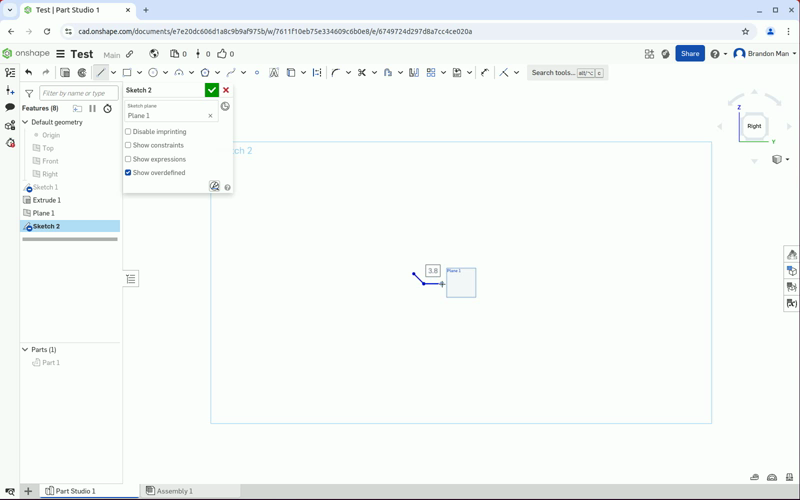
mouse_move(472, 283)
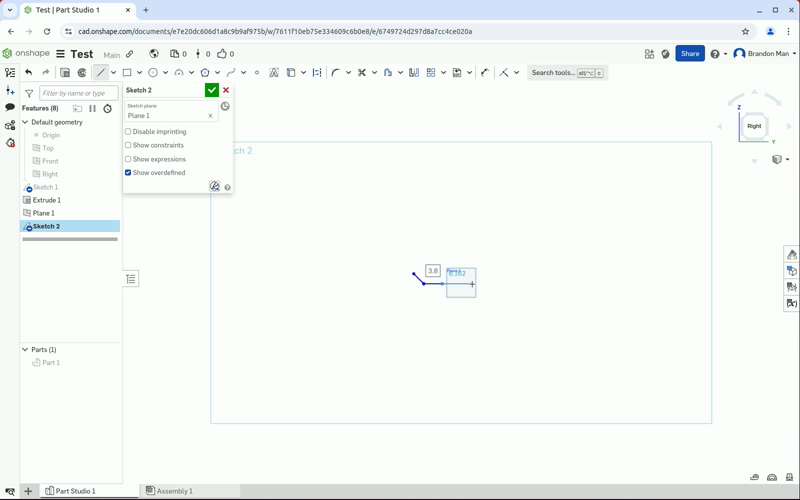
mouse_move(452, 273)
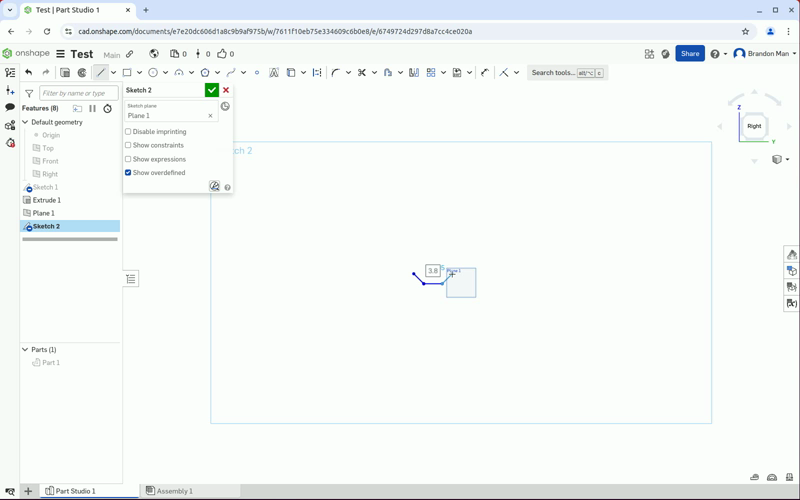
click(452, 273)
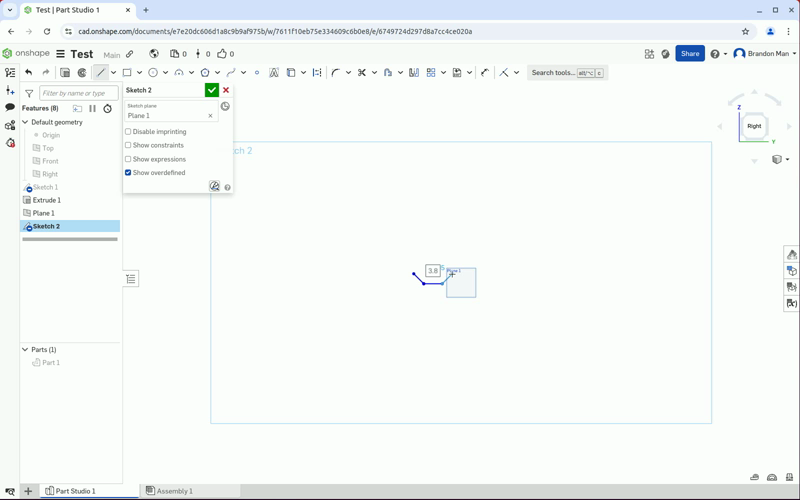
key_up(shift)
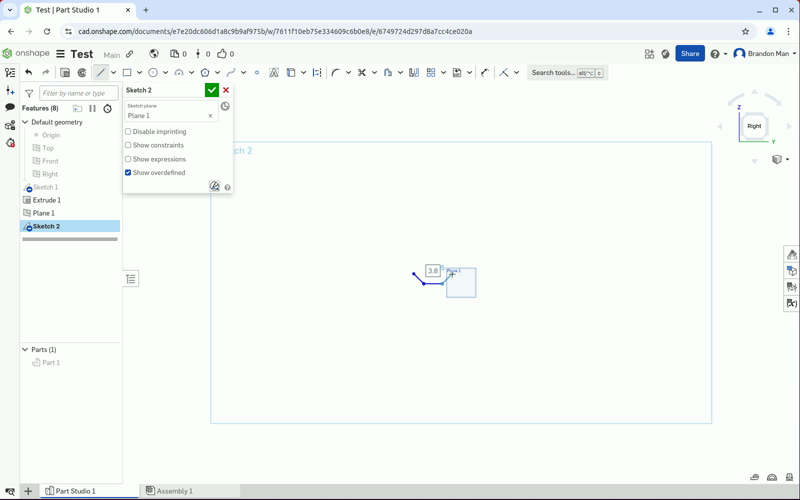
mouse_move(482, 273)
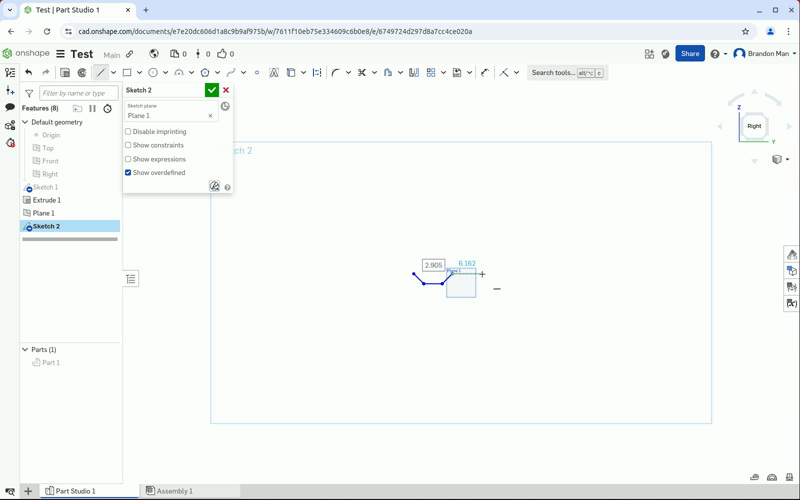
key_down(shift)
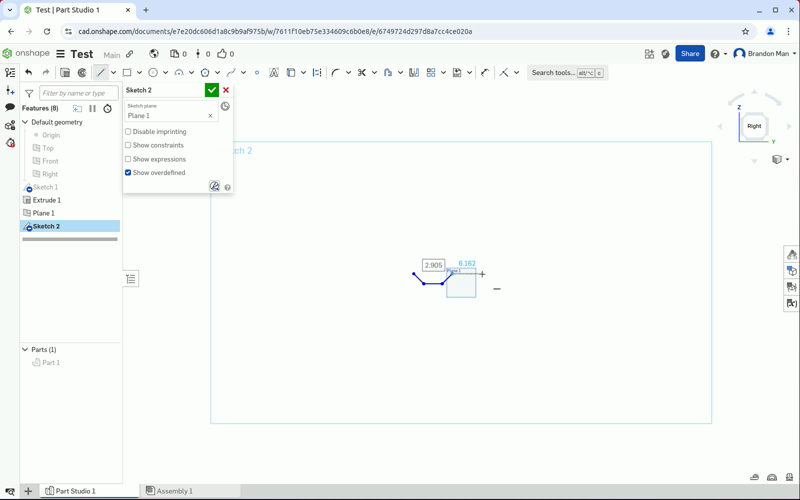
mouse_move(413, 273)
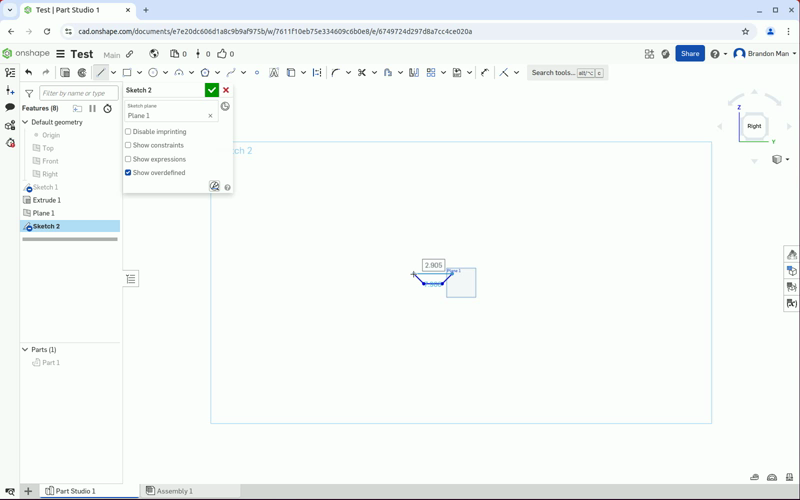
key_up(shift)
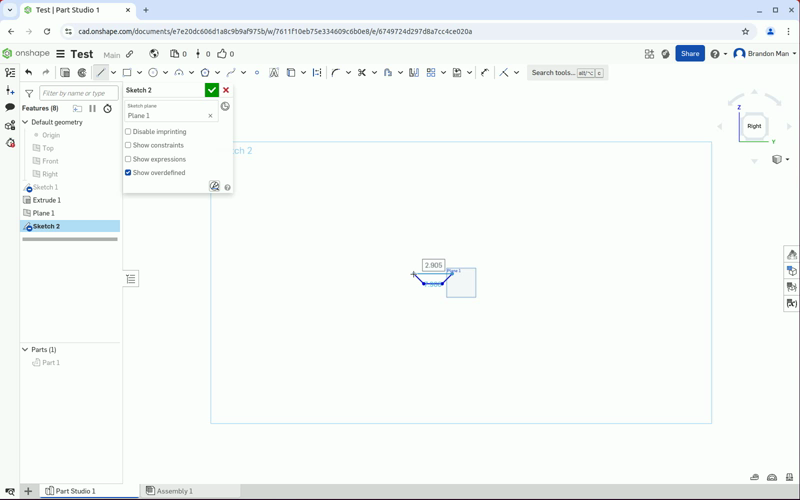
click(413, 273)
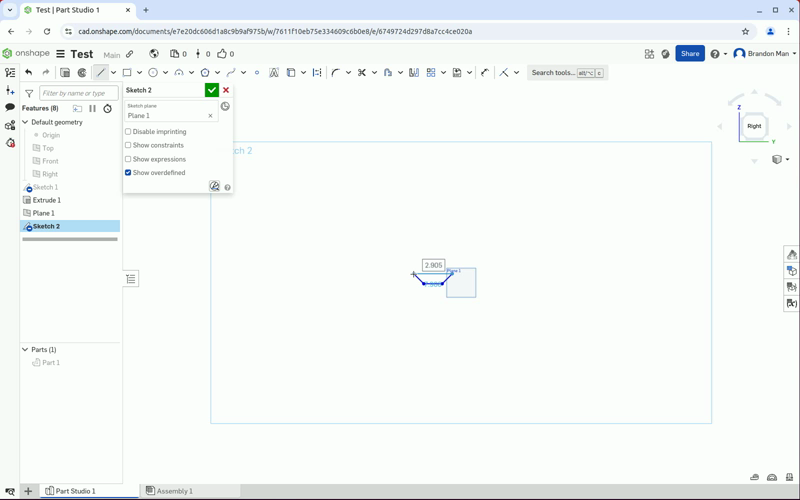
key(esc)
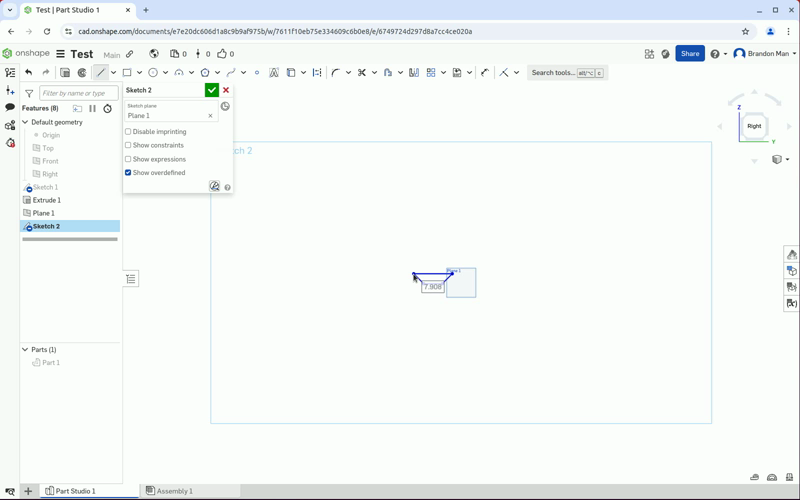
mouse_move(426, 276)
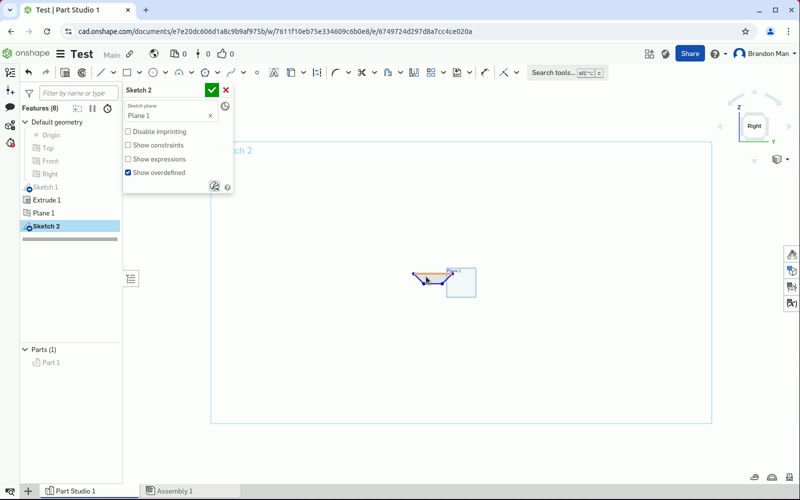
scroll(6)
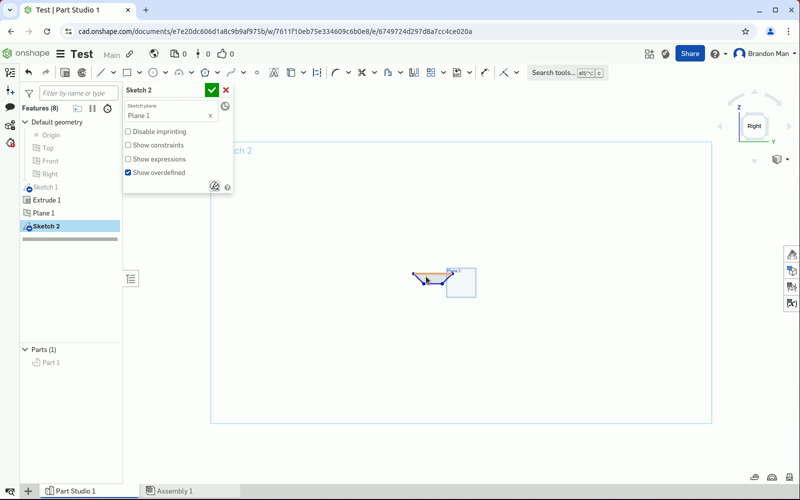
scroll(6)
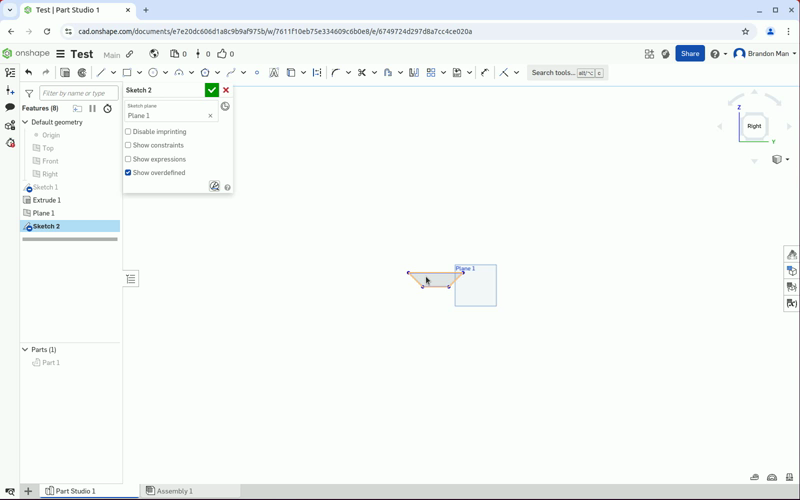
scroll(6)
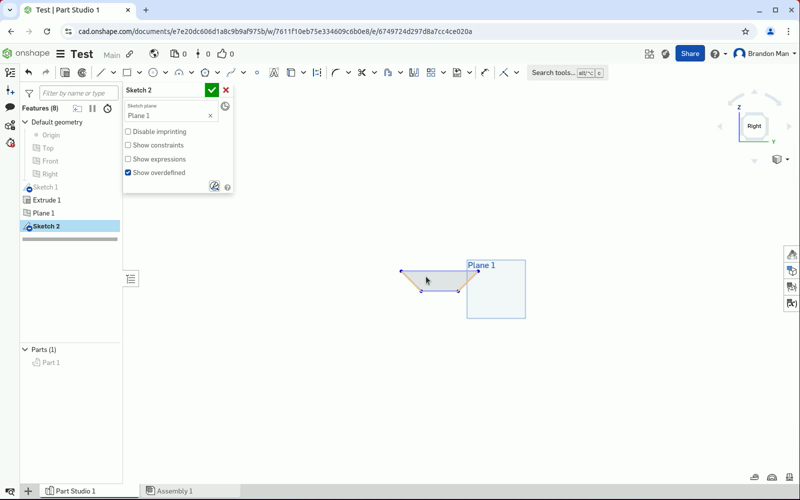
scroll(6)
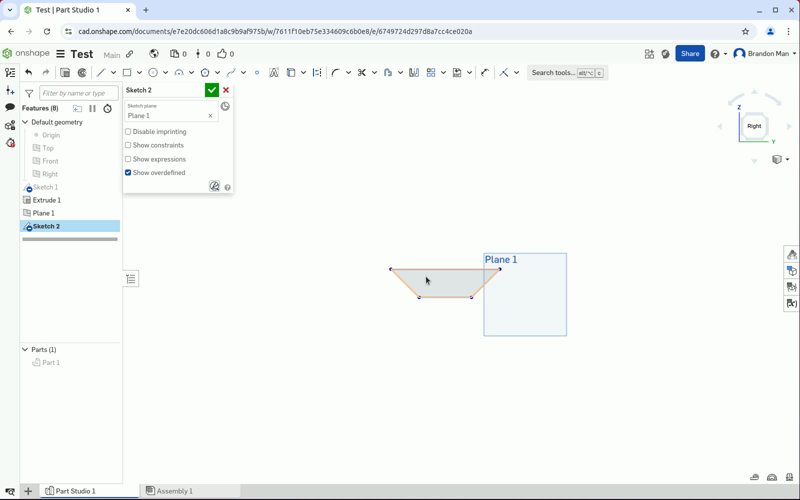
scroll(6)
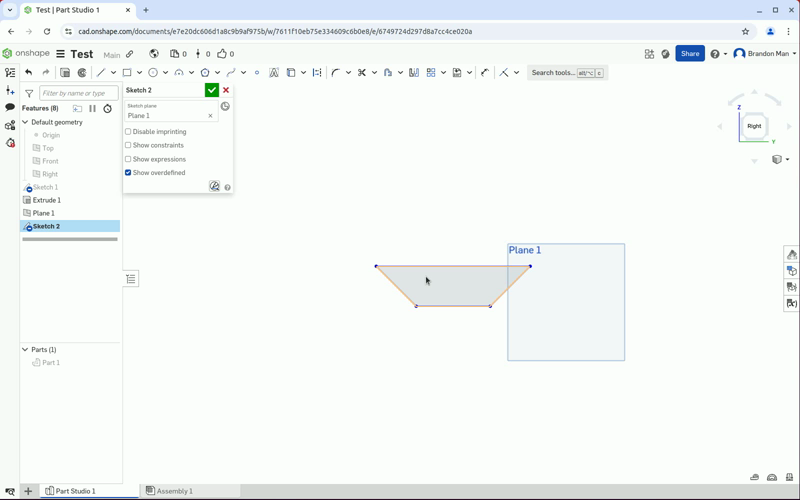
scroll(6)
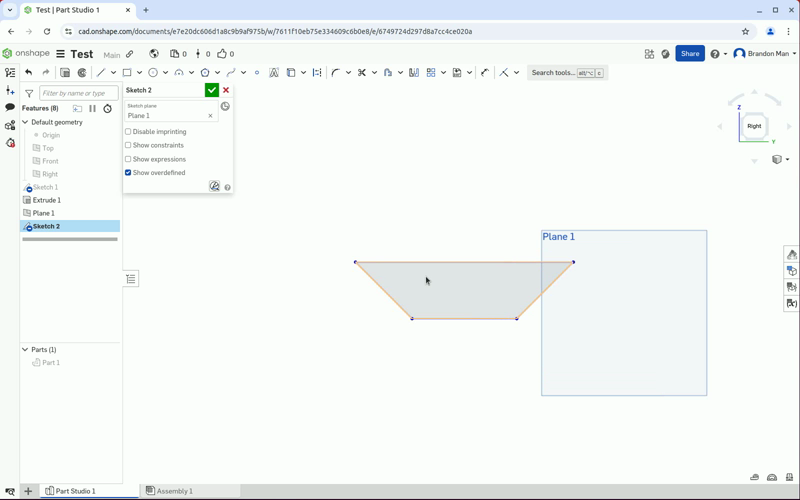
scroll(6)
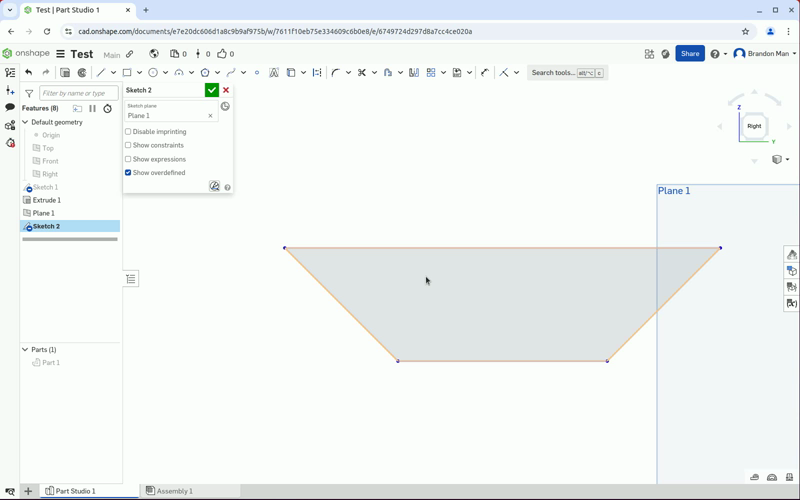
click(426, 276)
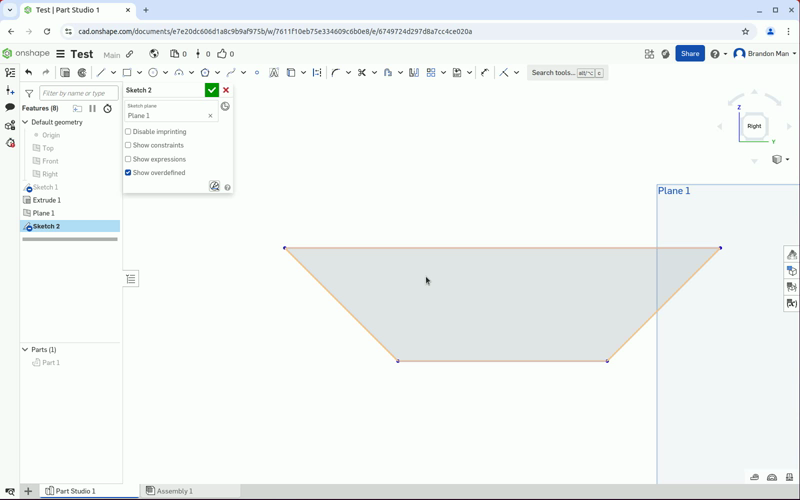
scroll(-6)
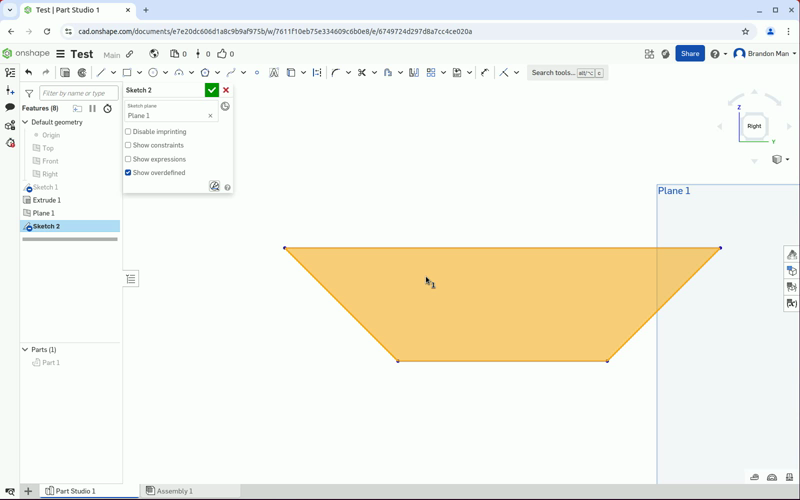
scroll(-6)
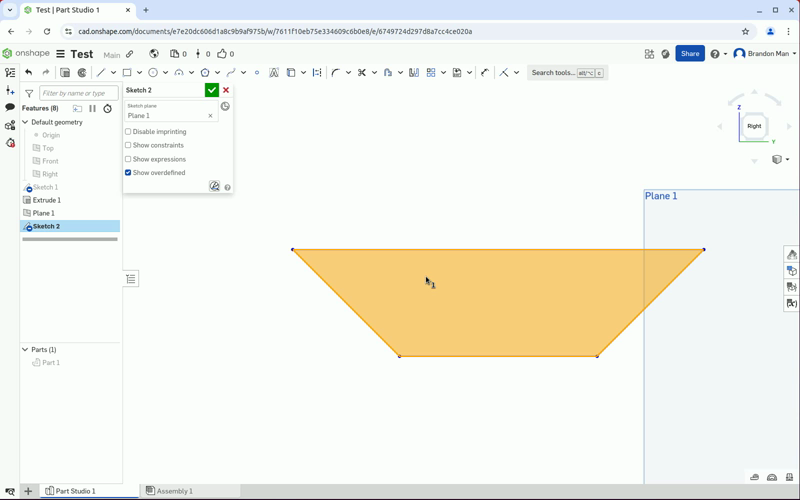
scroll(-6)
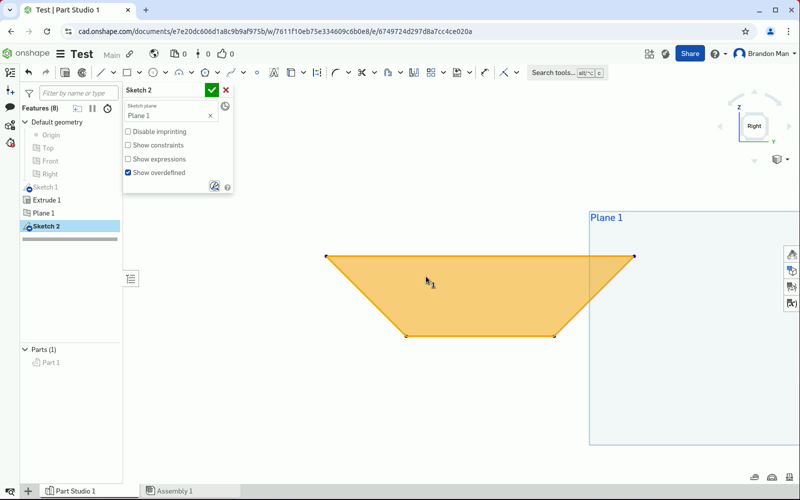
scroll(-6)
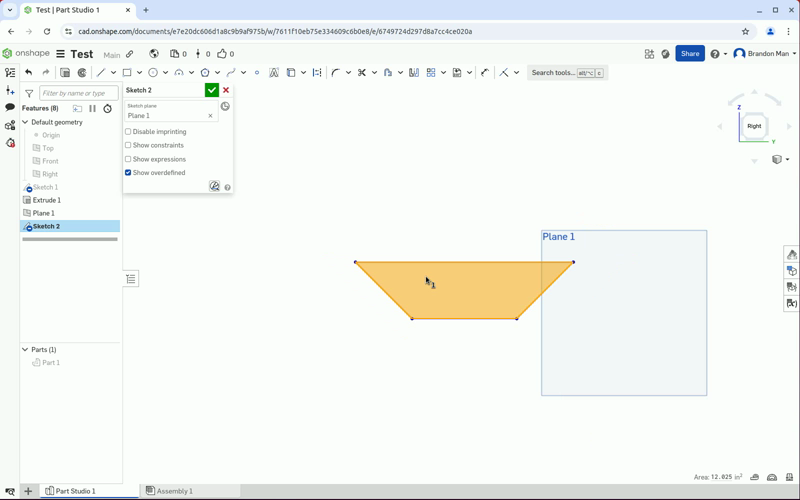
scroll(-6)
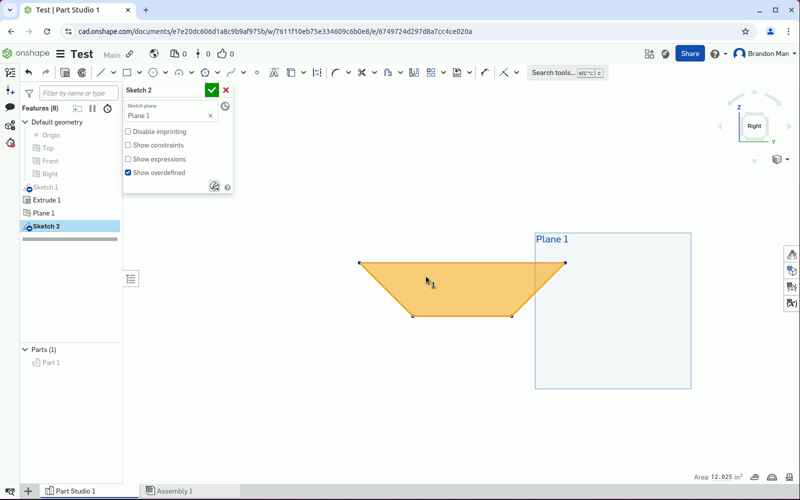
scroll(-6)
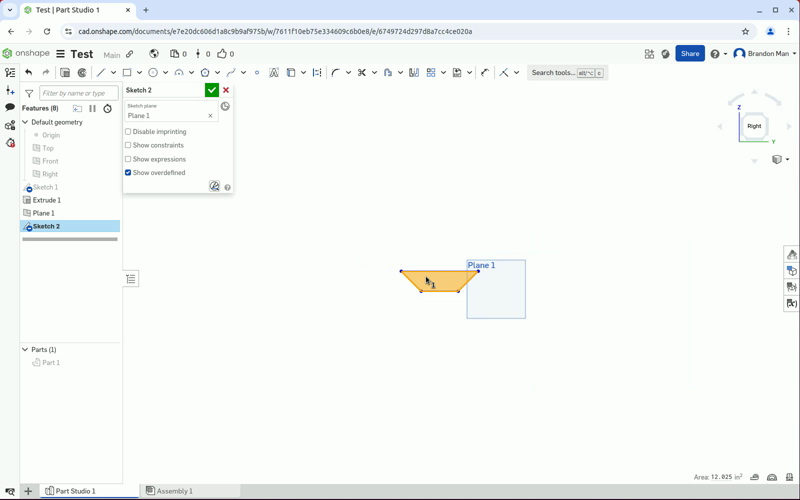
scroll(-6)
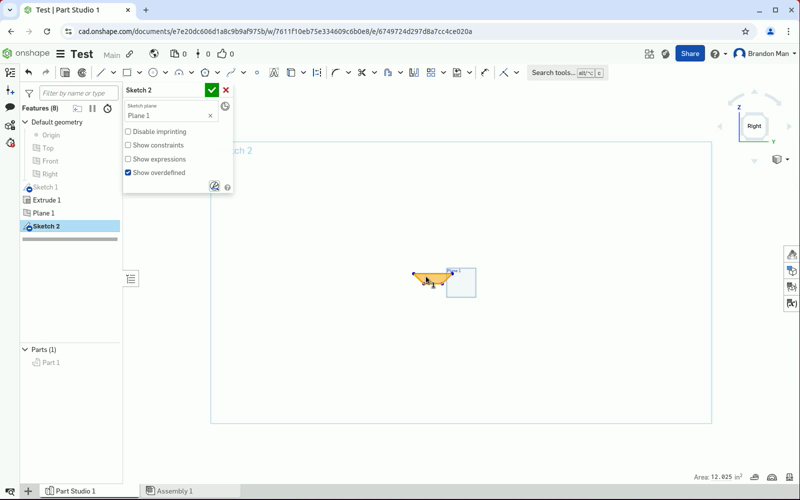
mouse_move(73, 352)
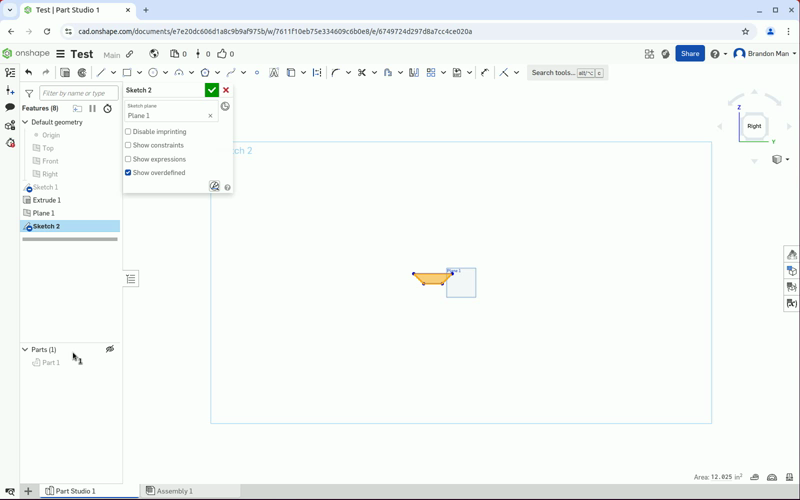
key(shift+y)
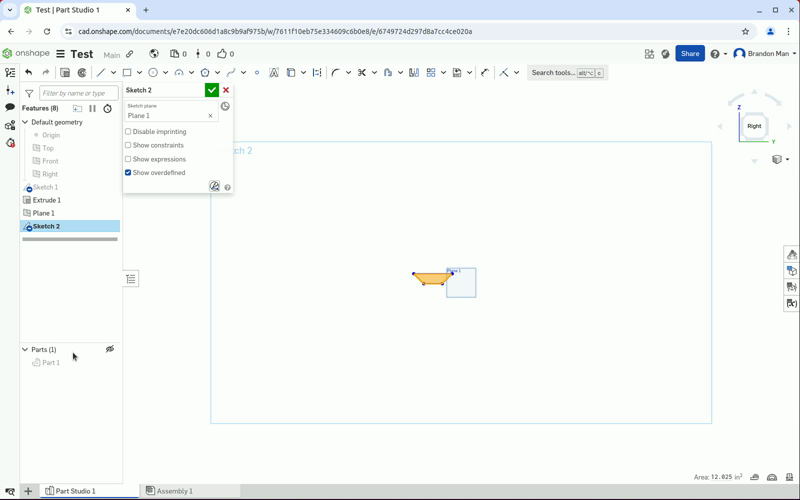
key(shift+e)
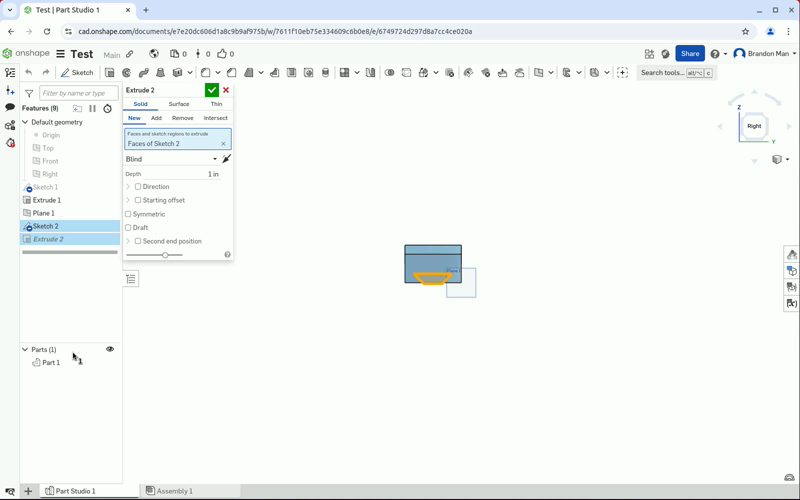
mouse_move(143, 106)
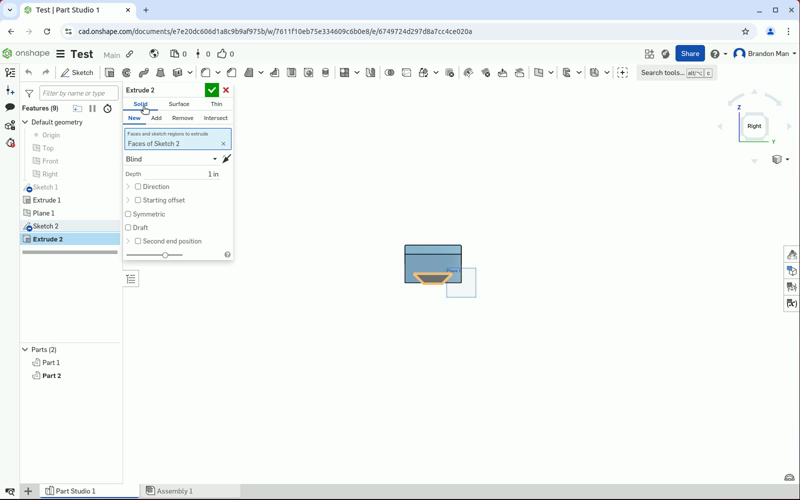
click(143, 106)
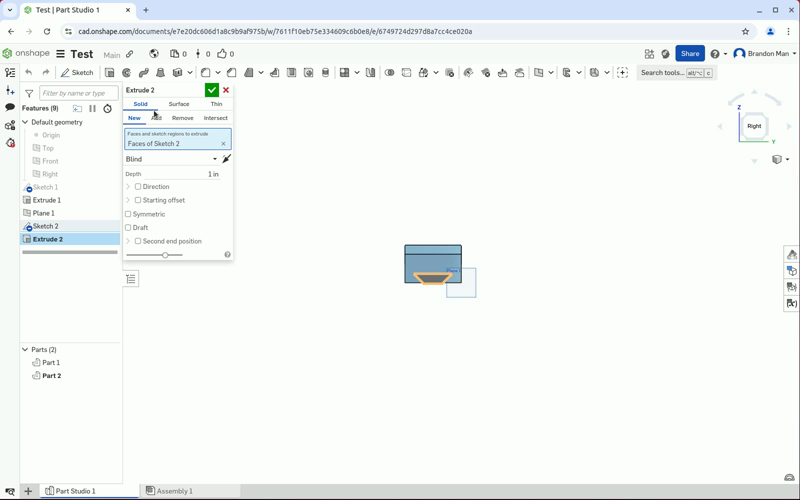
mouse_move(186, 120)
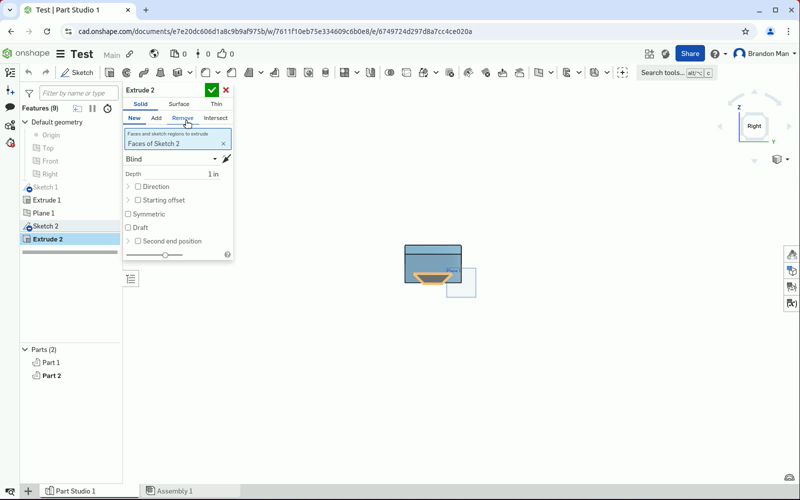
click(186, 120)
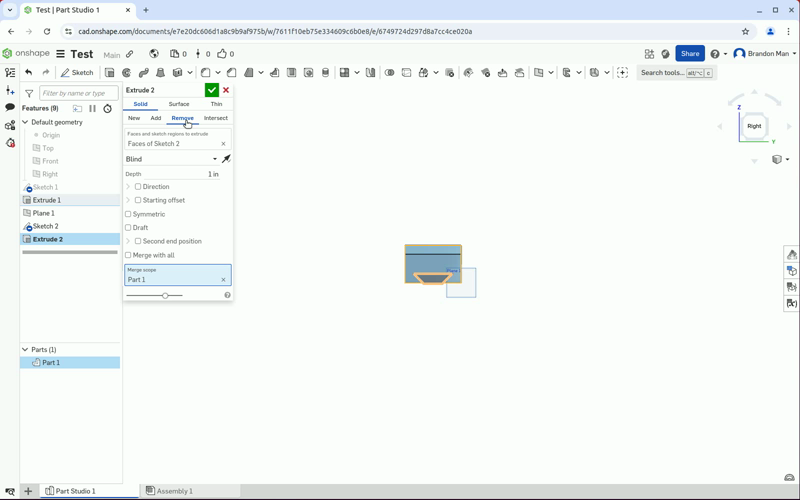
key(tab, 4)
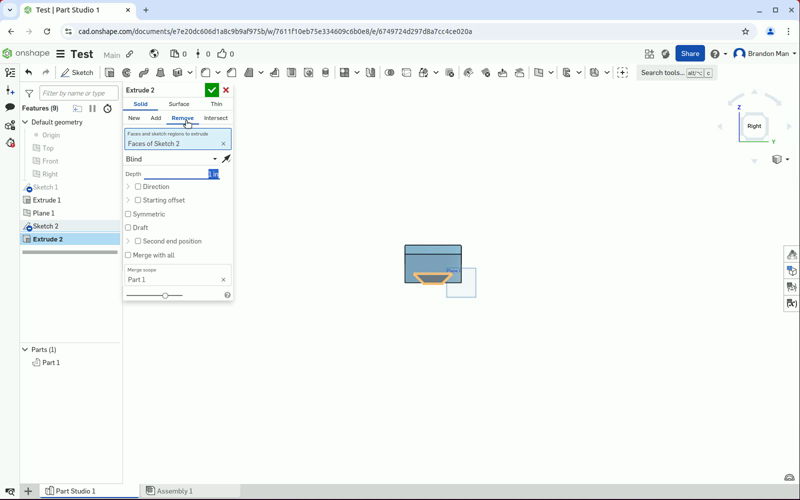
text(23.108)
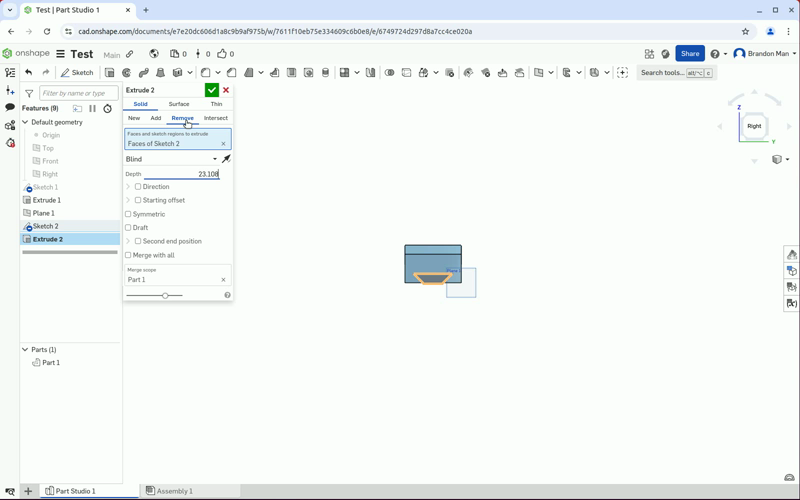
key(tab, 6)
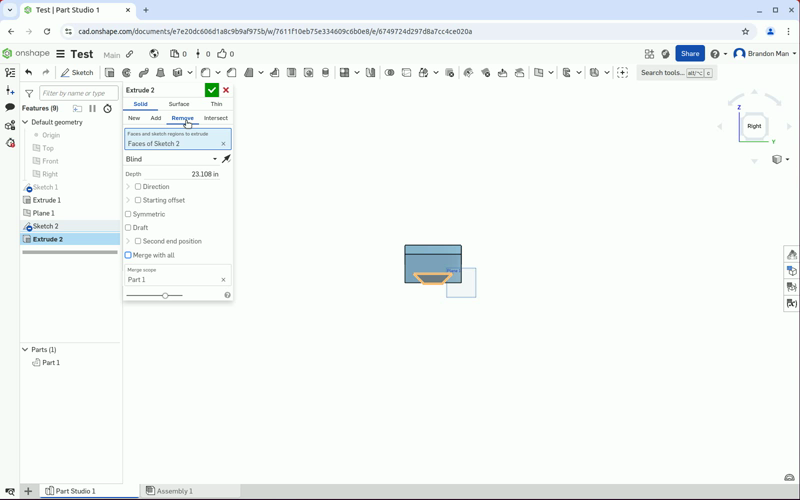
key(space)
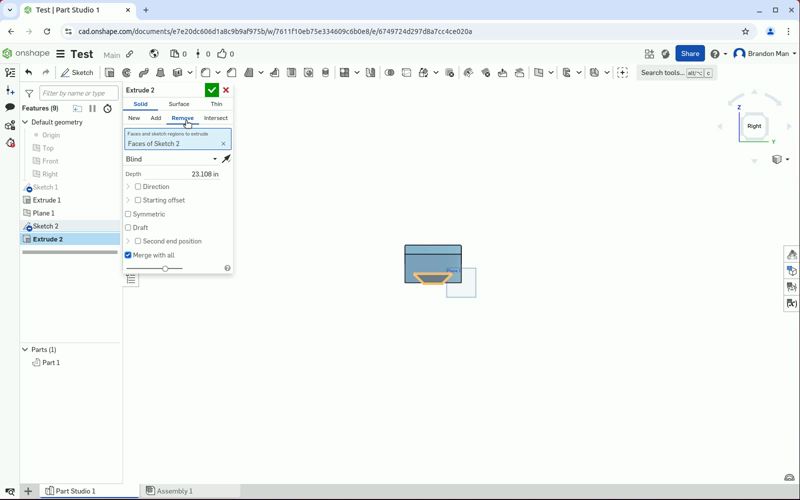
key(enter)
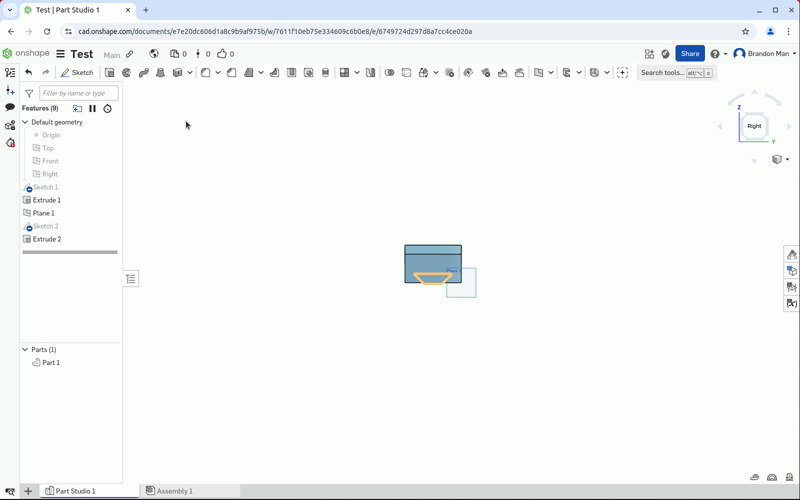
key(shift+h)
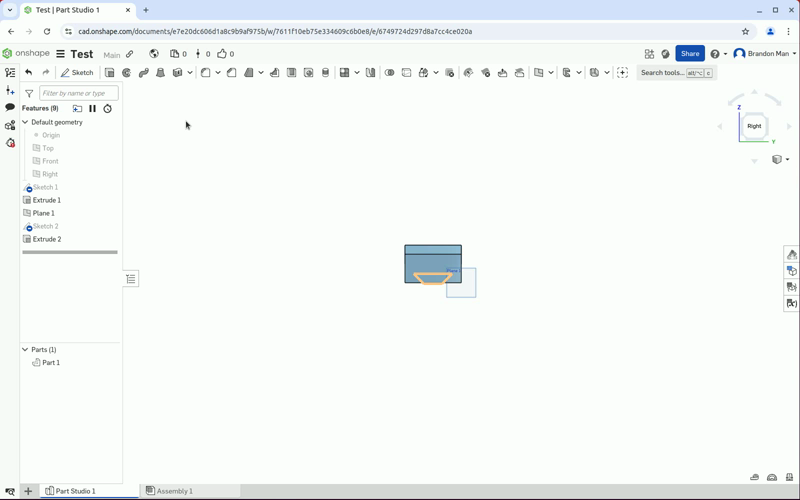
key(shift+h)
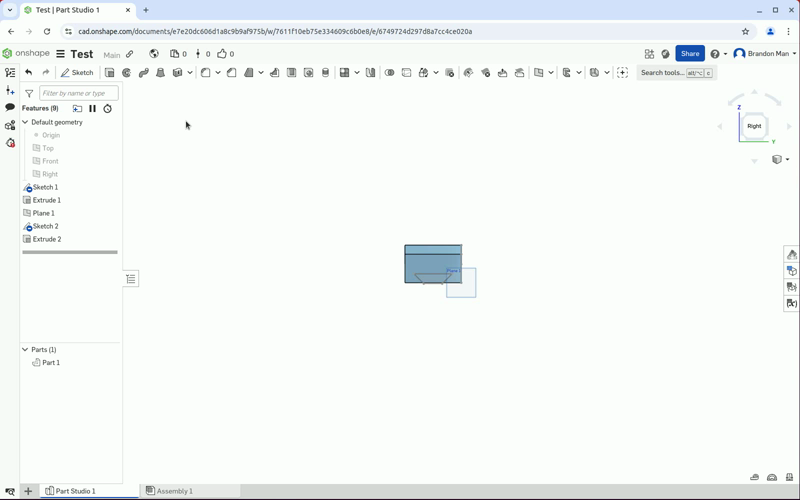
key(shift+7)
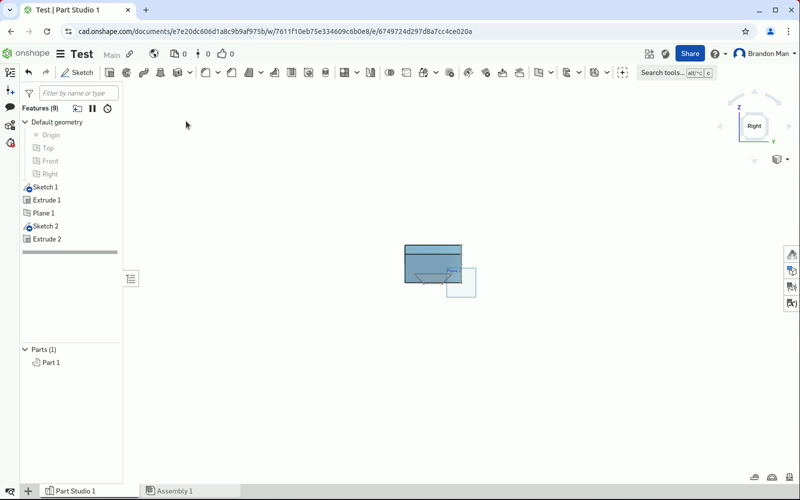
key(right, 2)
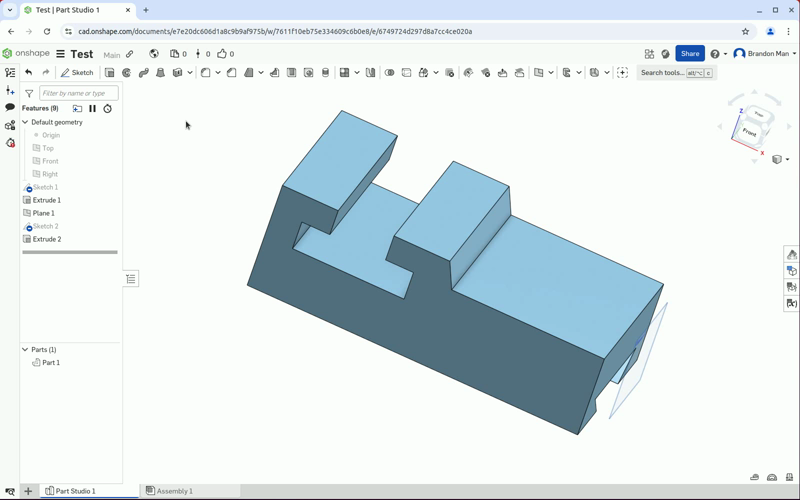
key(down, 2)
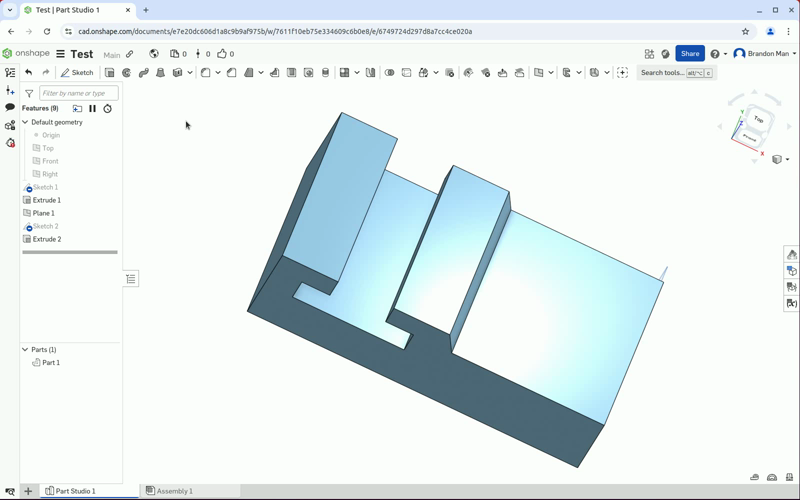
key(up, 2)
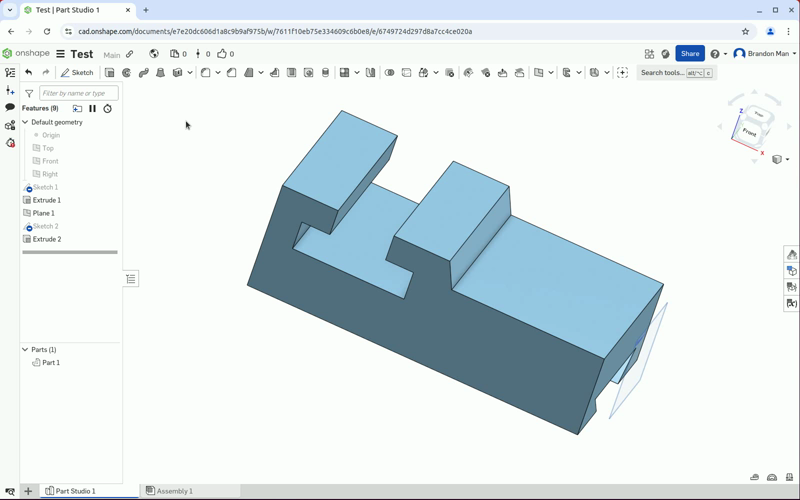
key(left, 2)
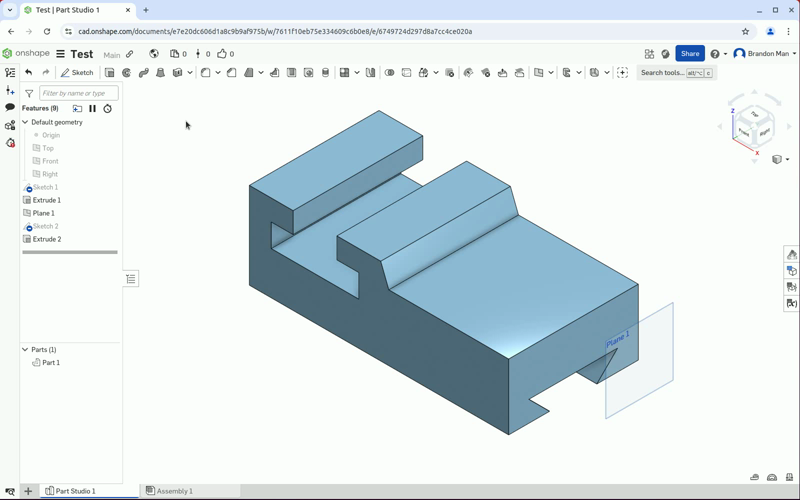
mouse_move(73, 189)
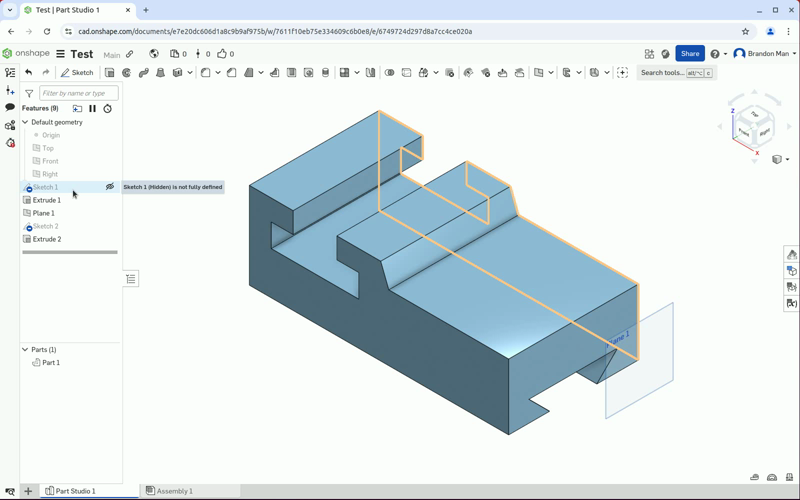
click(73, 189)